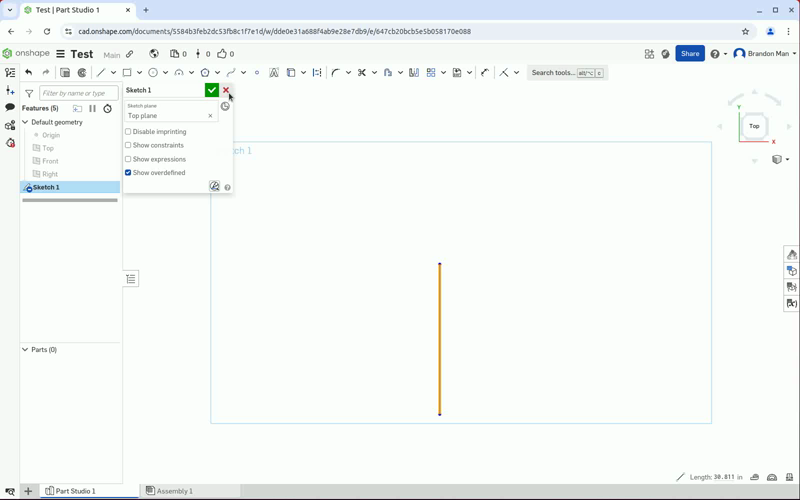
key(shift+h)
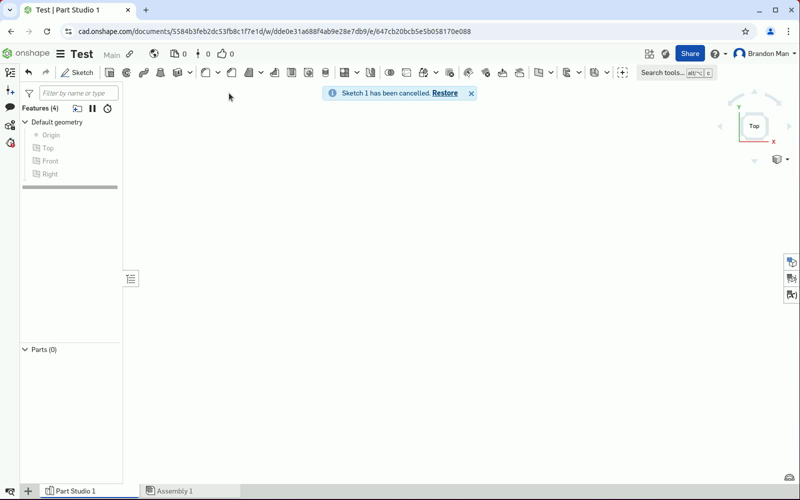
mouse_move(73, 352)
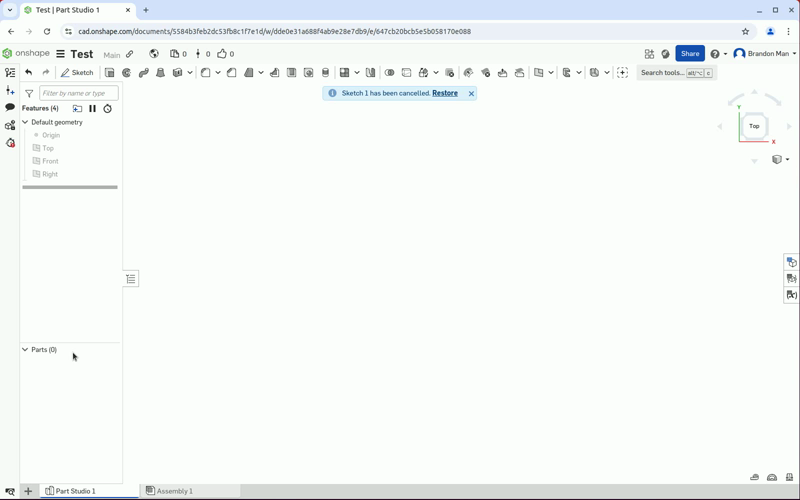
key(y)
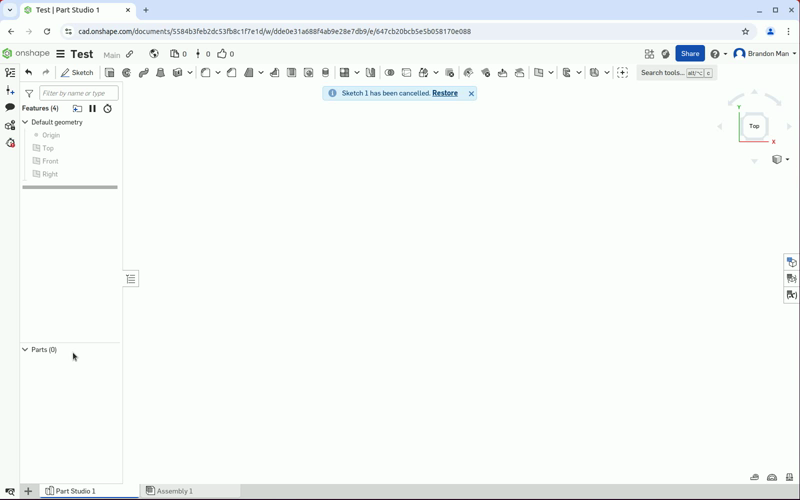
key(shift+p)
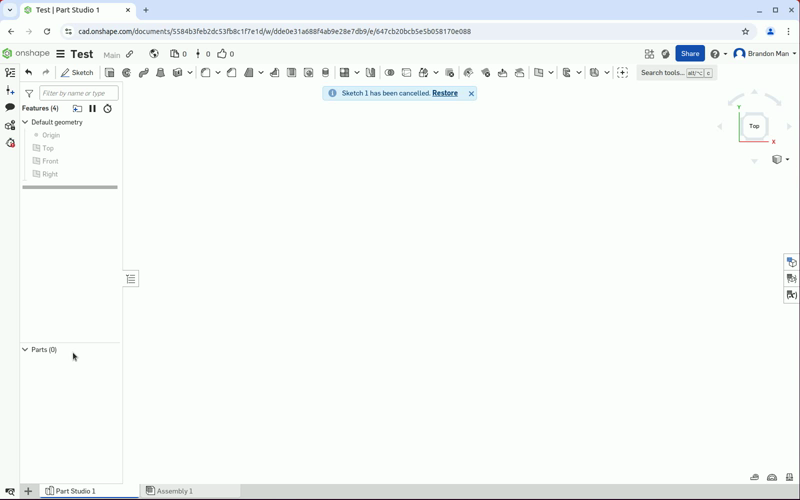
key(space)
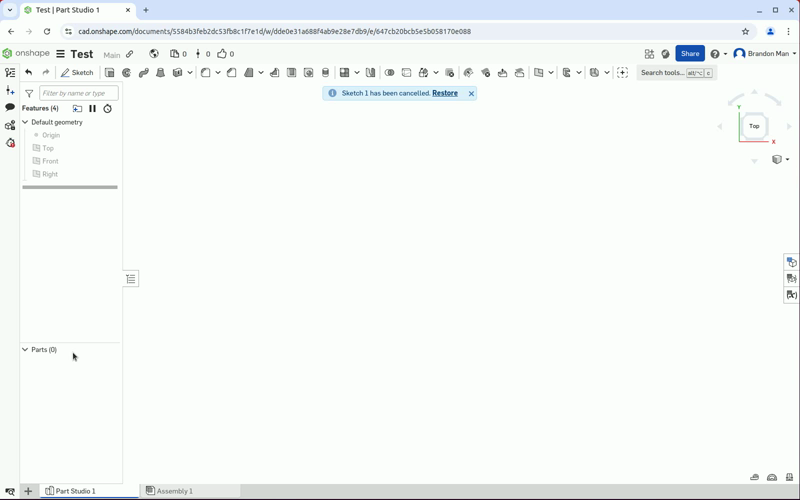
key_down(shift)
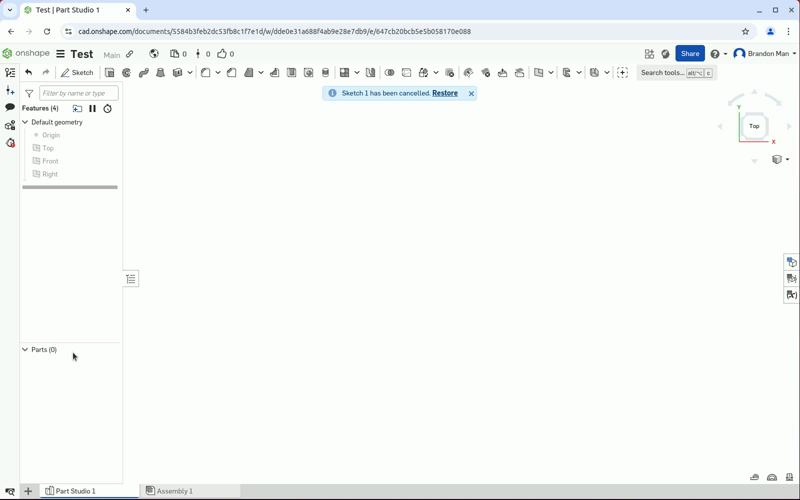
key(up)
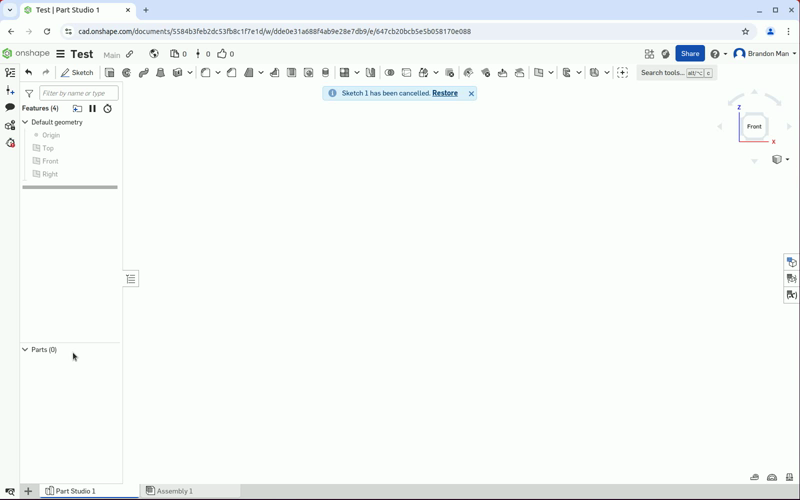
key_up(shift)
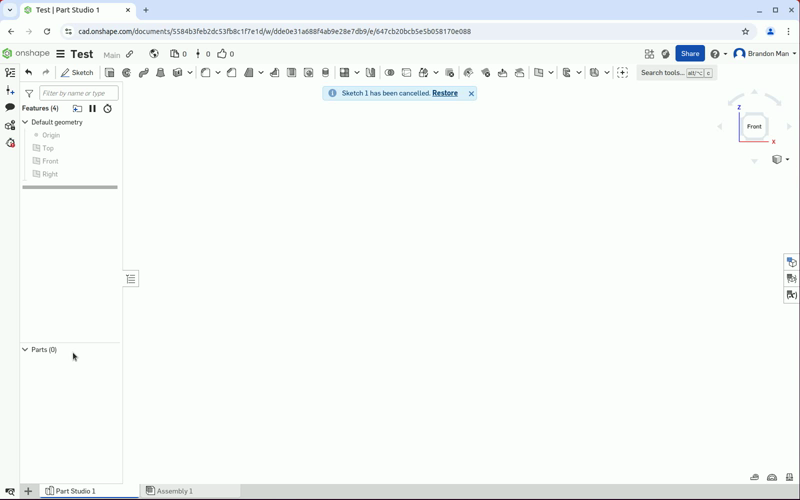
mouse_move(73, 352)
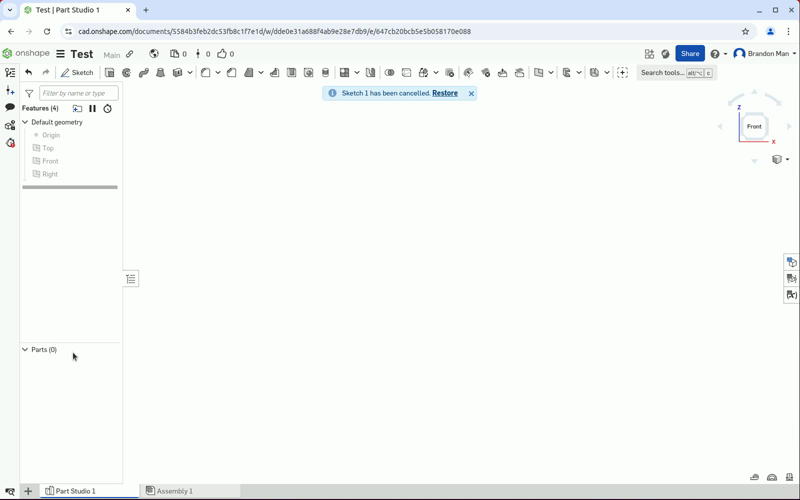
key(shift+y)
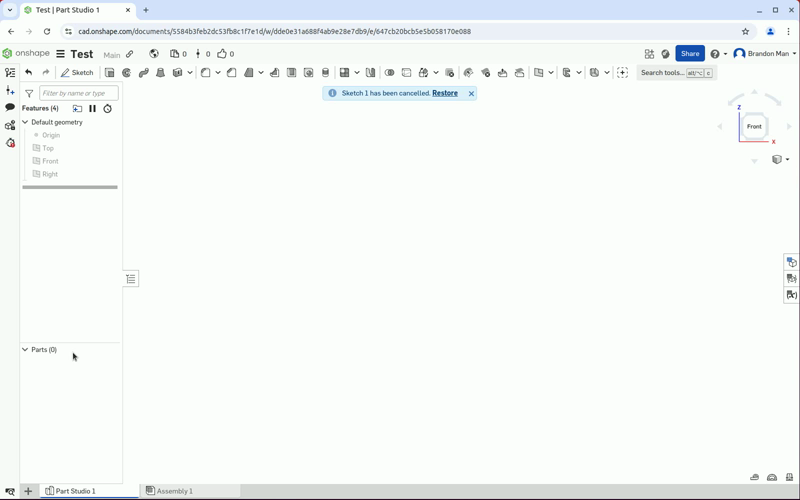
key(shift+s)
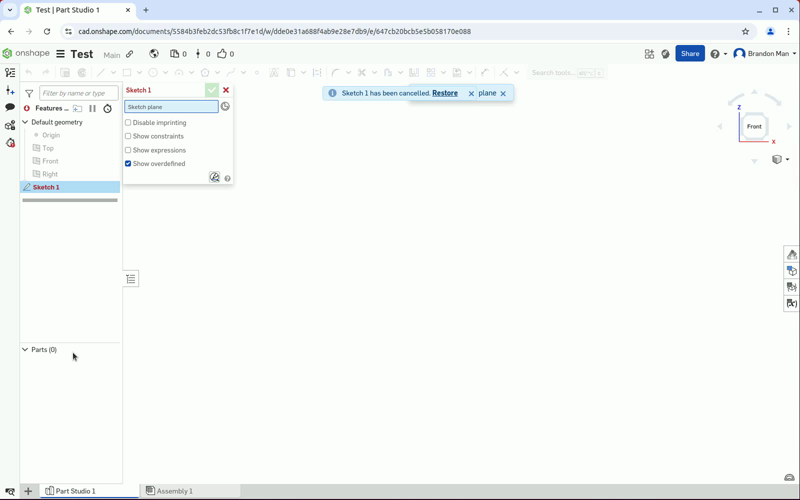
mouse_move(73, 163)
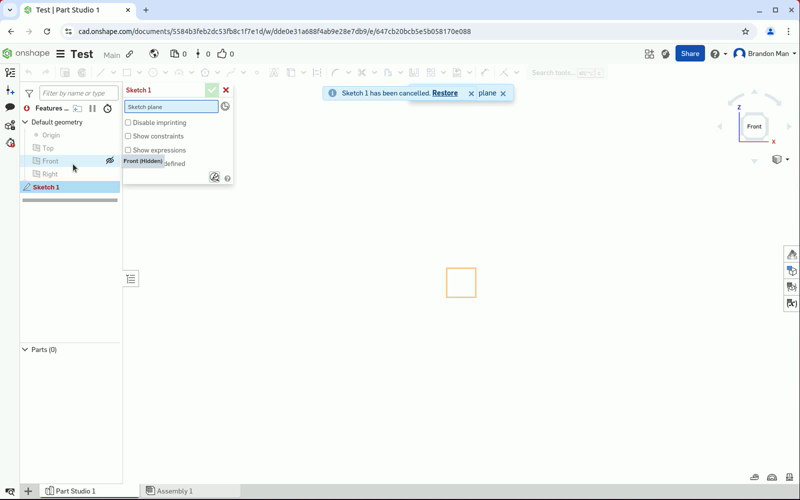
click(73, 163)
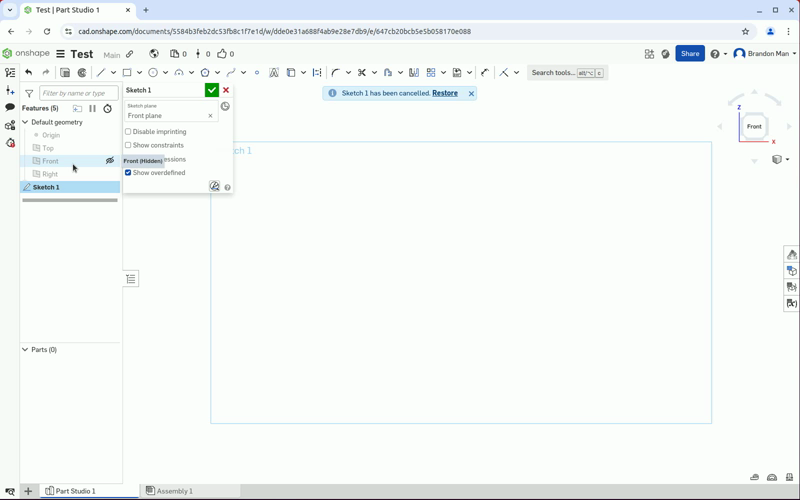
mouse_move(73, 352)
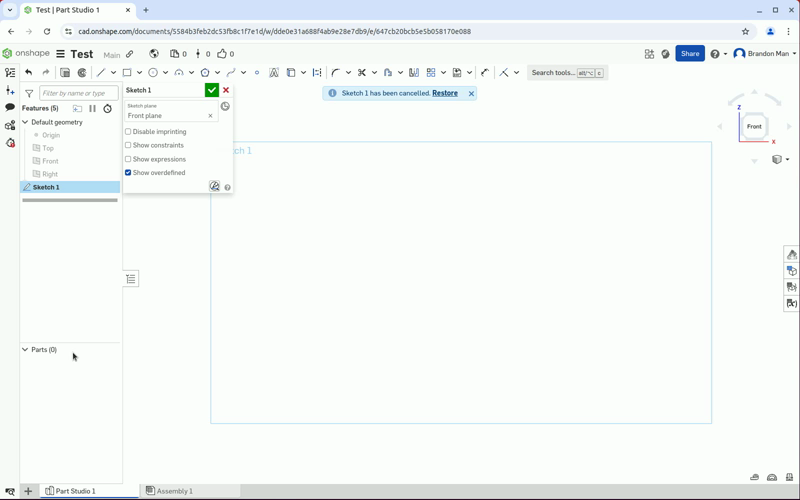
key(y)
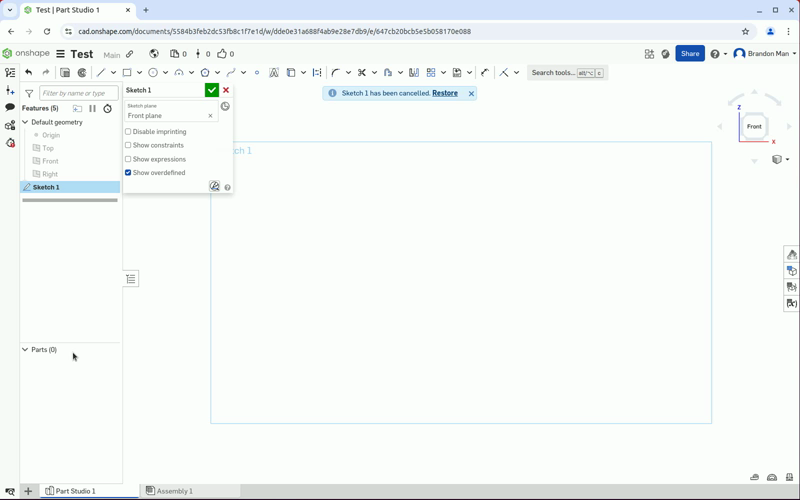
key(l)
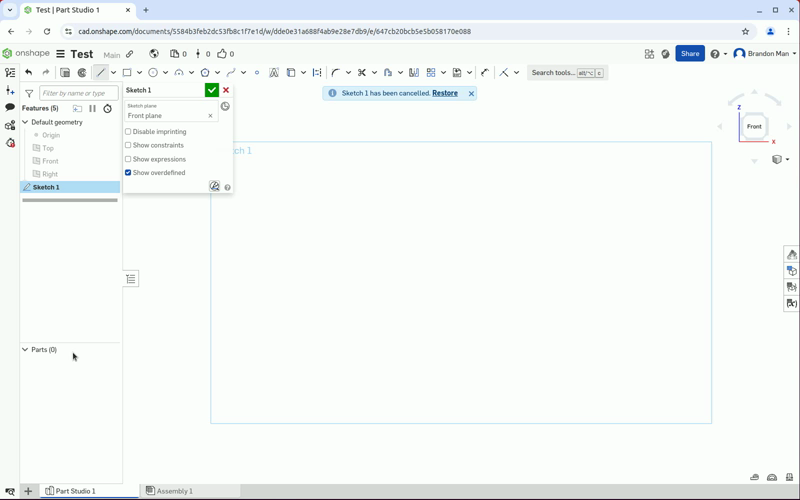
key_down(shift)
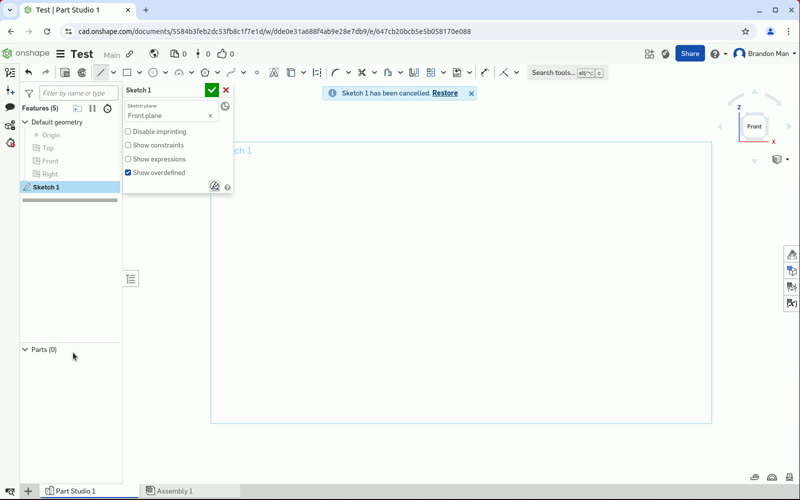
mouse_move(457, 282)
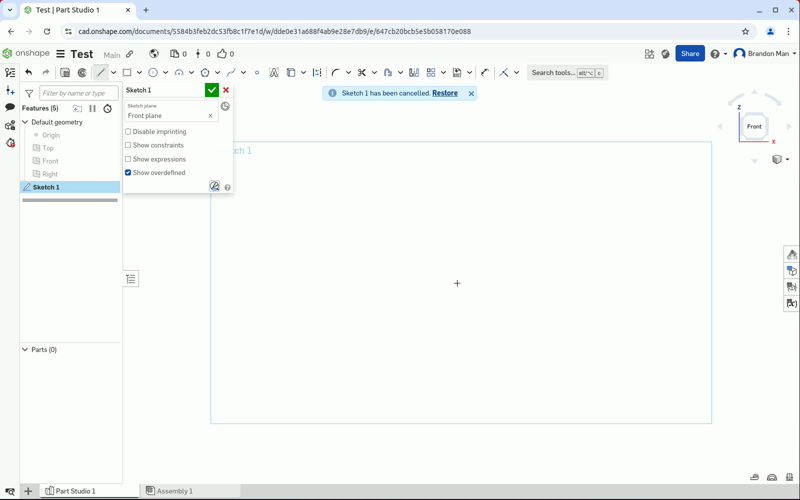
click(457, 282)
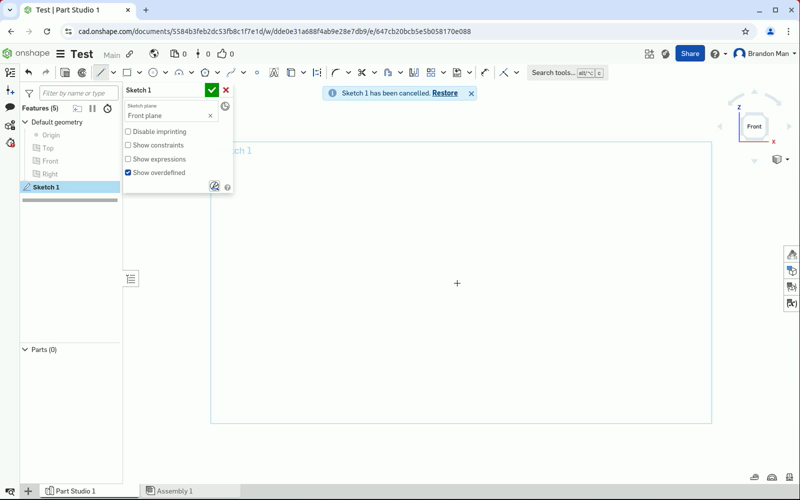
key_up(shift)
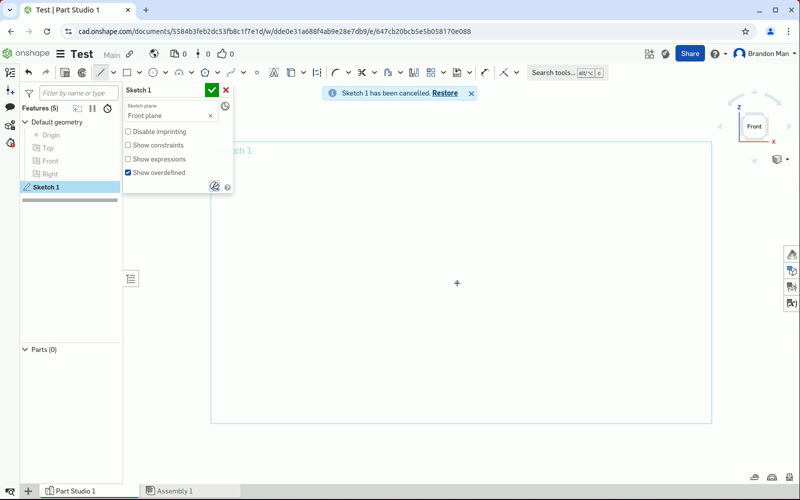
key_down(shift)
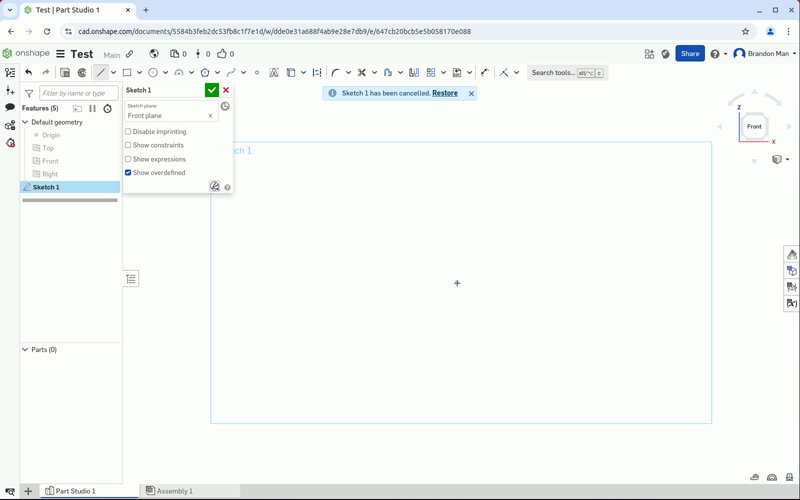
mouse_move(573, 282)
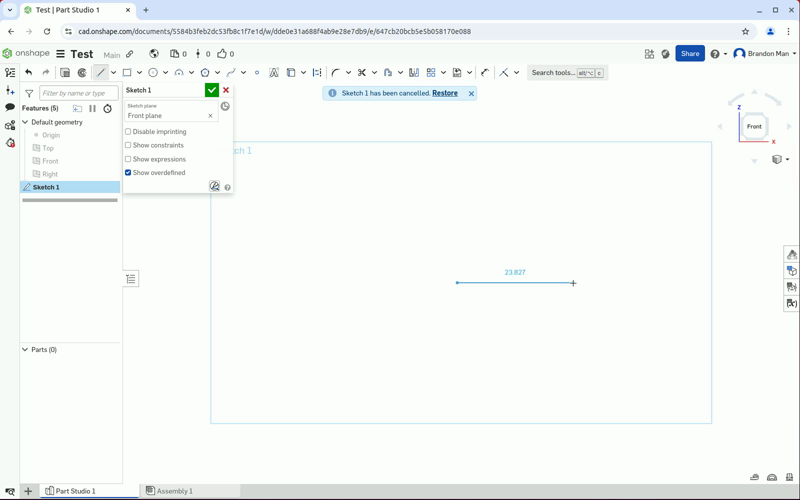
click(573, 282)
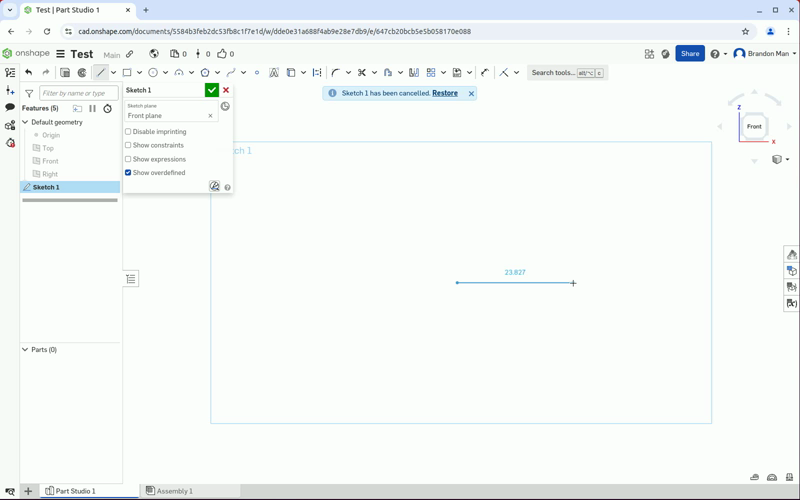
key_up(shift)
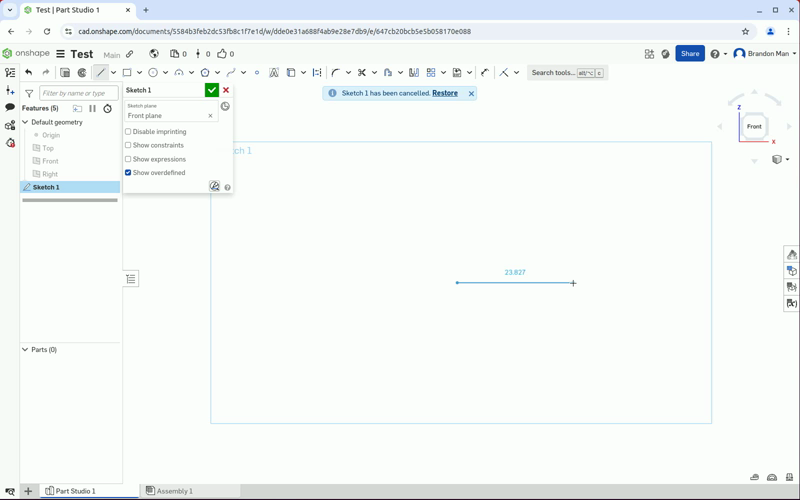
key_down(shift)
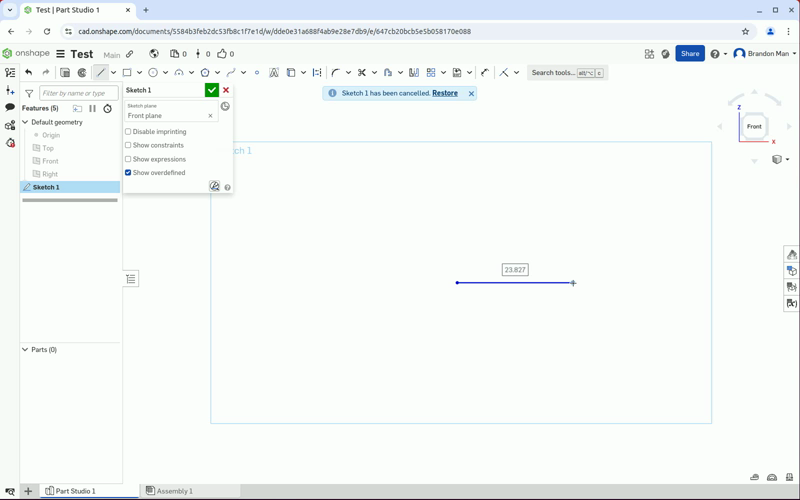
mouse_move(589, 282)
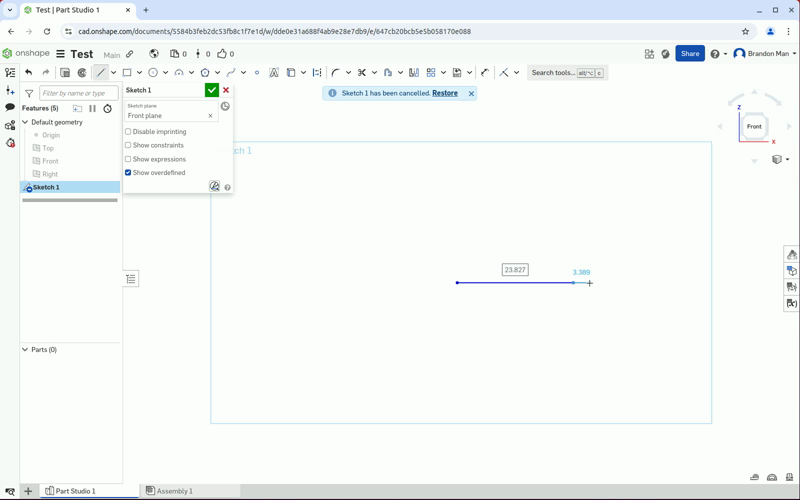
mouse_move(573, 269)
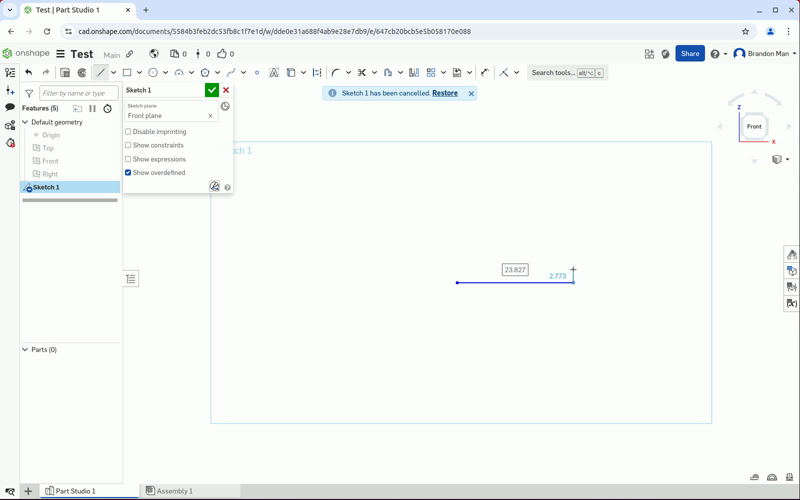
click(573, 269)
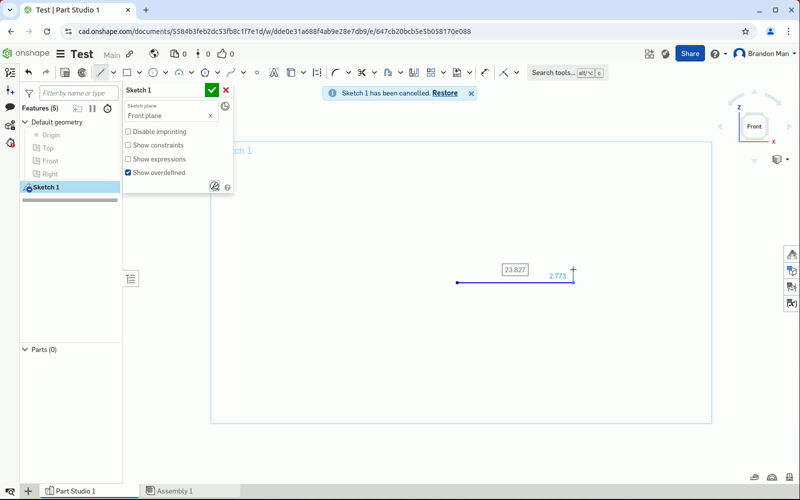
key_up(shift)
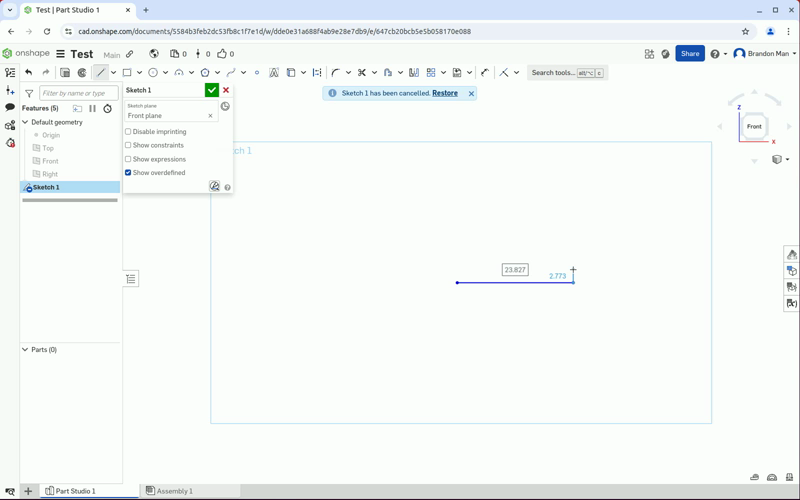
key_down(shift)
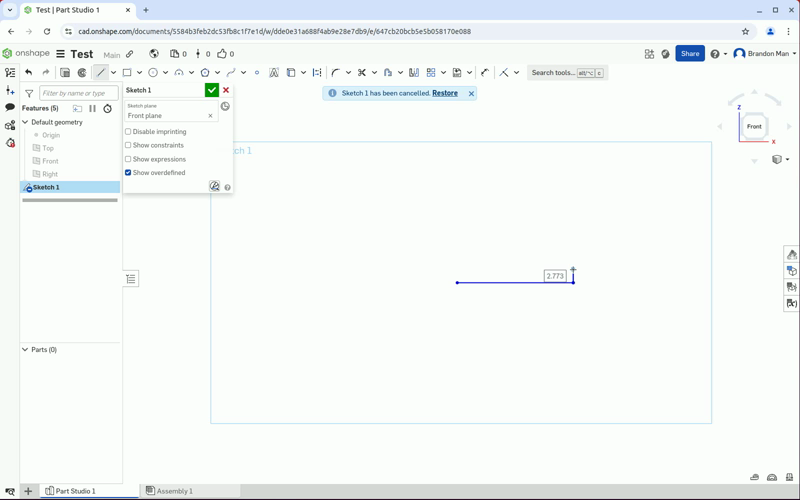
mouse_move(457, 269)
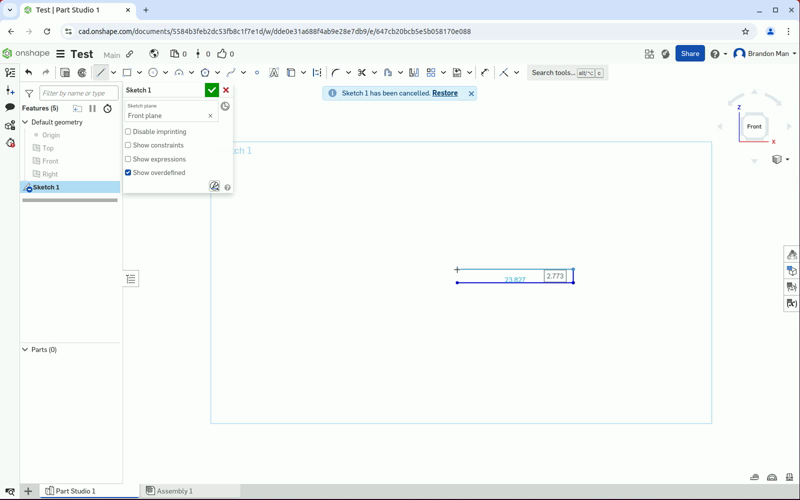
click(457, 269)
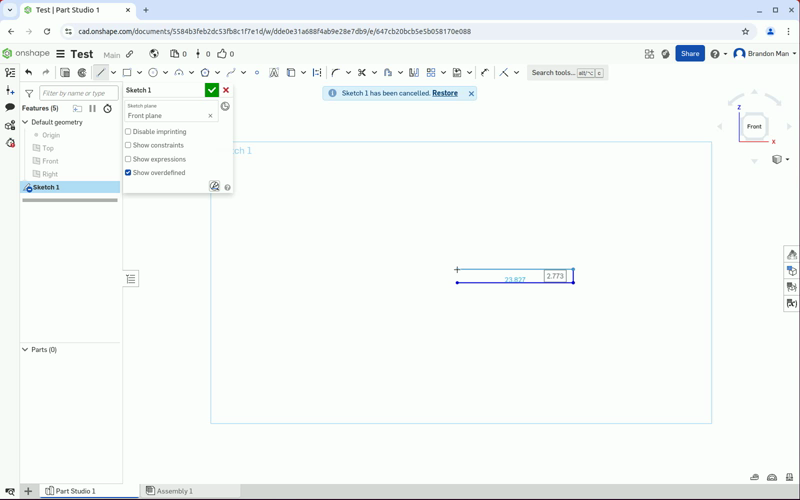
key_up(shift)
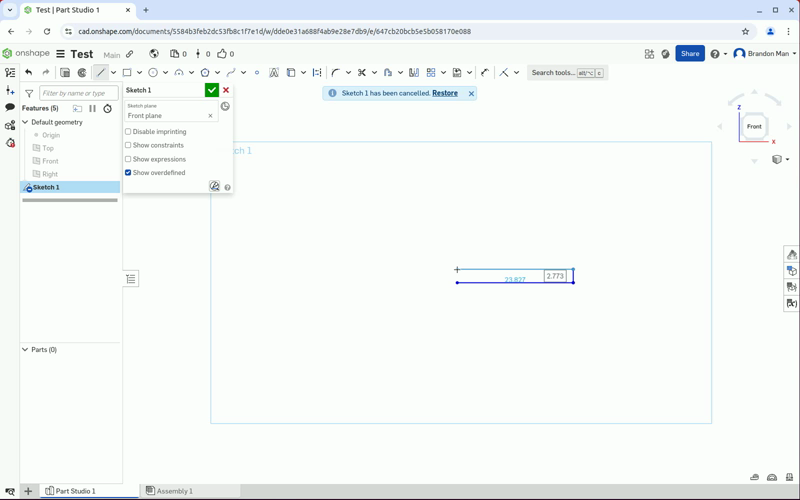
mouse_move(487, 269)
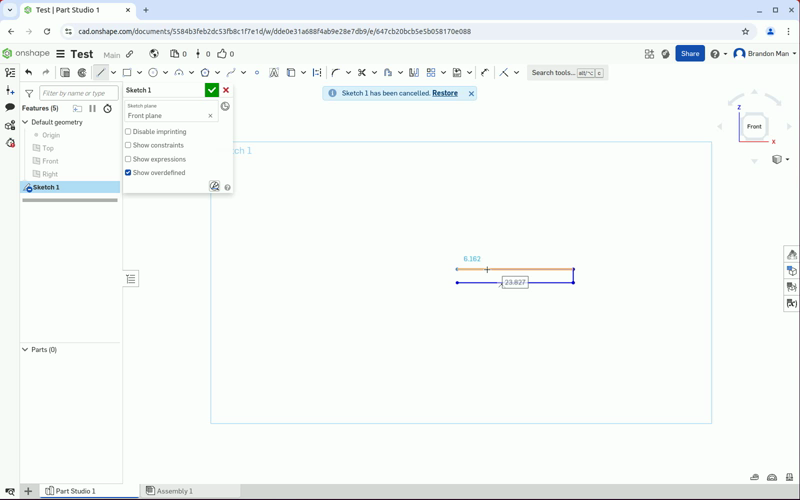
key_down(shift)
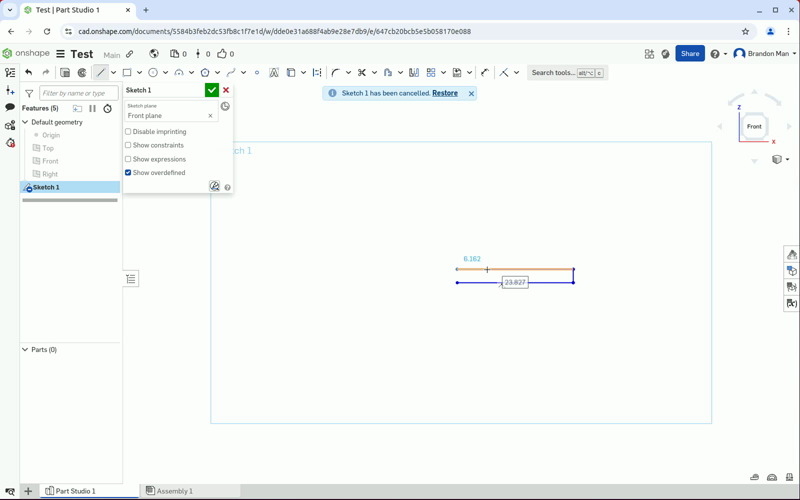
mouse_move(457, 282)
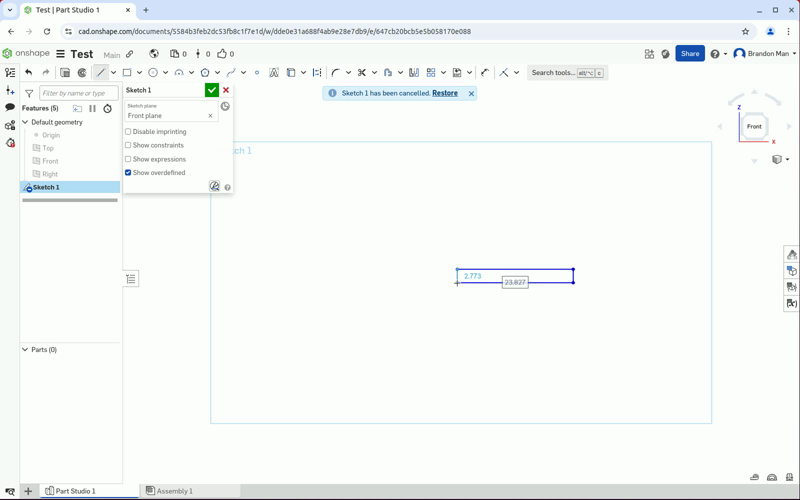
key_up(shift)
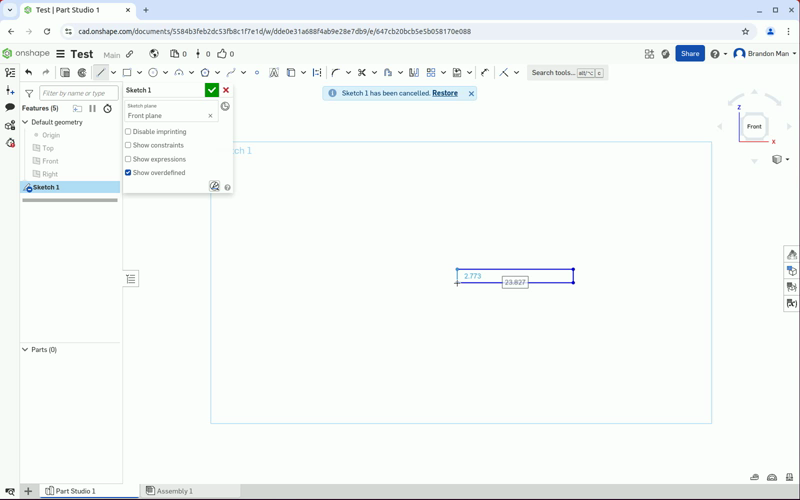
click(457, 282)
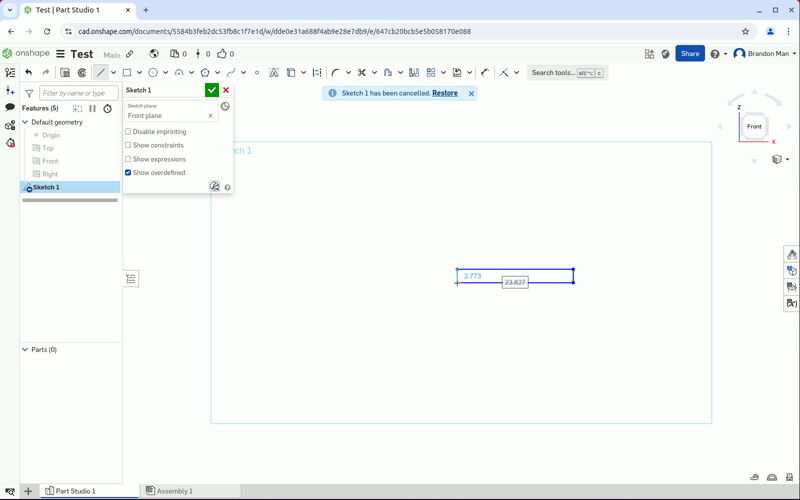
key(esc)
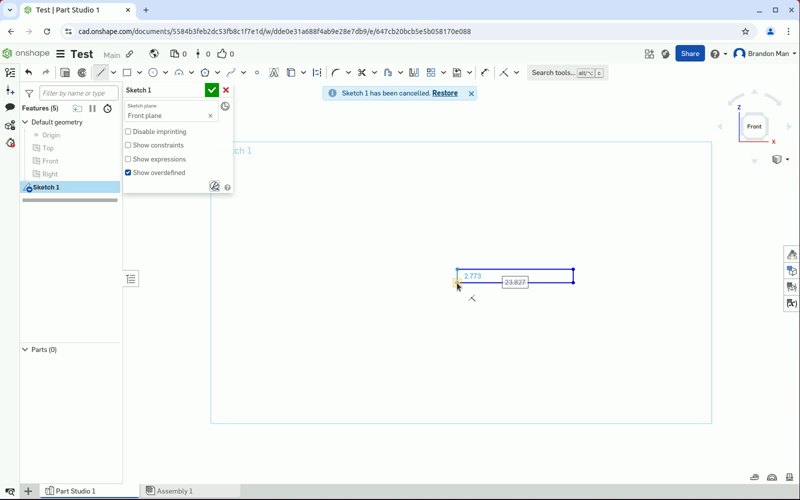
key(c)
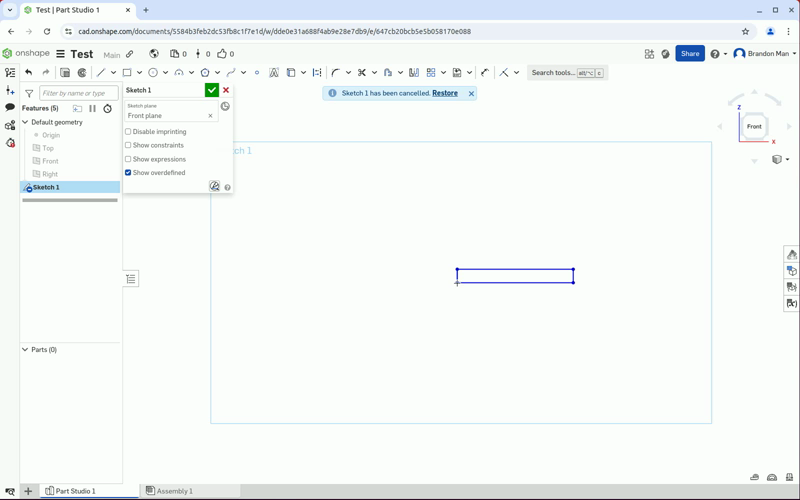
key_down(shift)
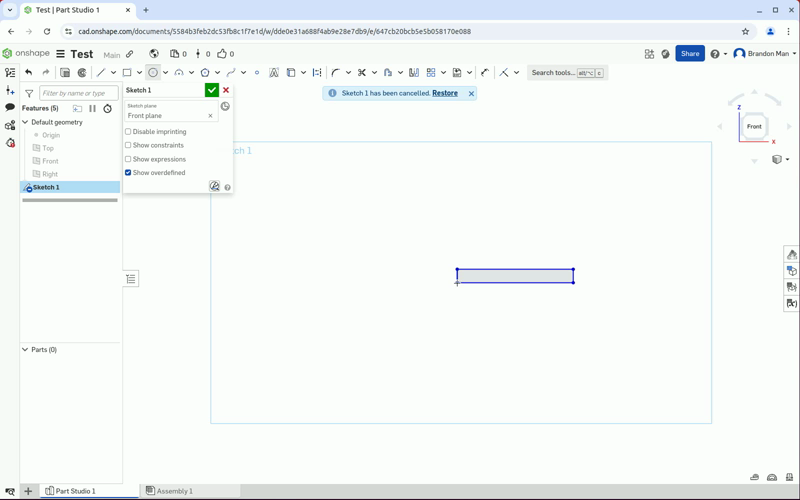
mouse_move(462, 276)
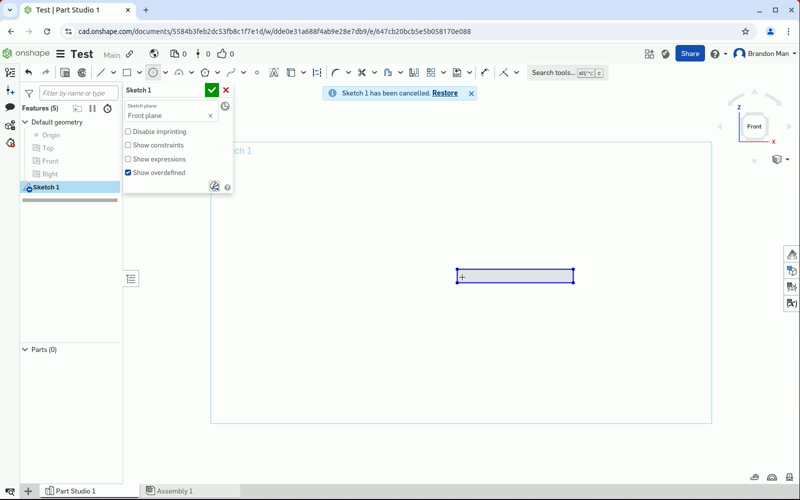
click(462, 276)
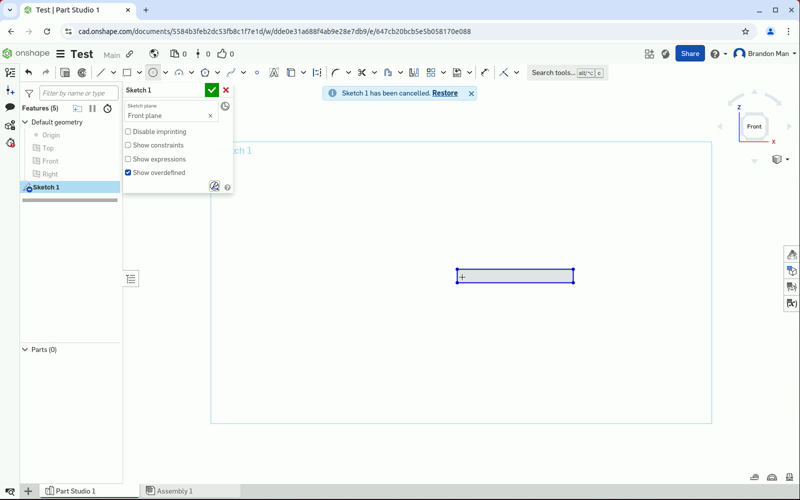
key_up(shift)
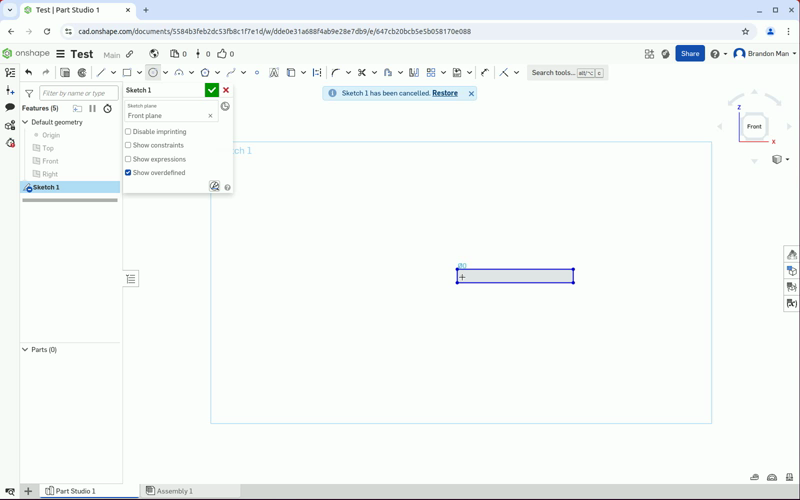
mouse_move(464, 276)
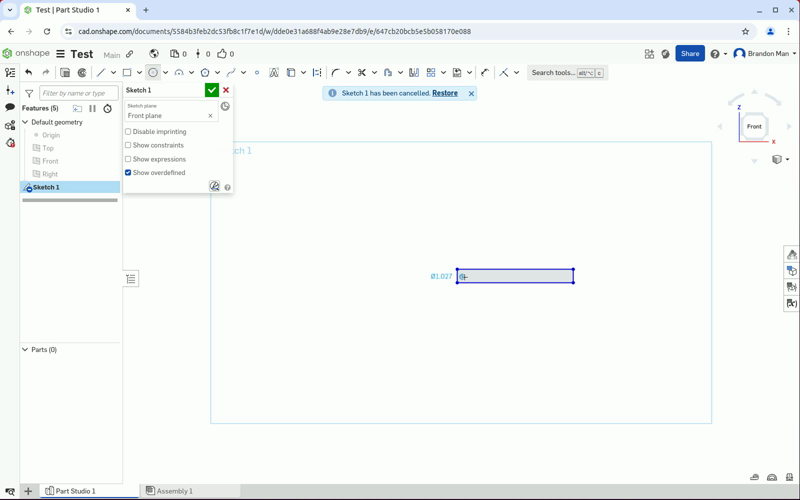
scroll(6)
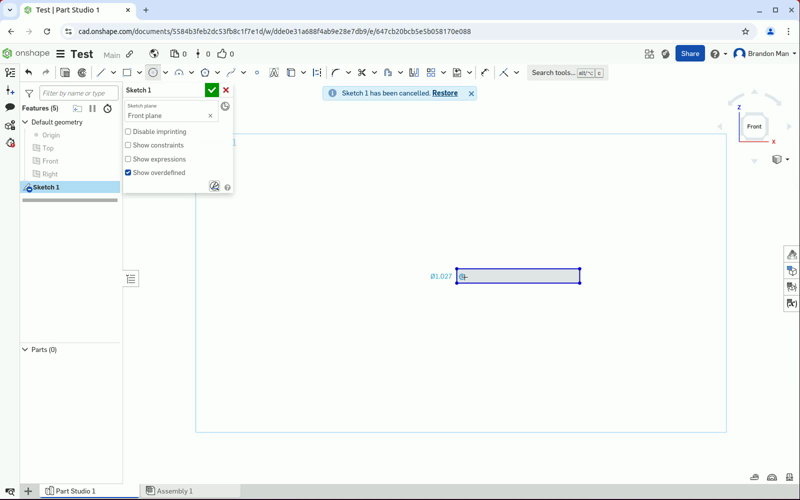
scroll(6)
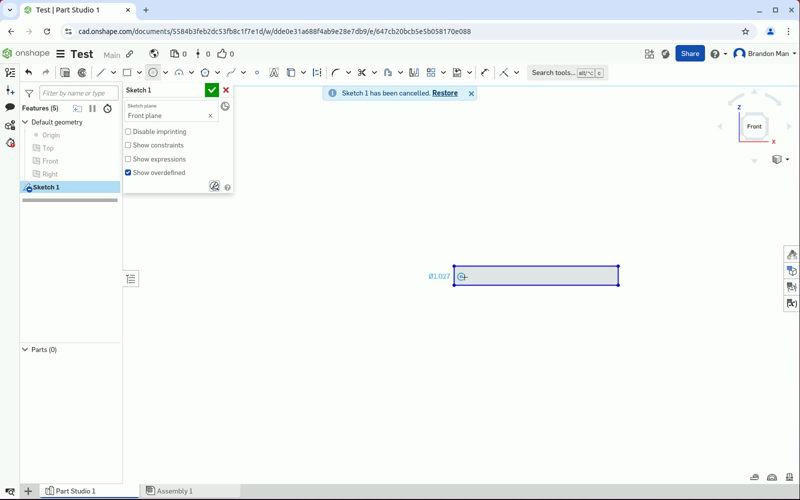
scroll(6)
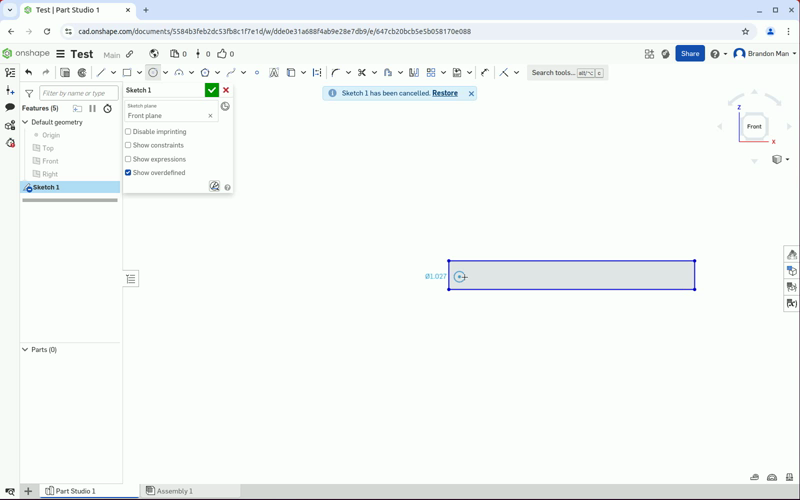
scroll(6)
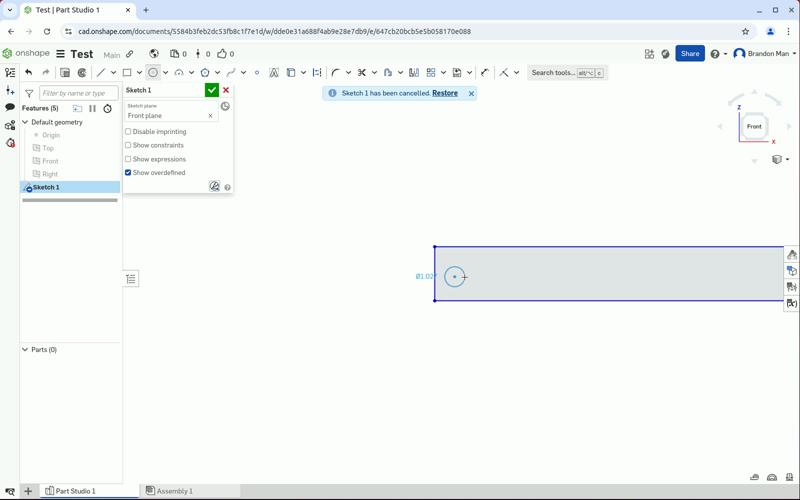
scroll(6)
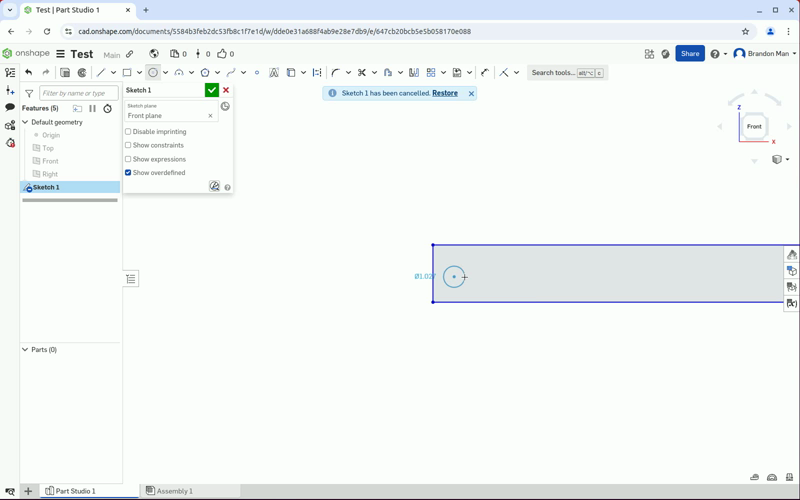
scroll(6)
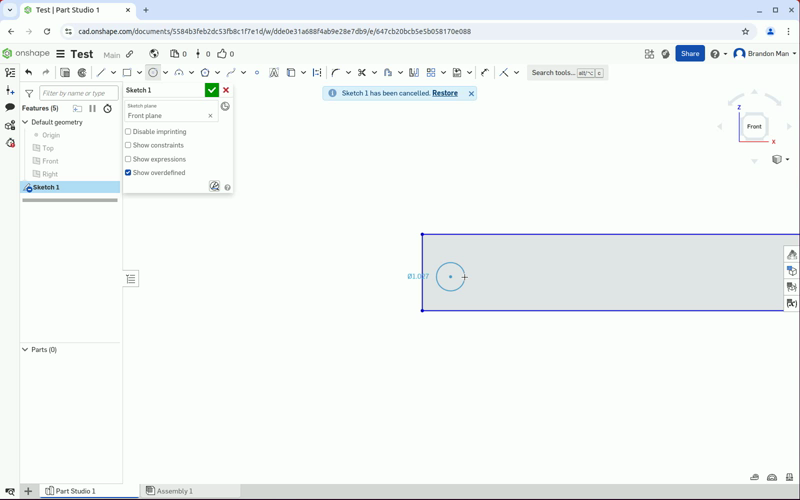
scroll(6)
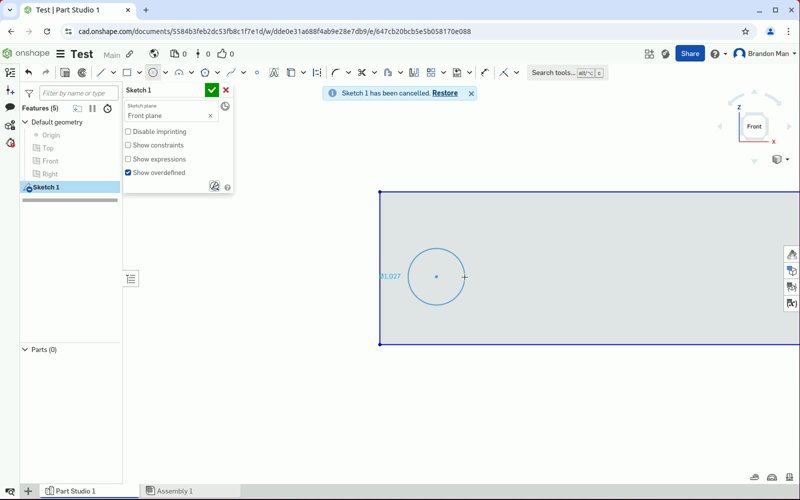
click(464, 276)
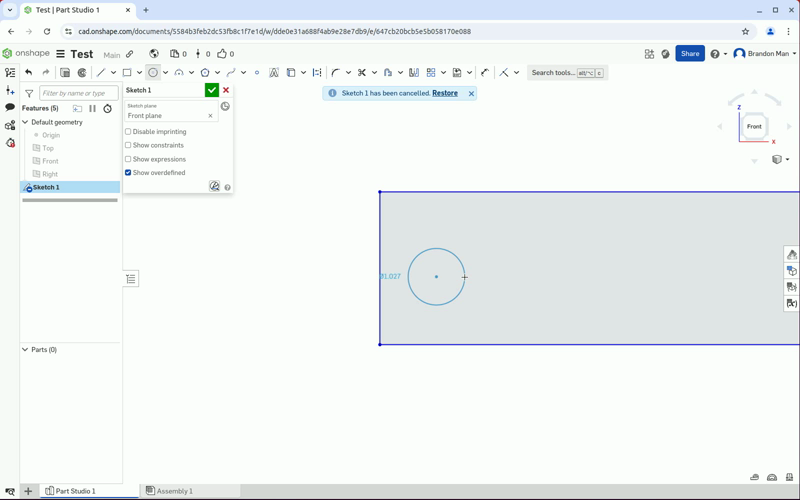
scroll(-6)
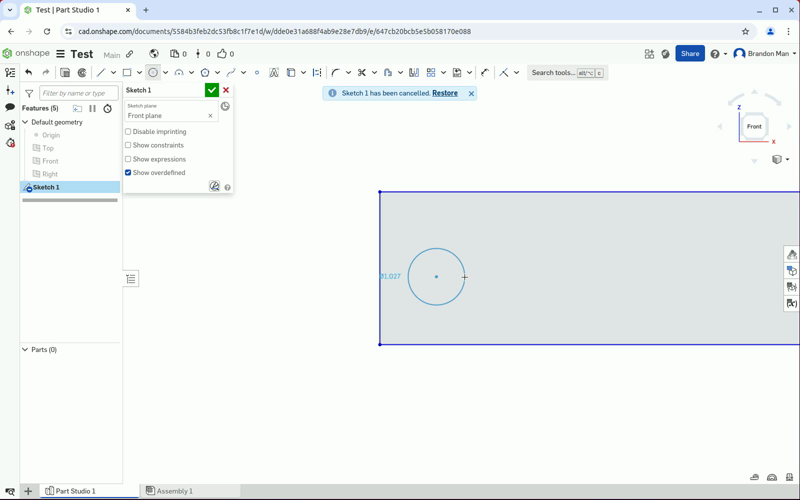
scroll(-6)
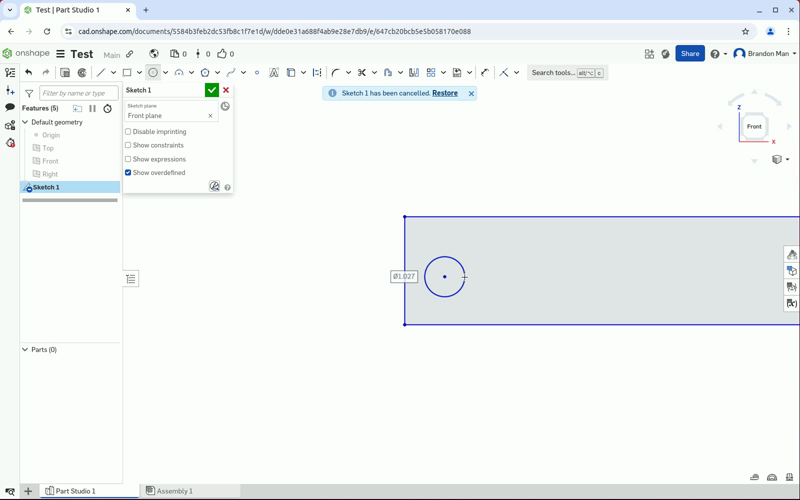
scroll(-6)
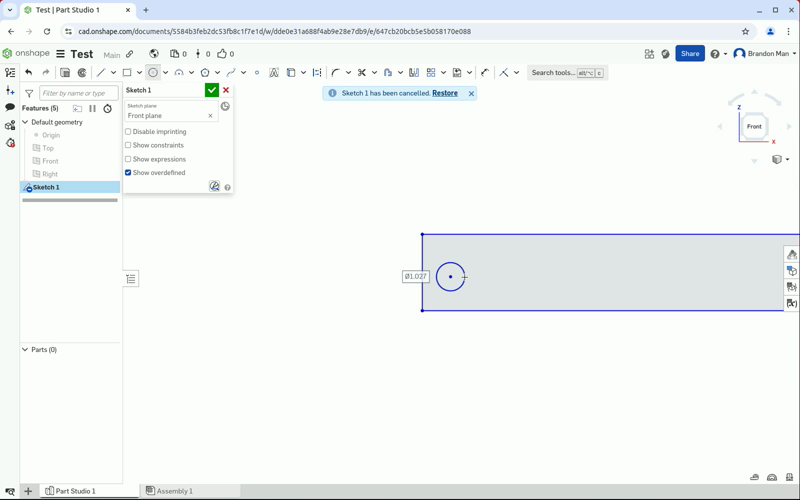
scroll(-6)
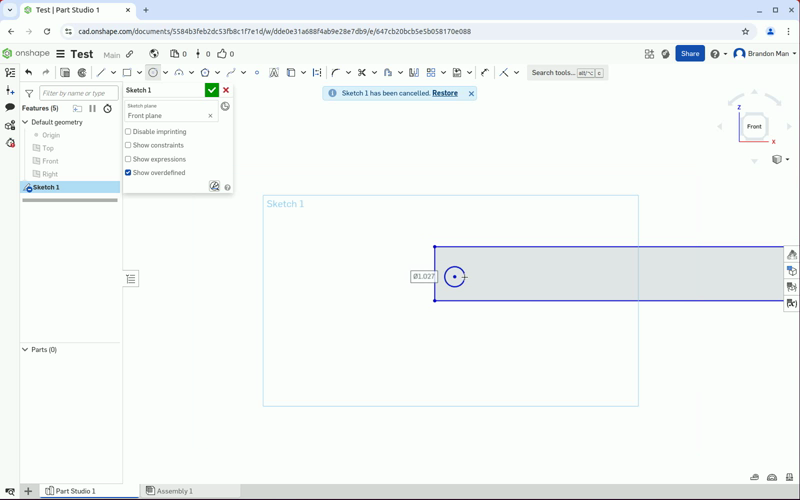
scroll(-6)
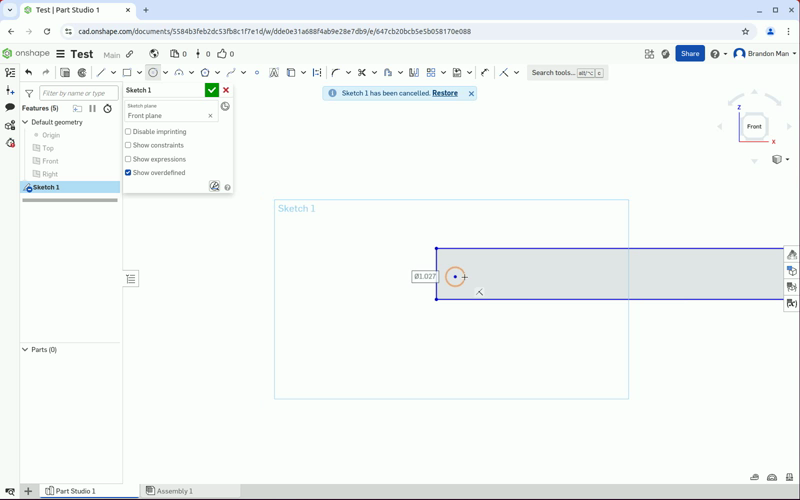
scroll(-6)
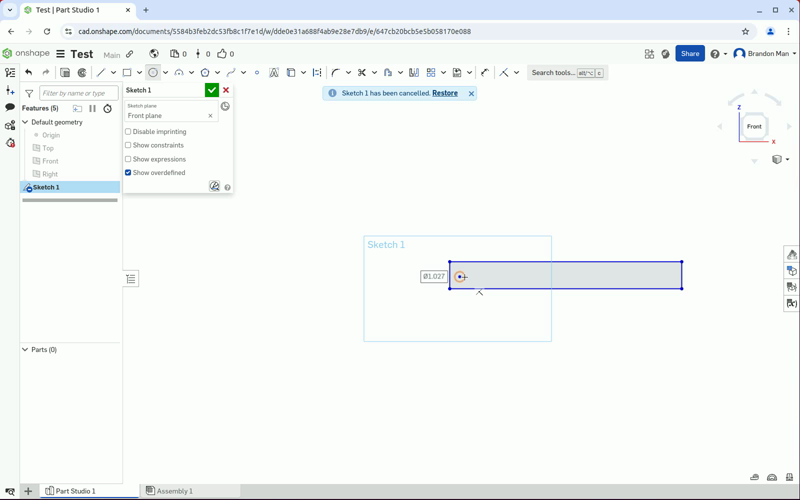
scroll(-6)
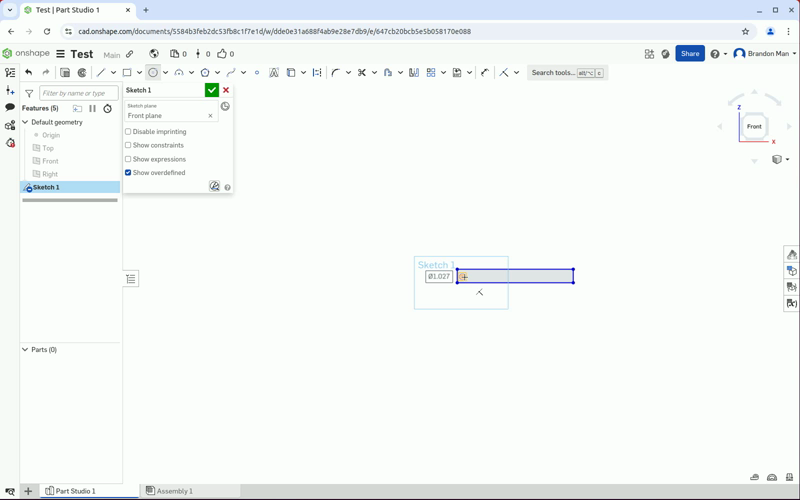
key(esc)
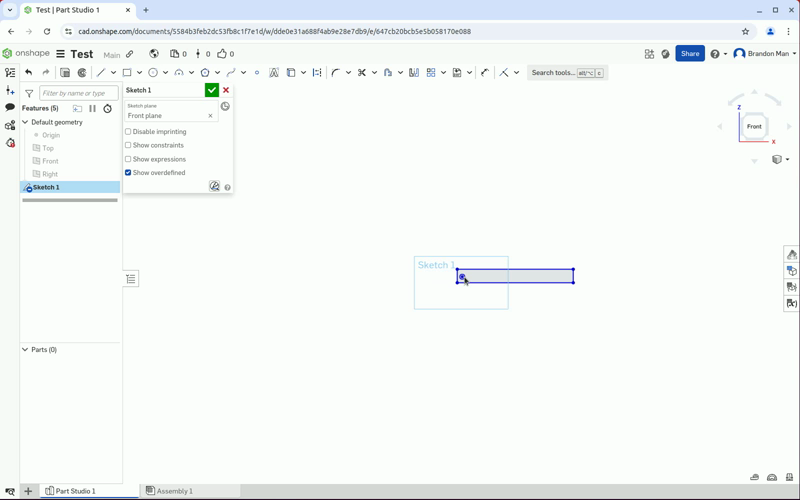
key(c)
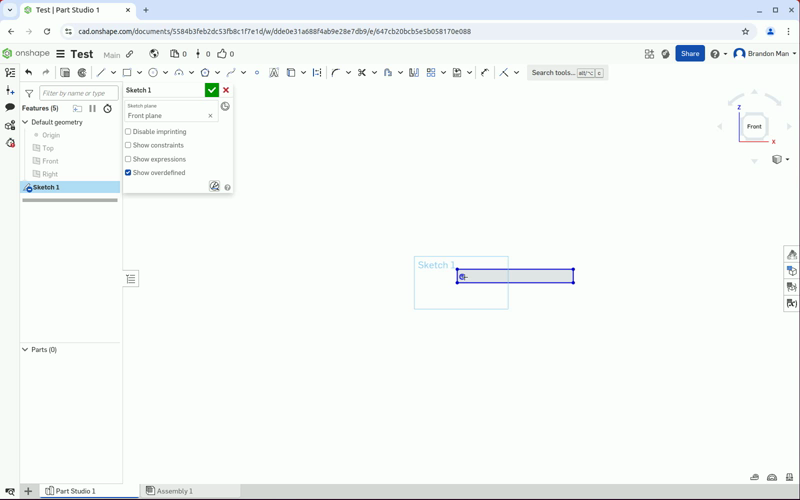
key_down(shift)
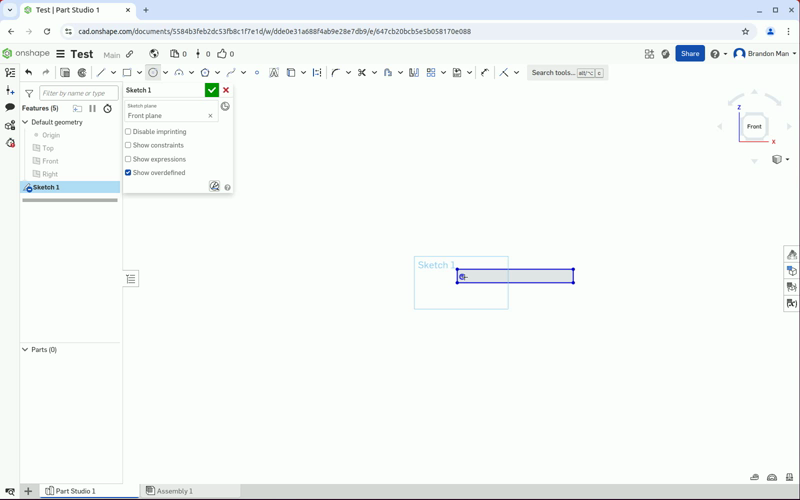
mouse_move(568, 276)
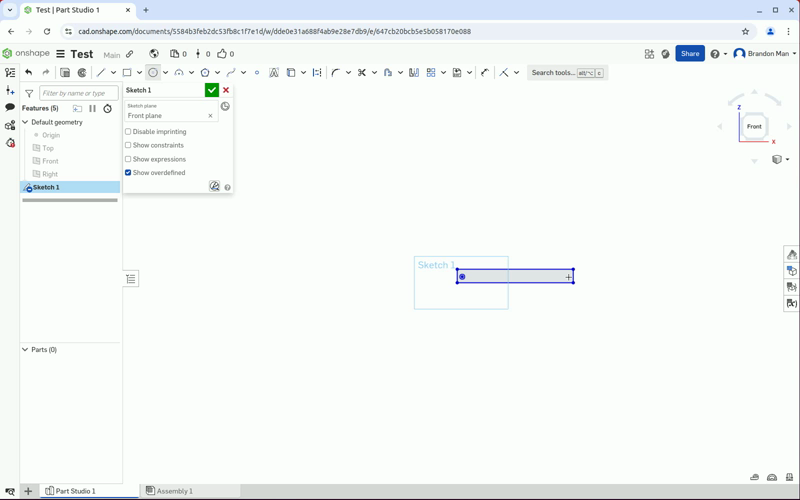
click(568, 276)
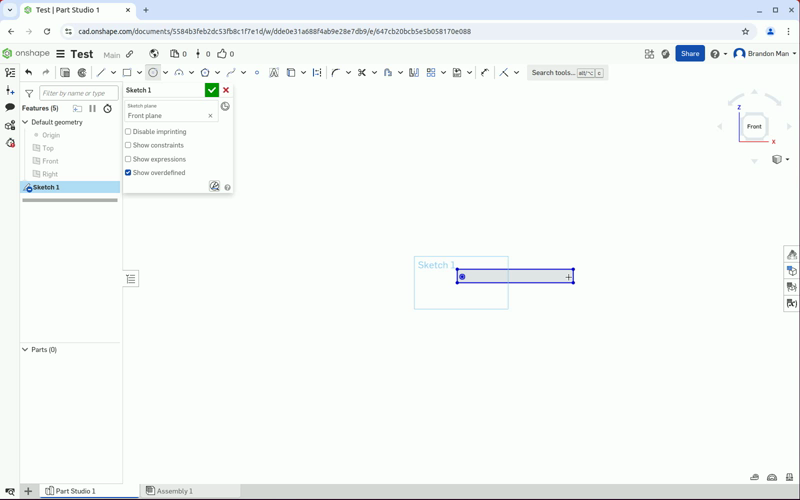
key_up(shift)
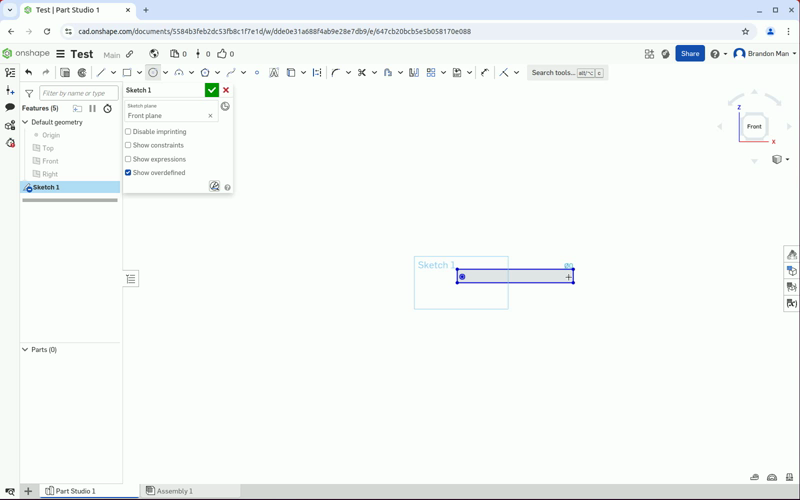
mouse_move(570, 276)
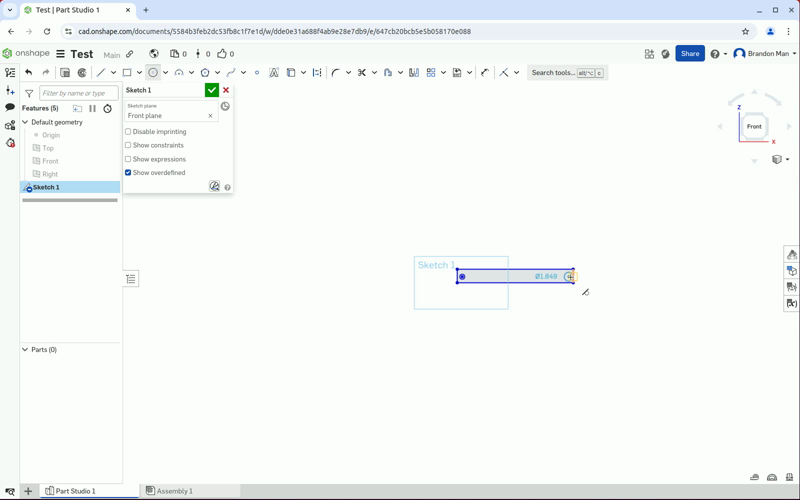
scroll(6)
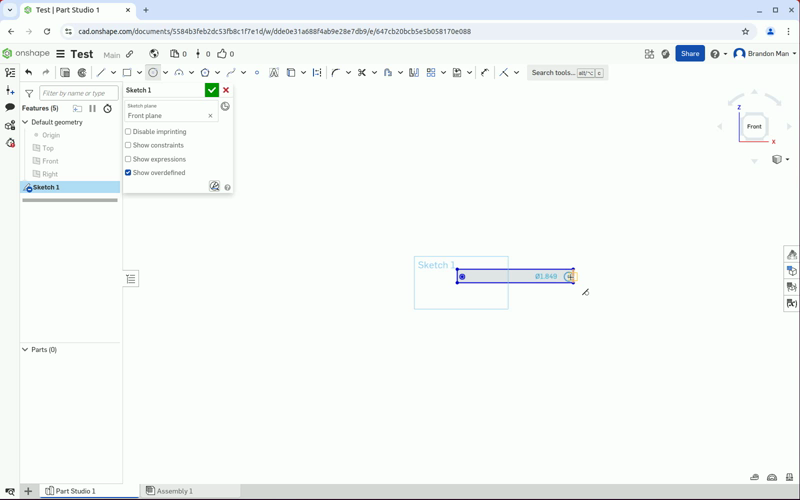
scroll(6)
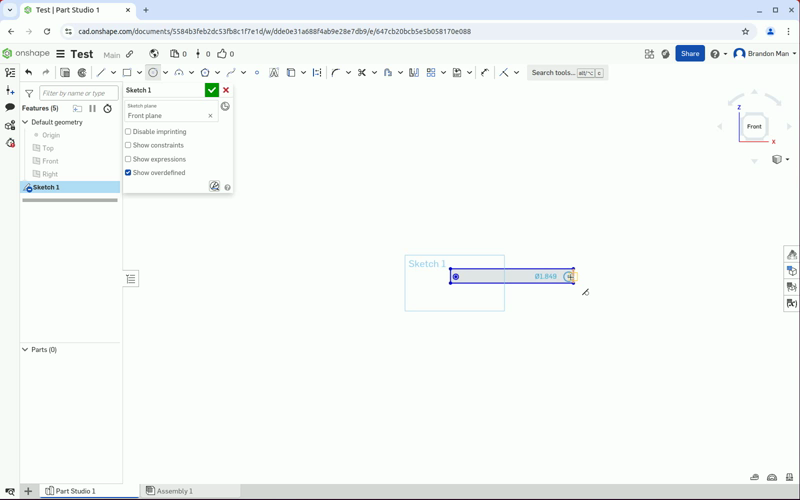
scroll(6)
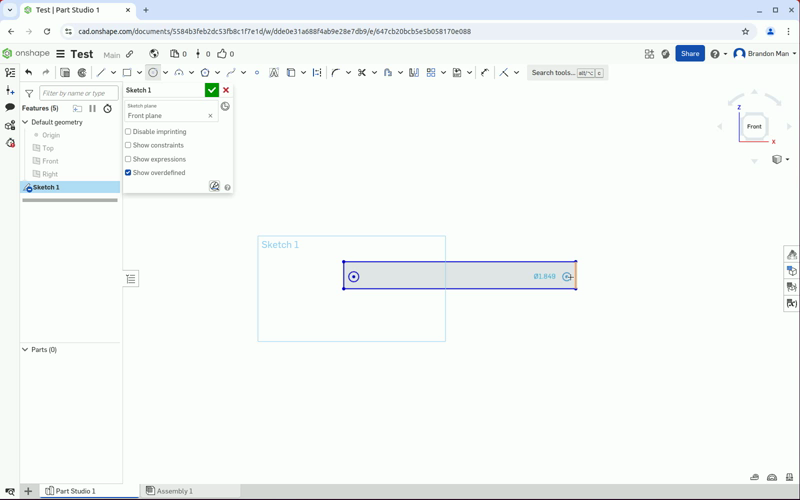
scroll(6)
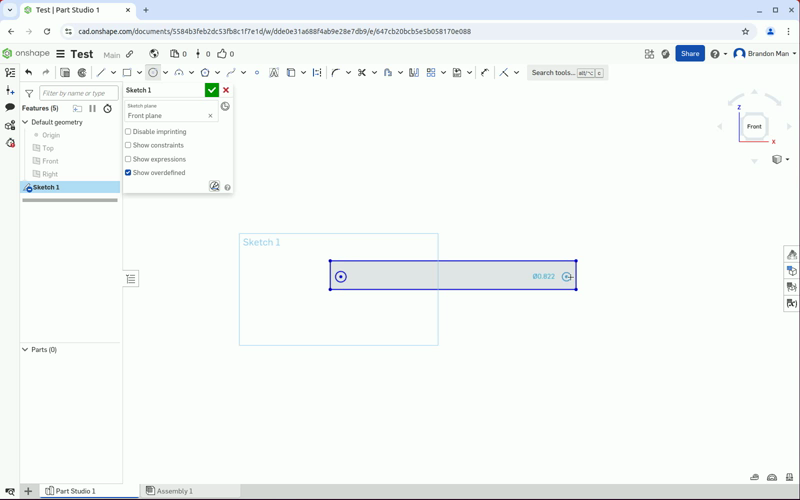
scroll(6)
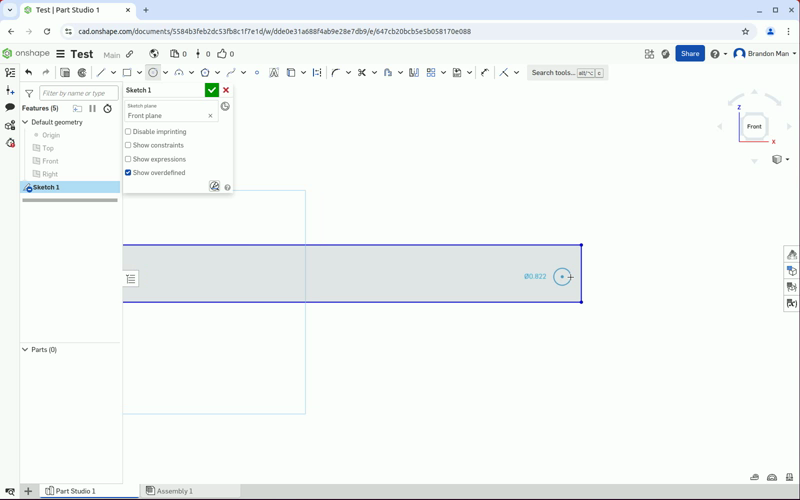
scroll(6)
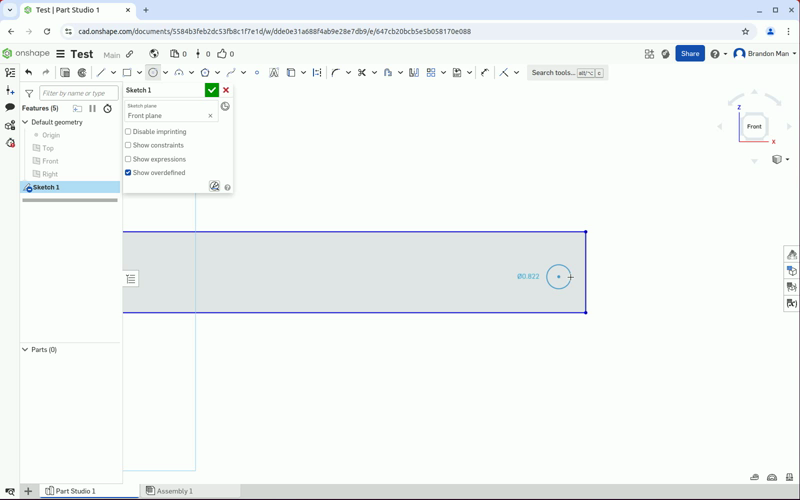
scroll(6)
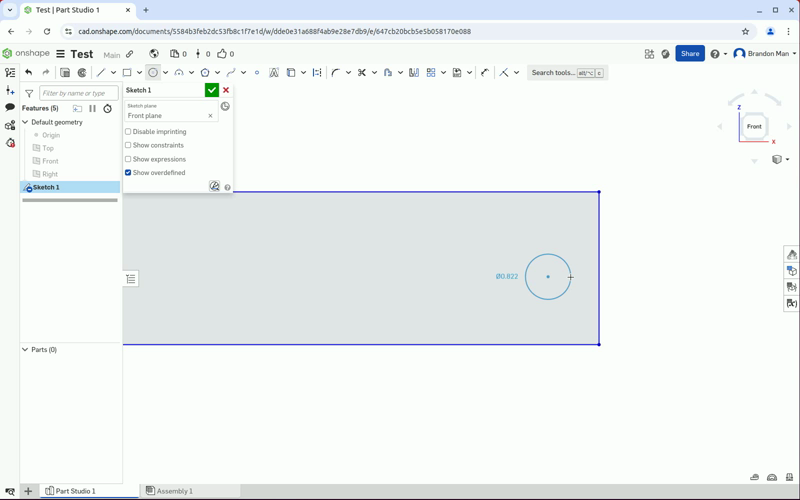
click(570, 276)
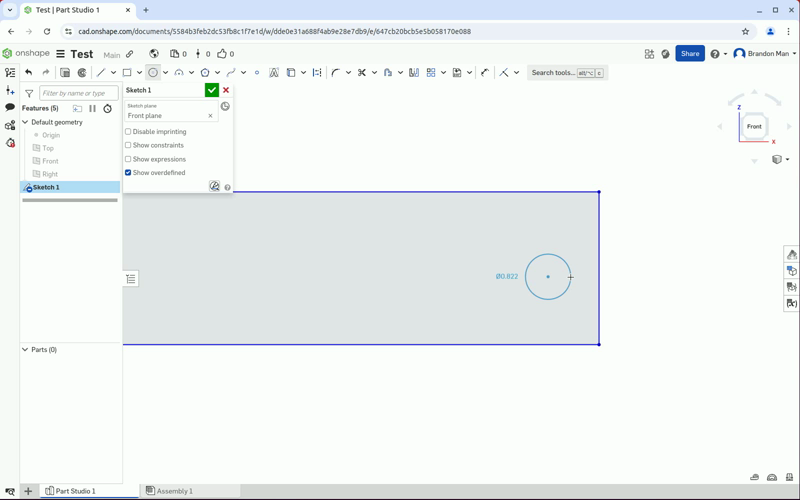
scroll(-6)
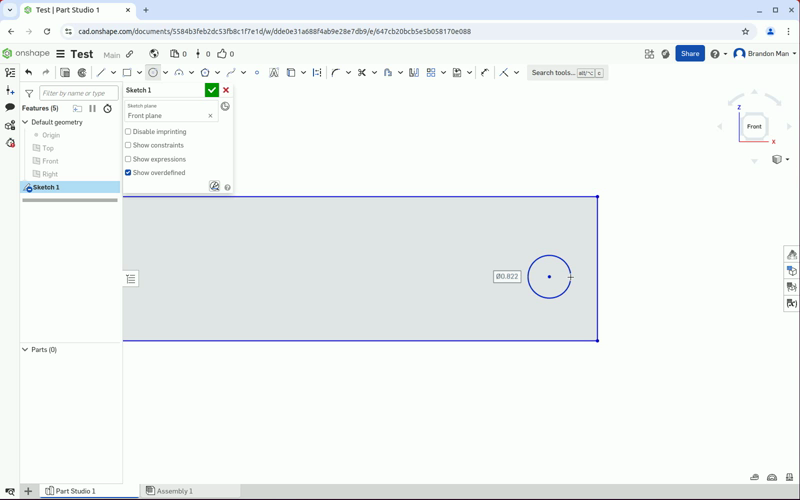
scroll(-6)
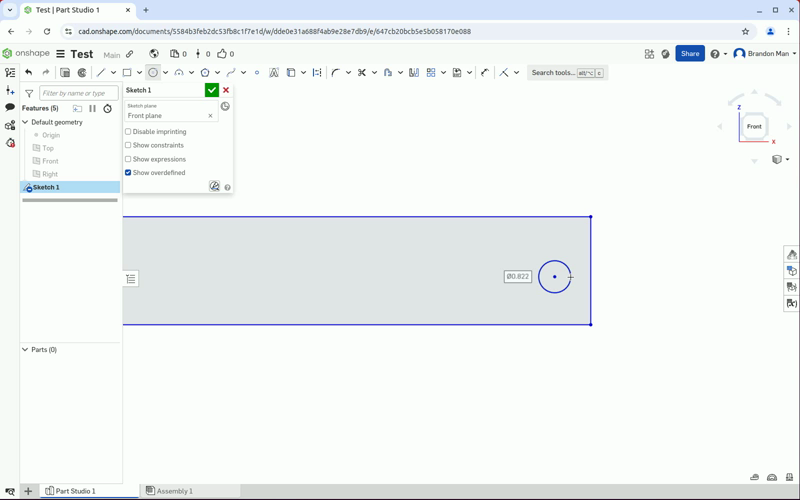
scroll(-6)
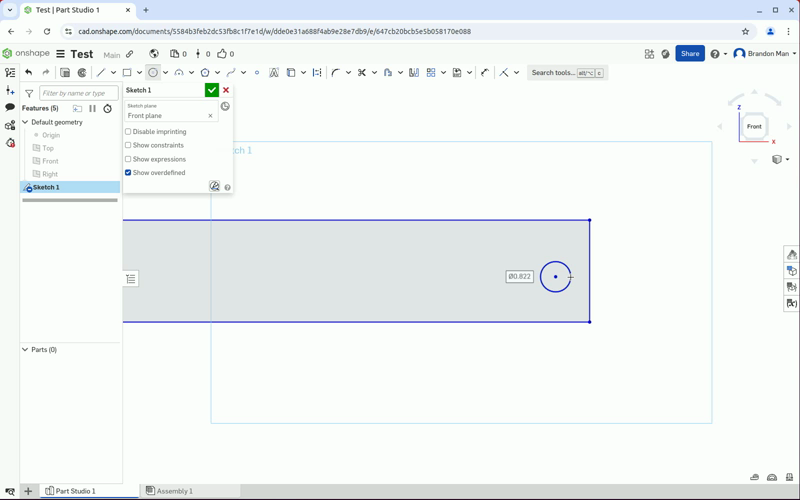
scroll(-6)
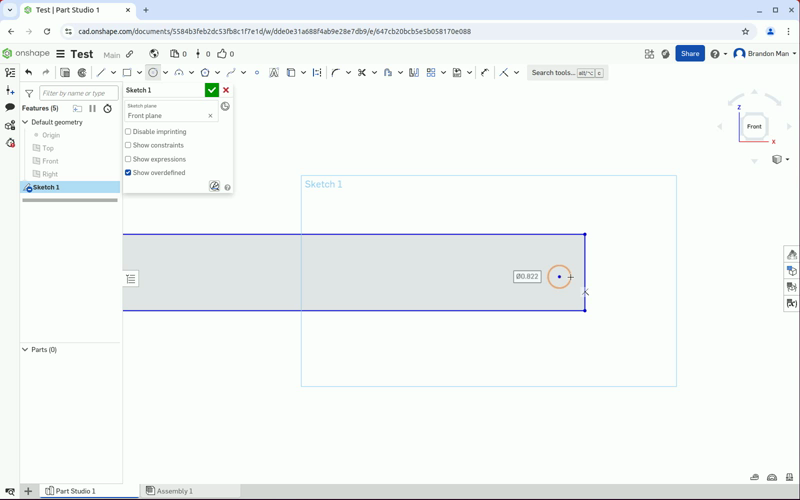
scroll(-6)
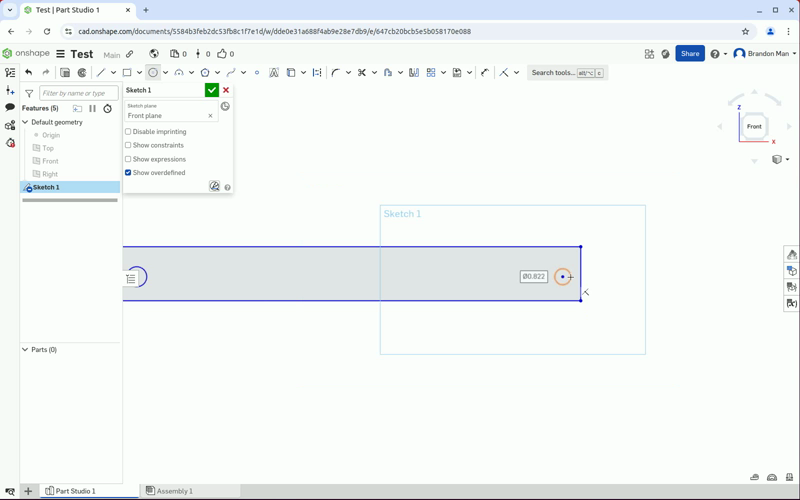
scroll(-6)
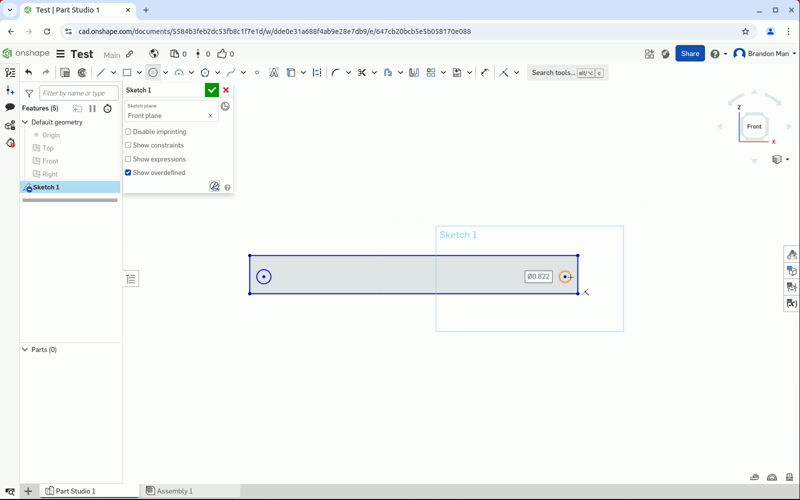
scroll(-6)
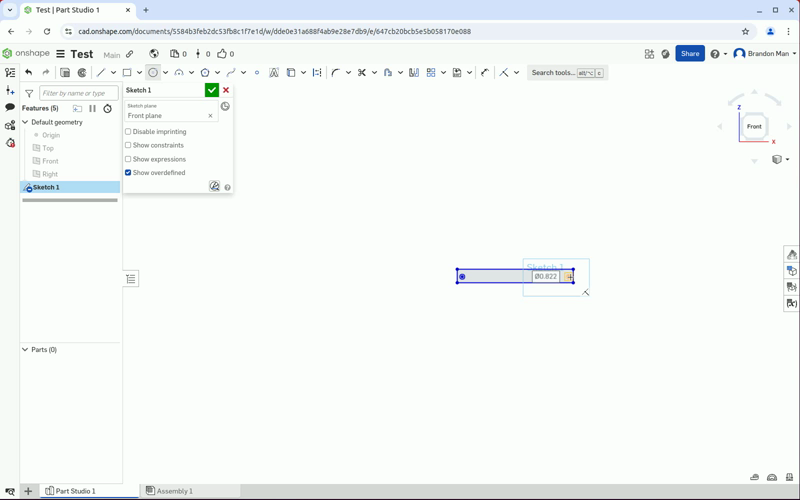
key(esc)
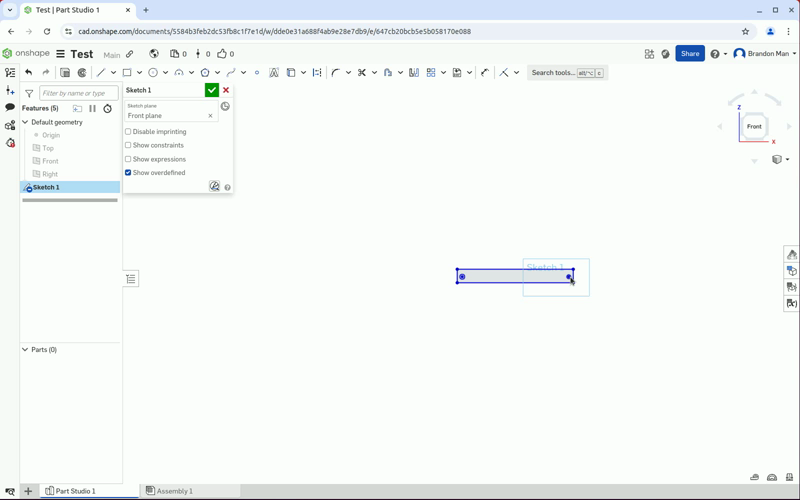
mouse_move(548, 279)
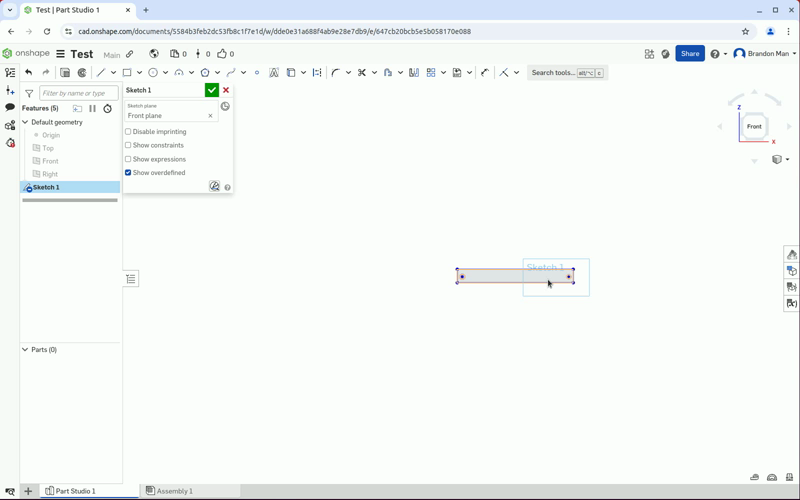
scroll(6)
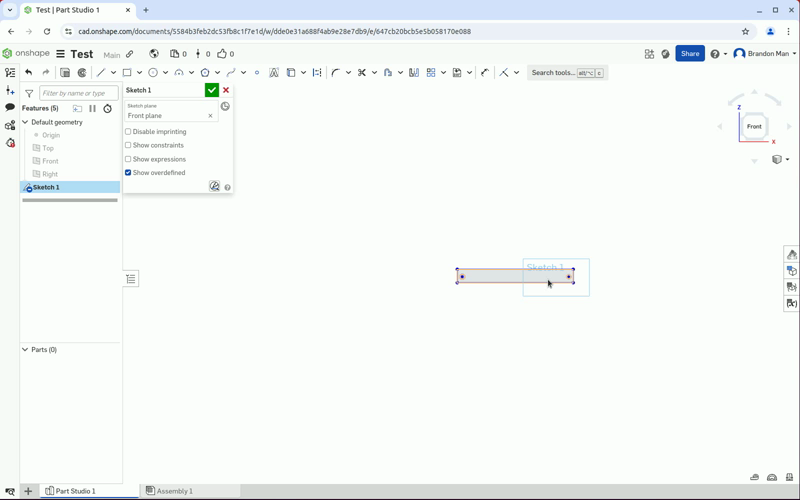
scroll(6)
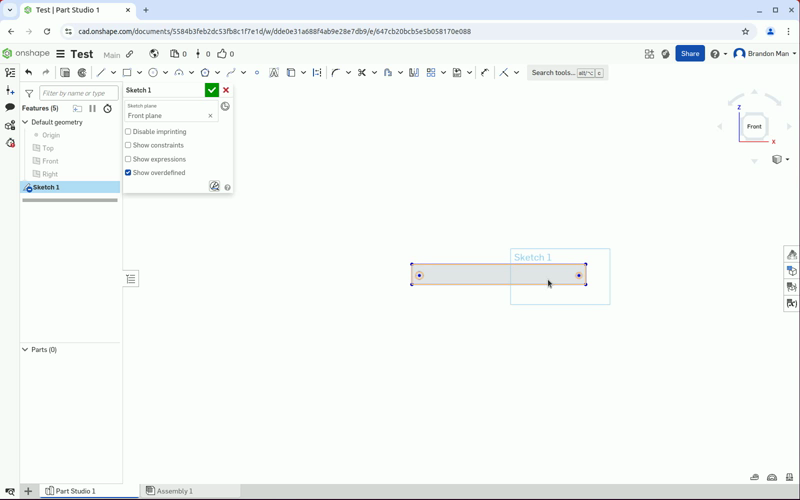
scroll(6)
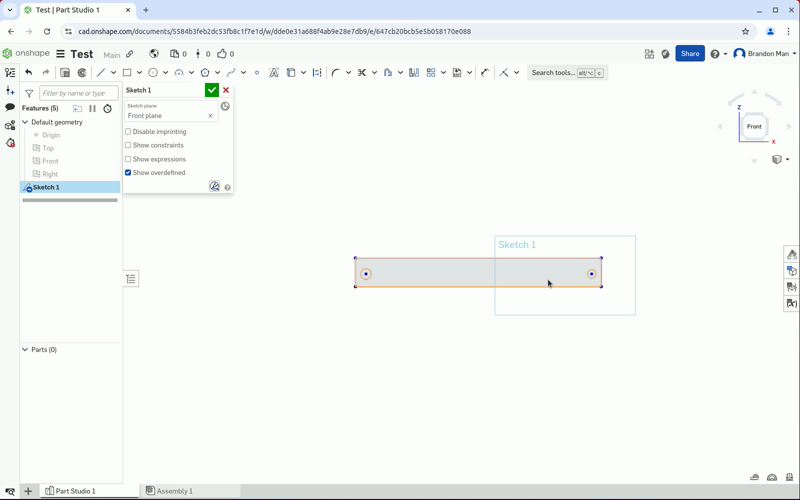
scroll(6)
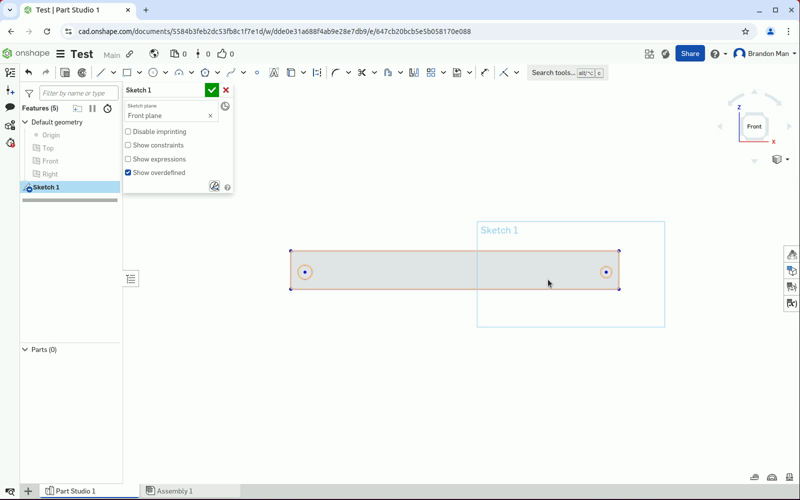
scroll(6)
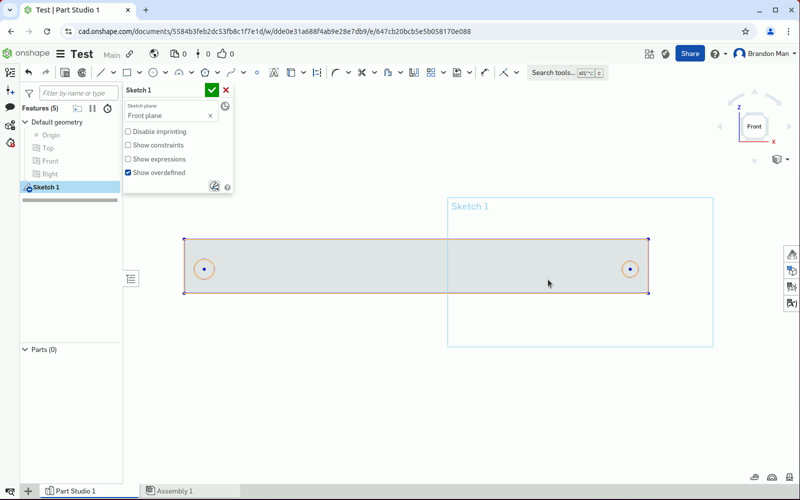
scroll(6)
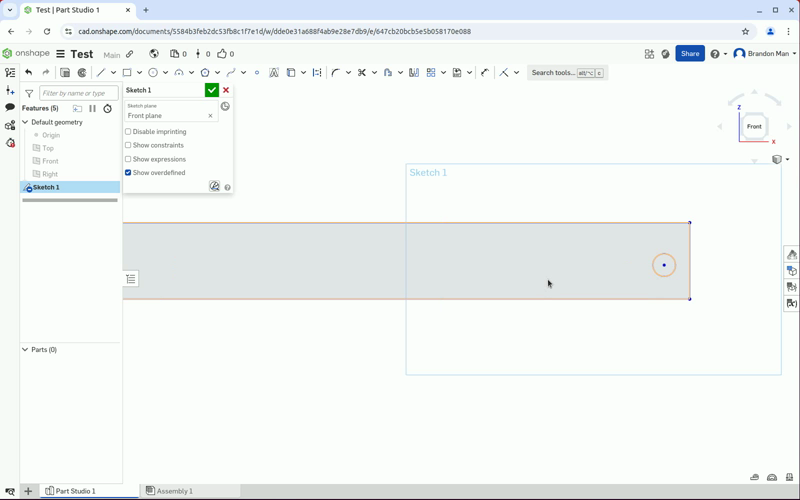
scroll(6)
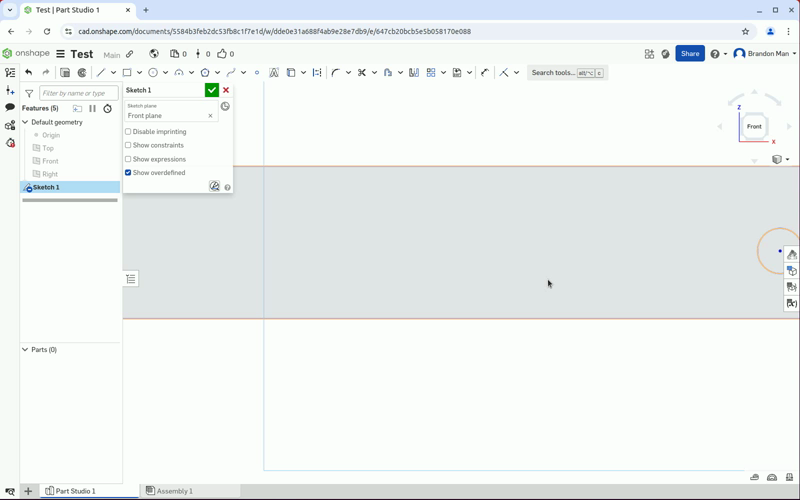
click(548, 279)
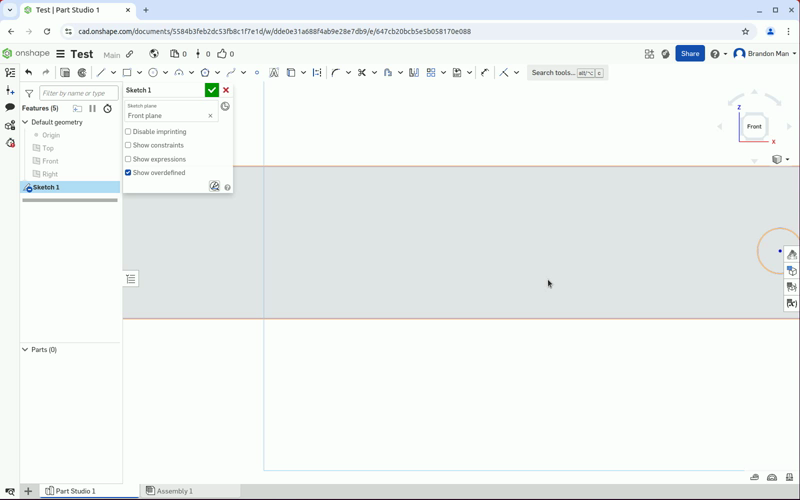
scroll(-6)
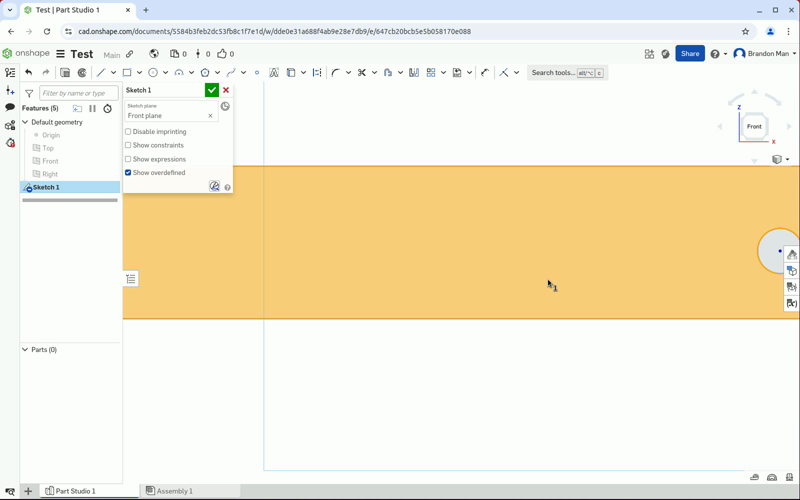
scroll(-6)
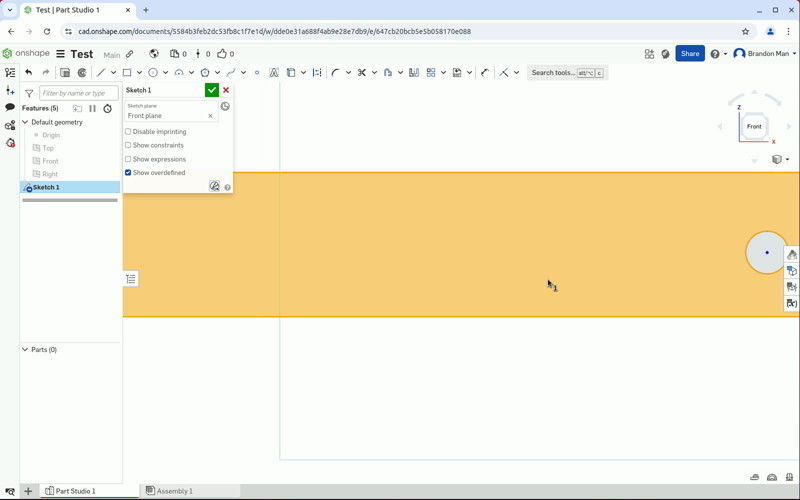
scroll(-6)
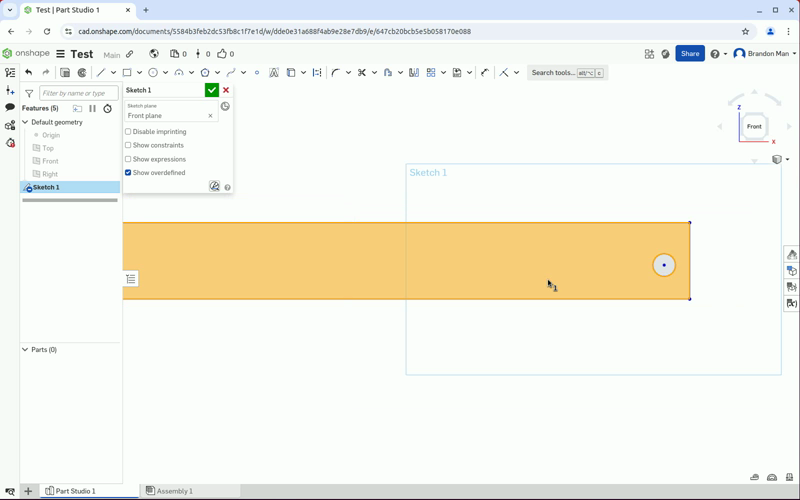
scroll(-6)
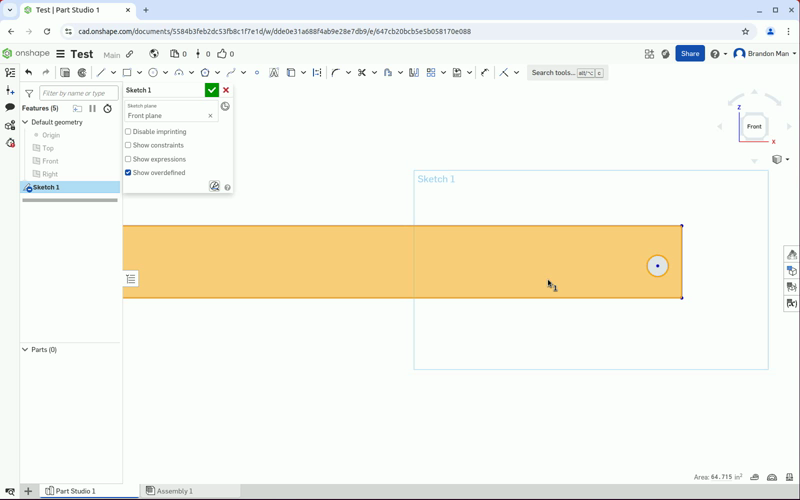
scroll(-6)
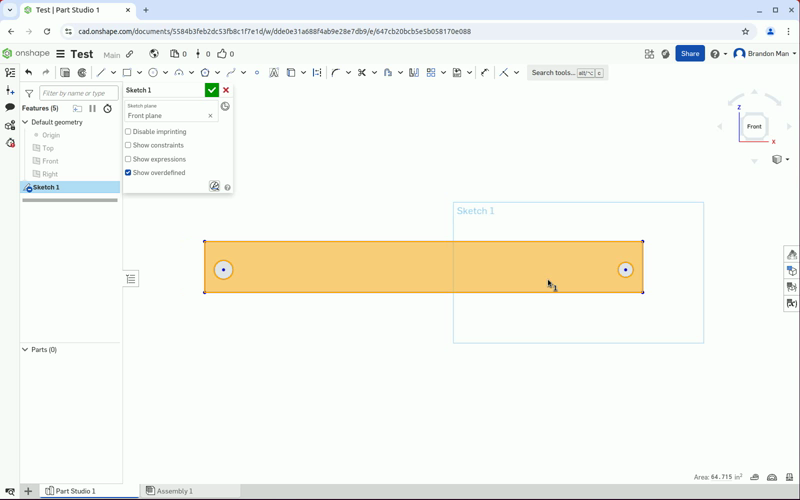
scroll(-6)
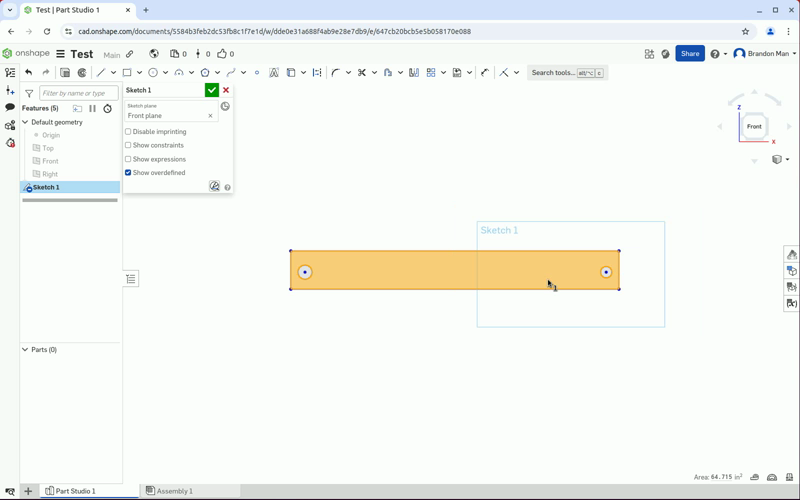
scroll(-6)
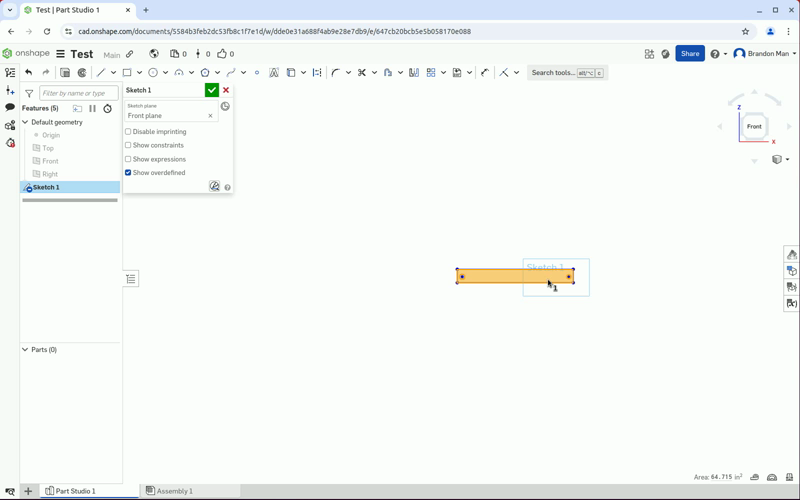
mouse_move(73, 352)
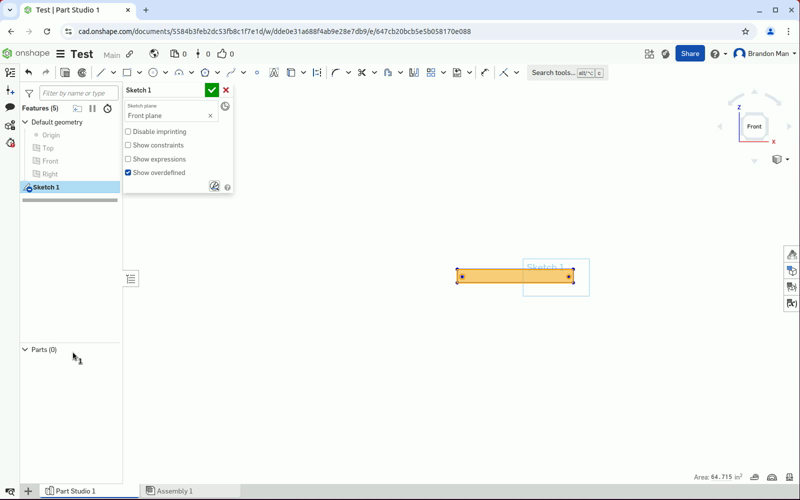
key(shift+y)
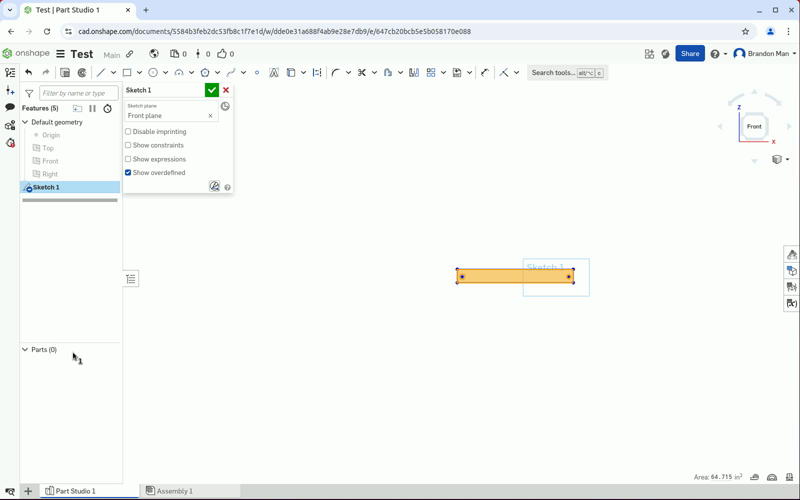
key(shift+e)
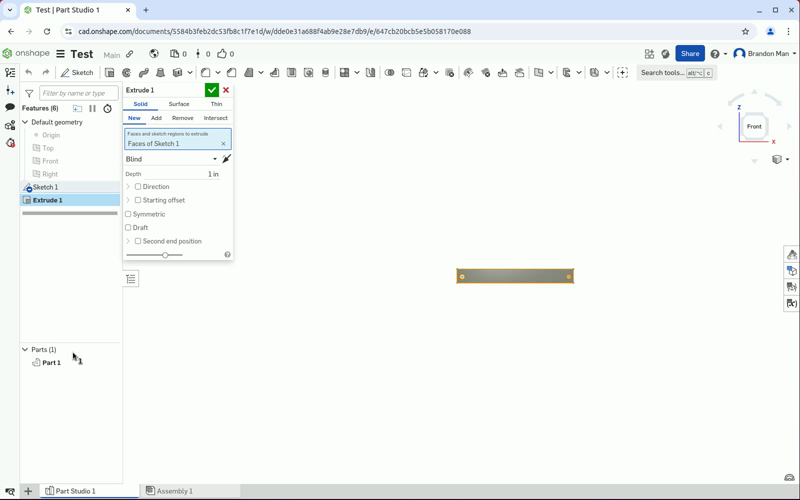
mouse_move(143, 106)
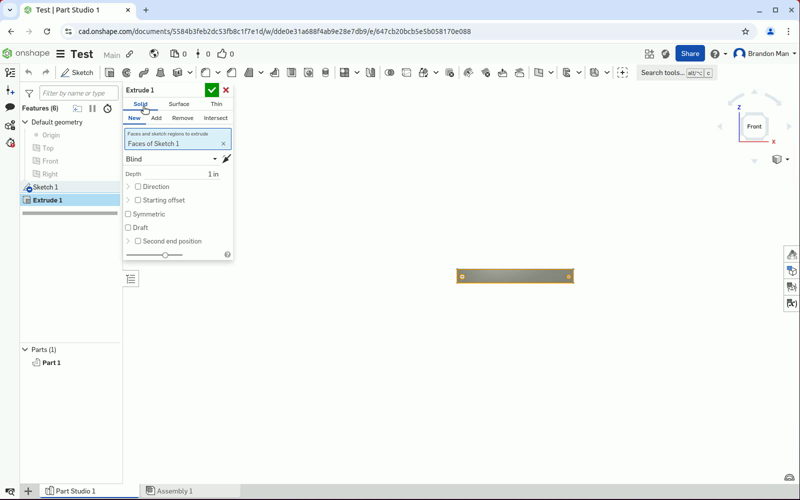
click(143, 106)
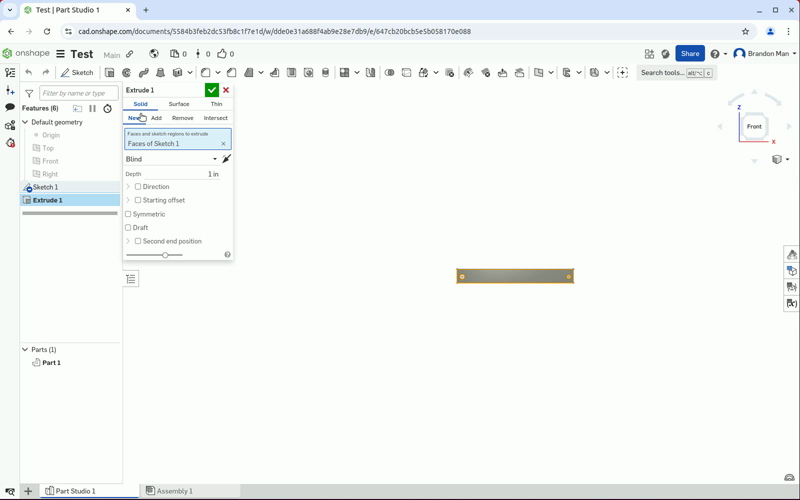
mouse_move(137, 120)
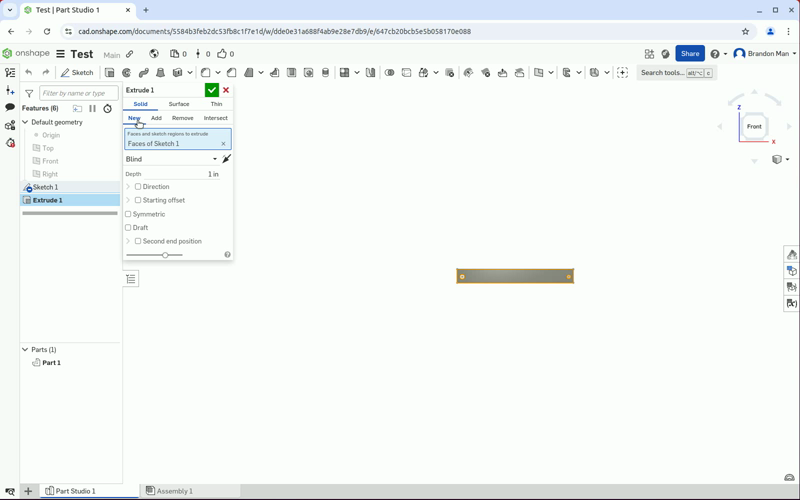
click(137, 120)
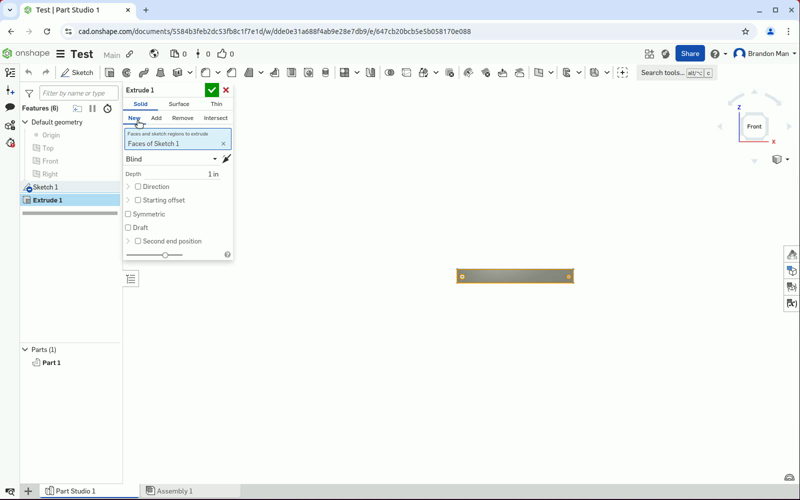
key(tab, 4)
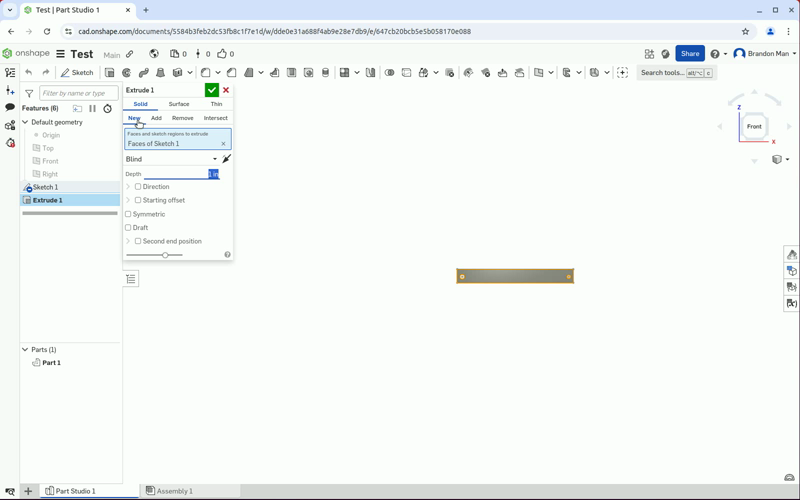
text(2.648)
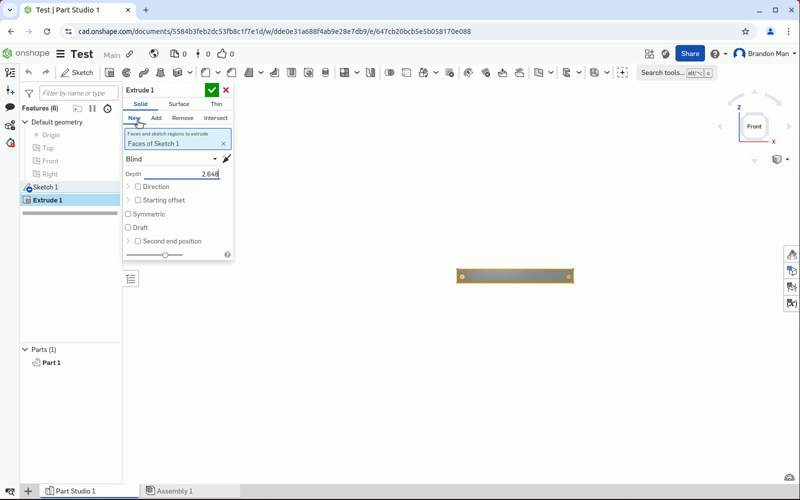
key(enter)
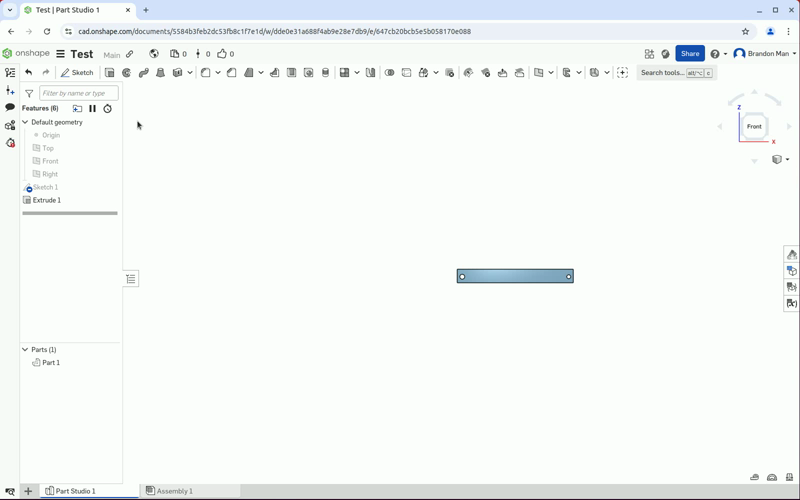
key(shift+h)
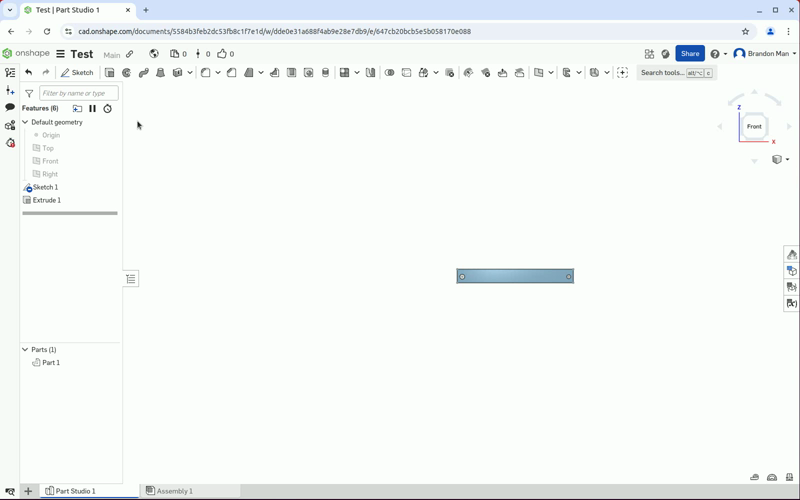
key(shift+h)
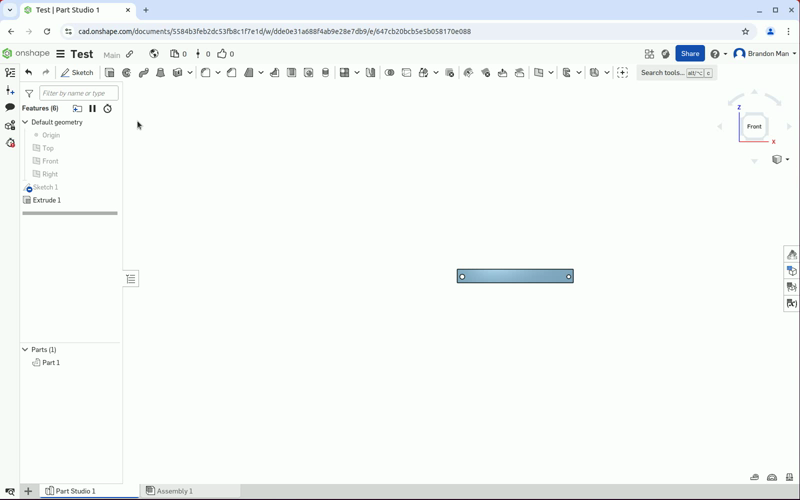
mouse_move(73, 189)
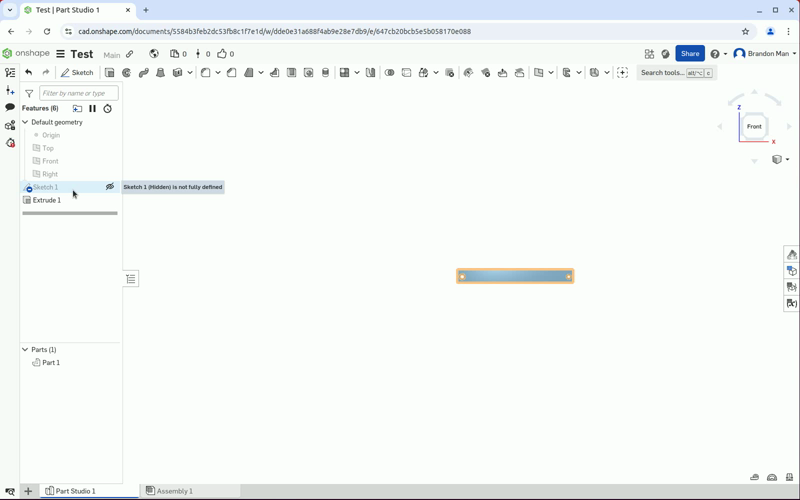
click(73, 189)
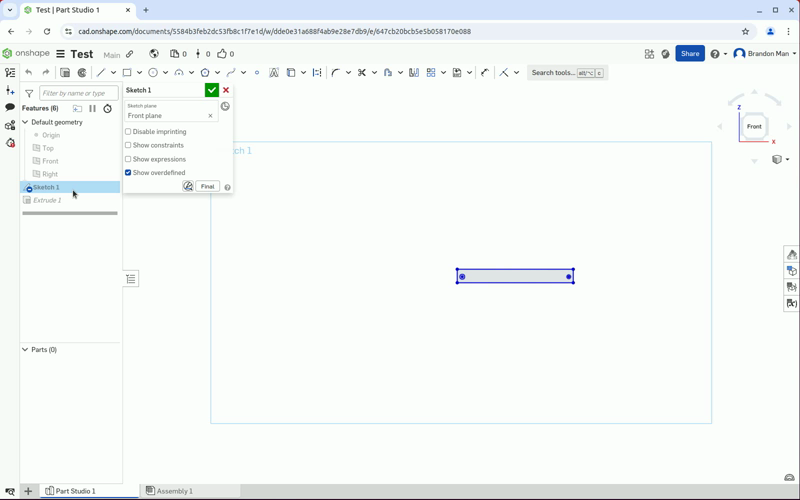
mouse_move(229, 92)
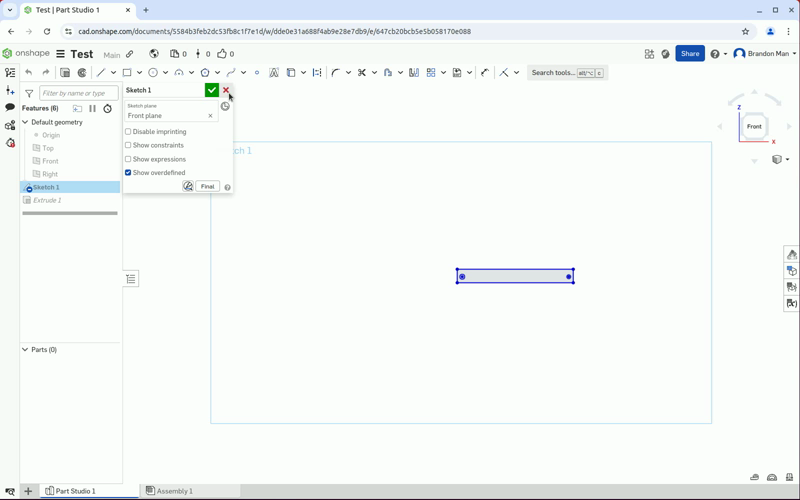
click(229, 92)
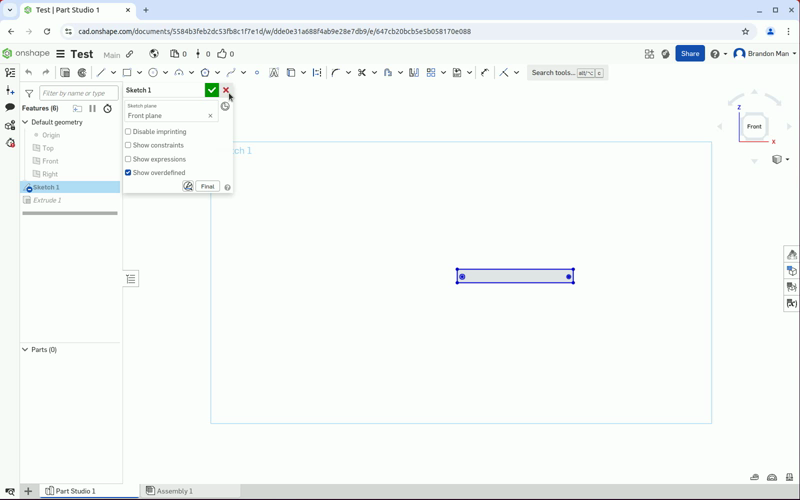
key(shift+s)
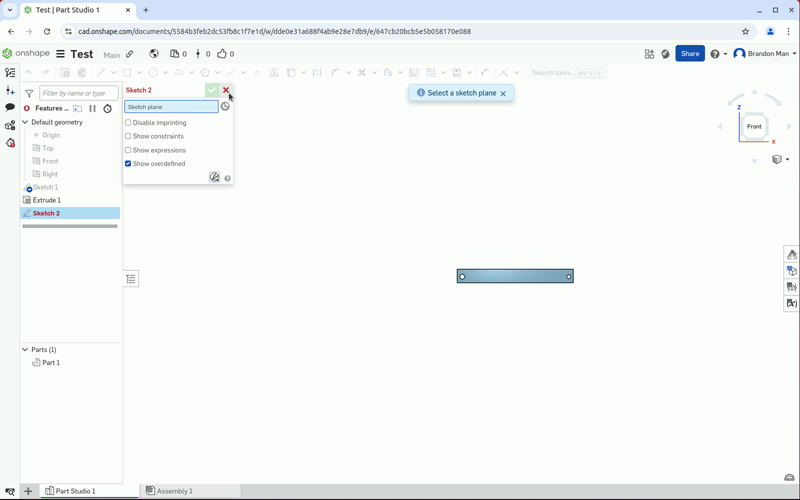
mouse_move(73, 163)
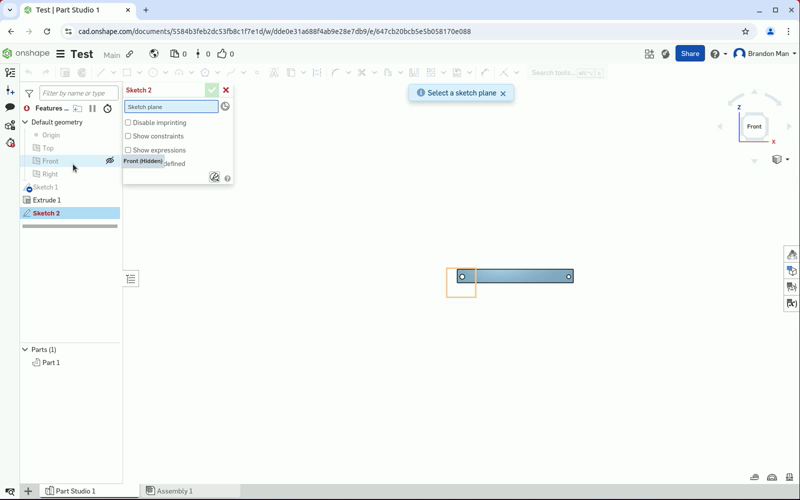
click(73, 163)
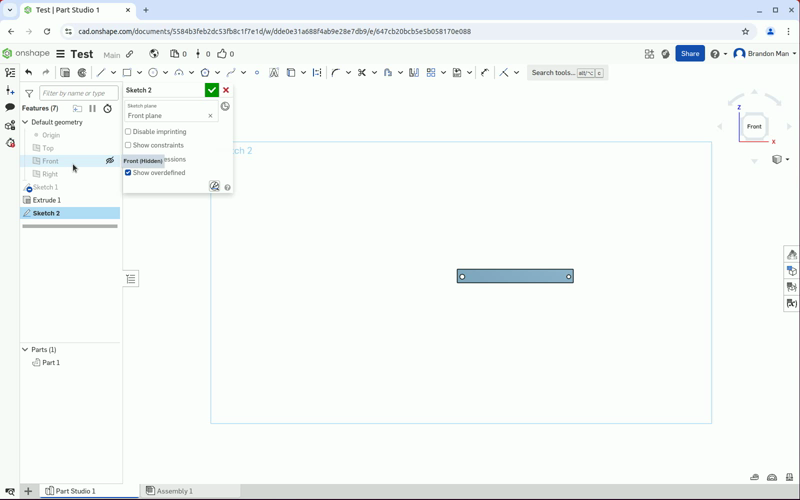
mouse_move(73, 352)
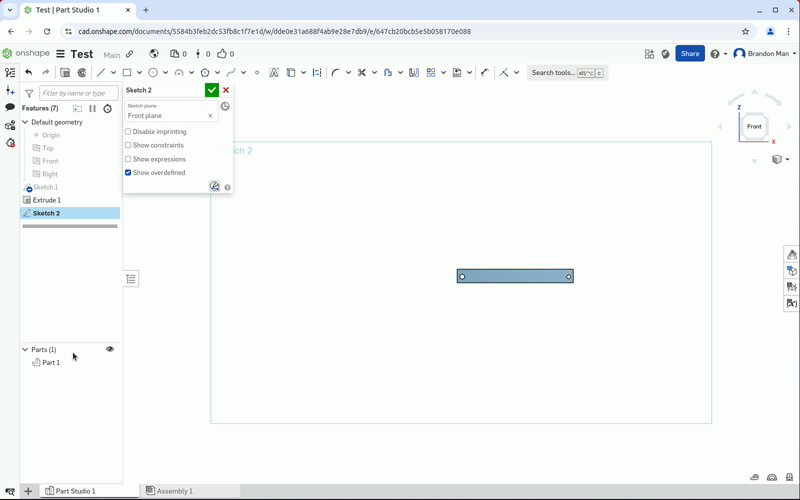
key(y)
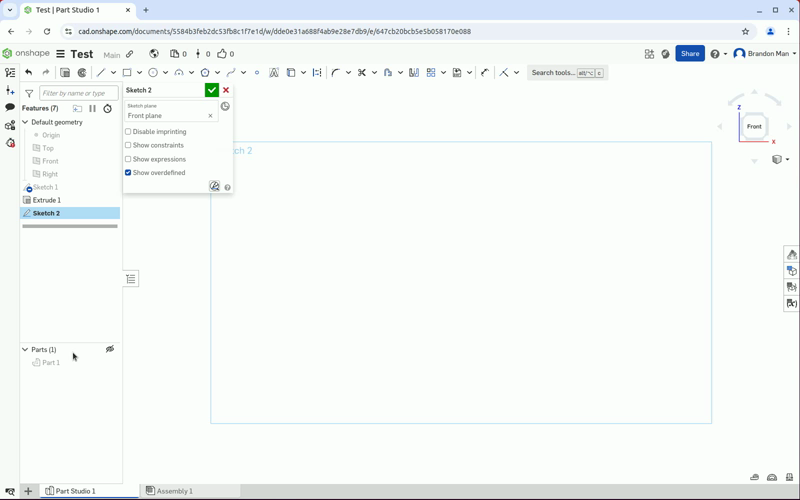
key(c)
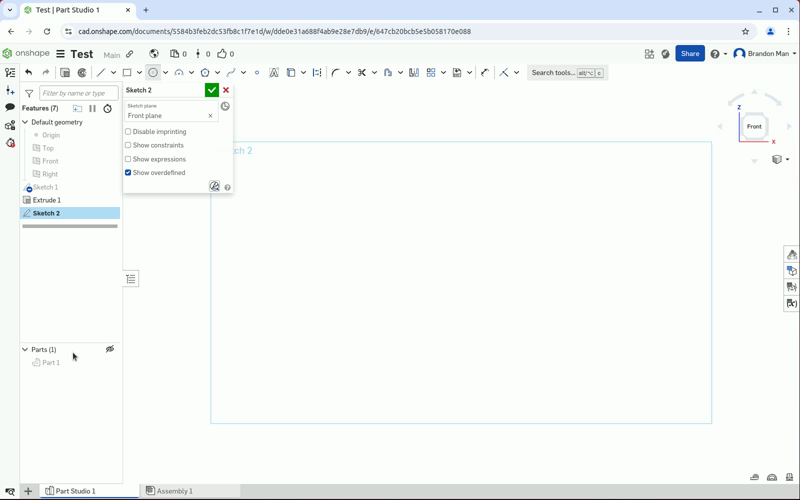
key_down(shift)
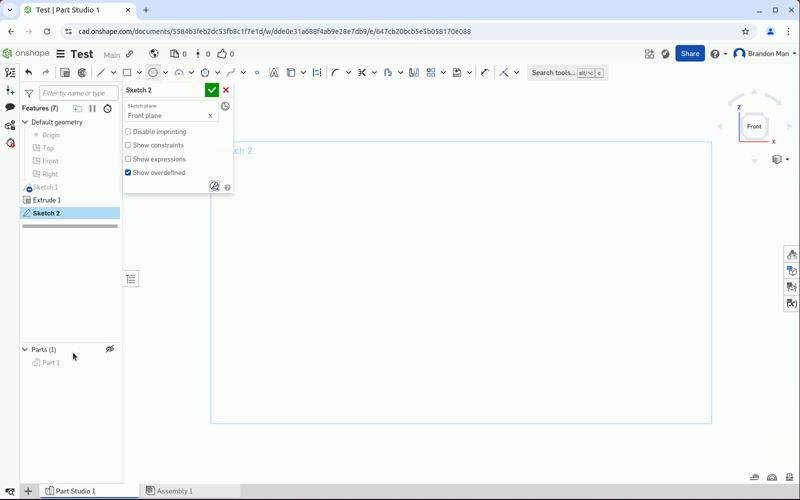
mouse_move(462, 275)
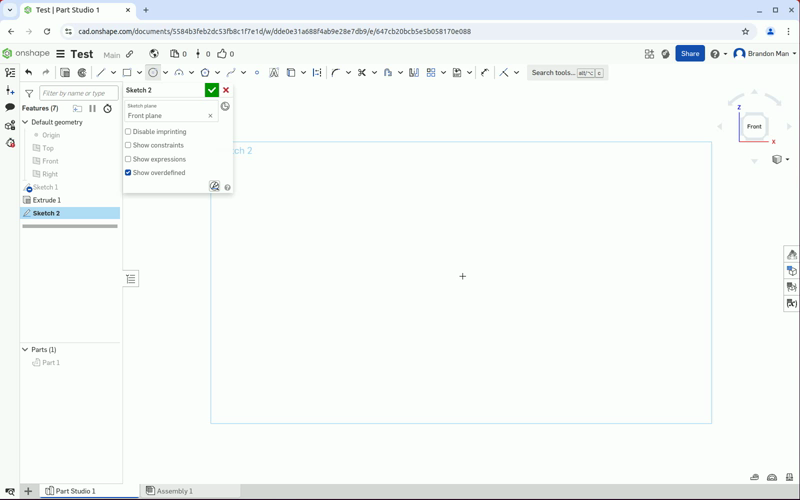
click(462, 275)
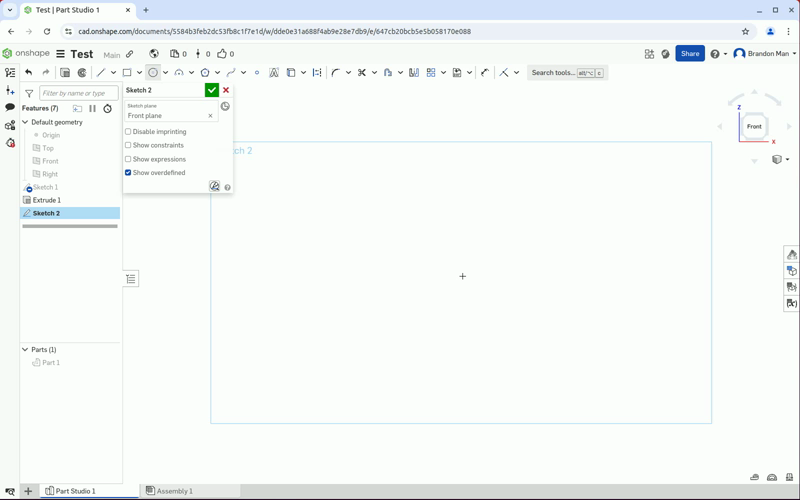
key_up(shift)
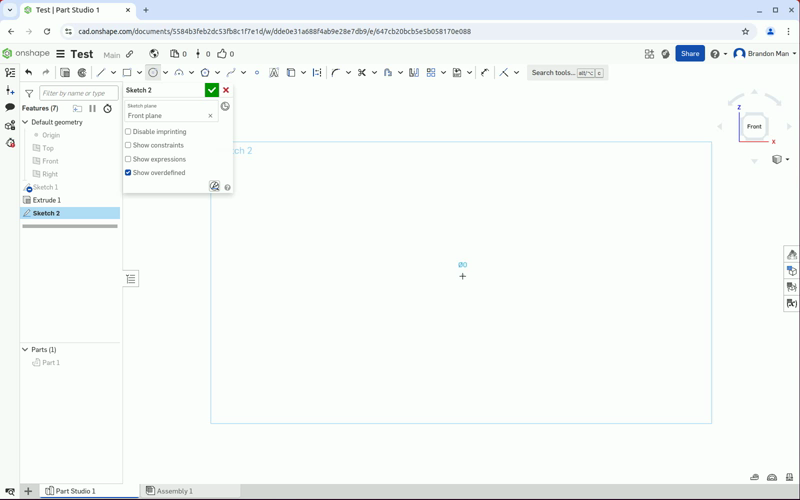
mouse_move(465, 275)
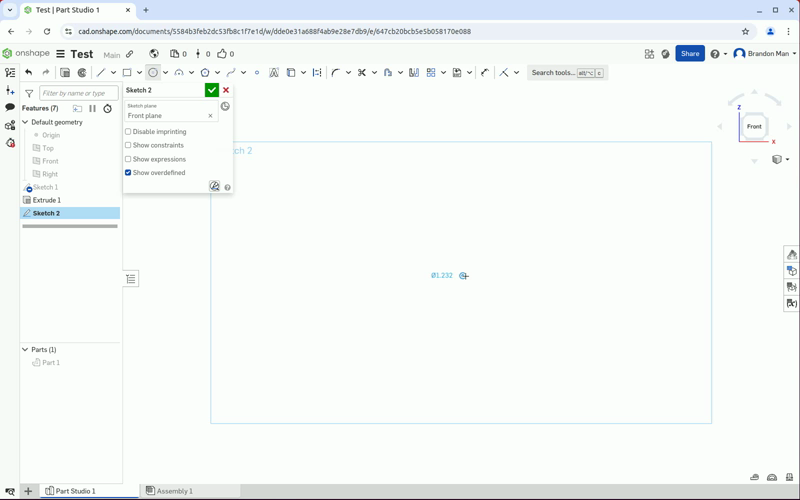
click(465, 275)
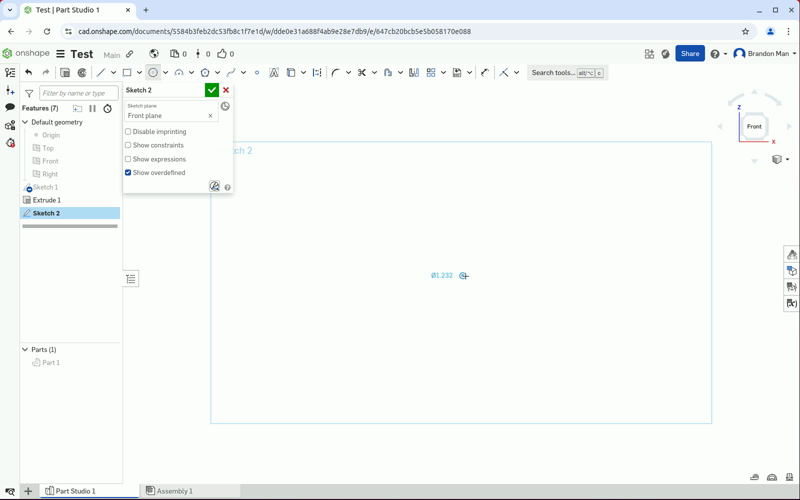
key(esc)
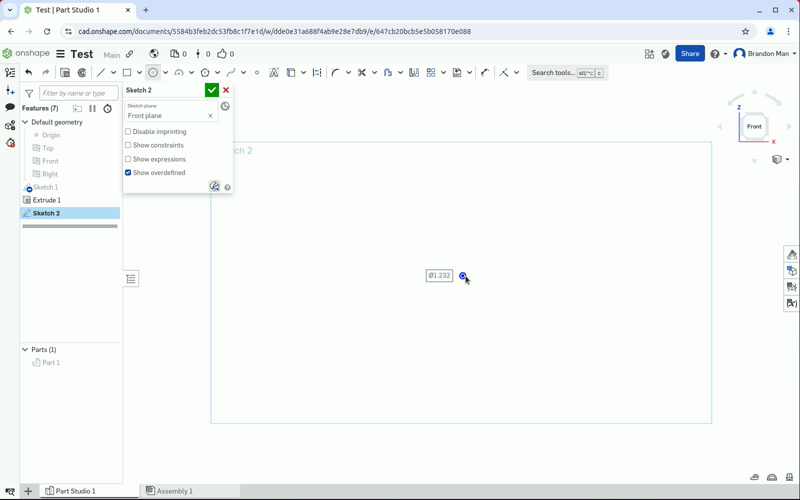
mouse_move(462, 275)
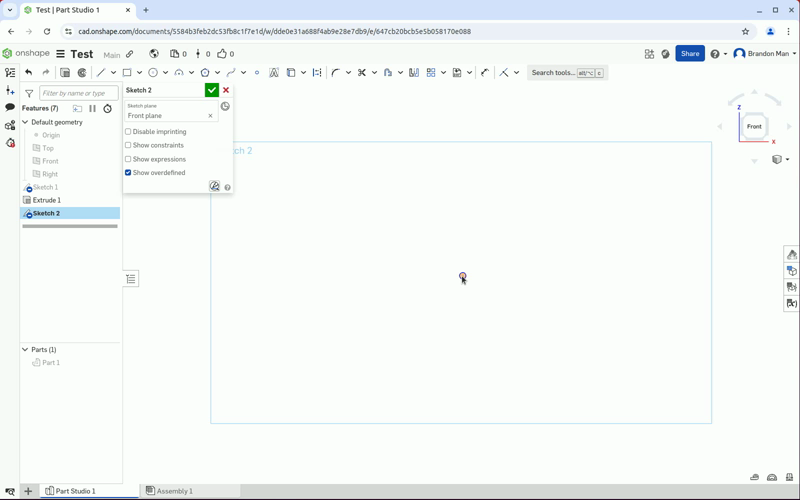
scroll(6)
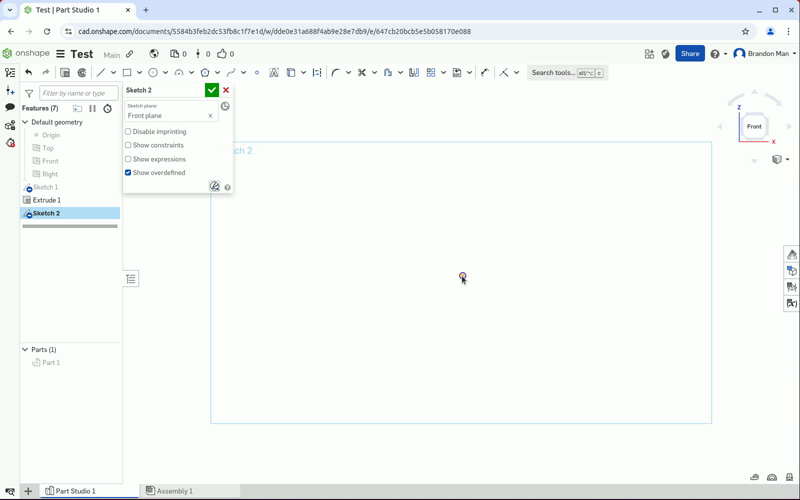
scroll(6)
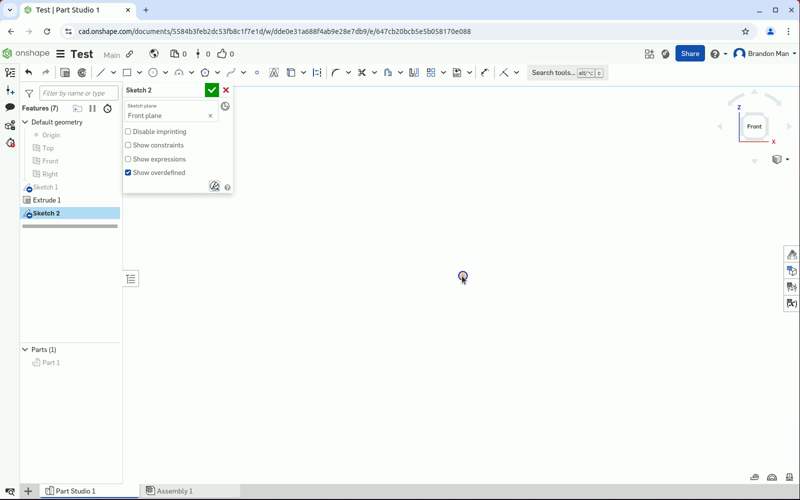
scroll(6)
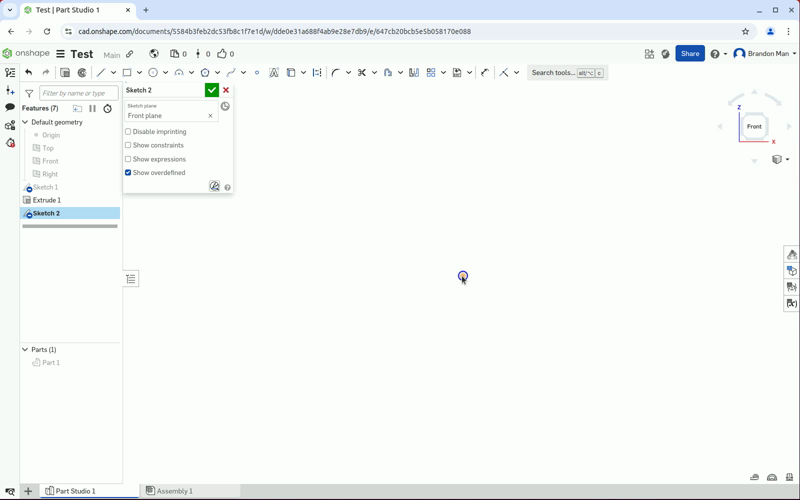
scroll(6)
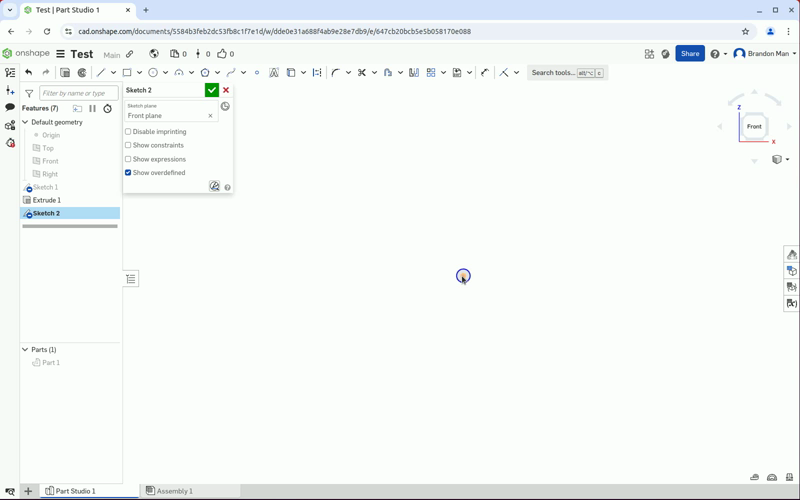
scroll(6)
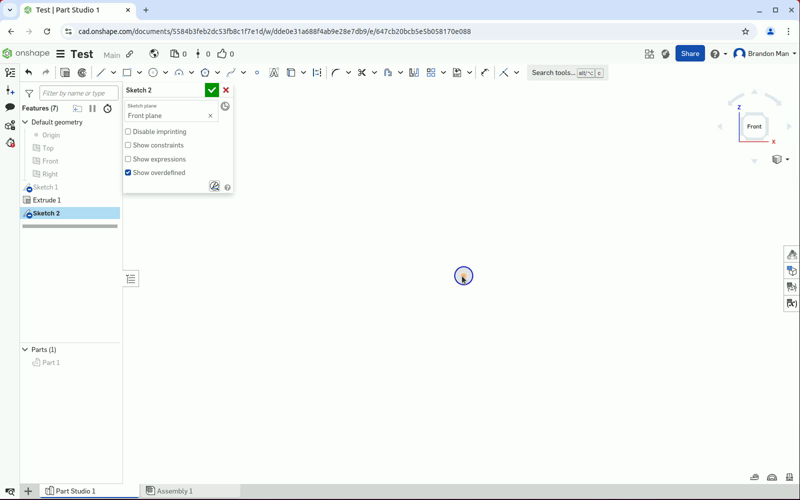
scroll(6)
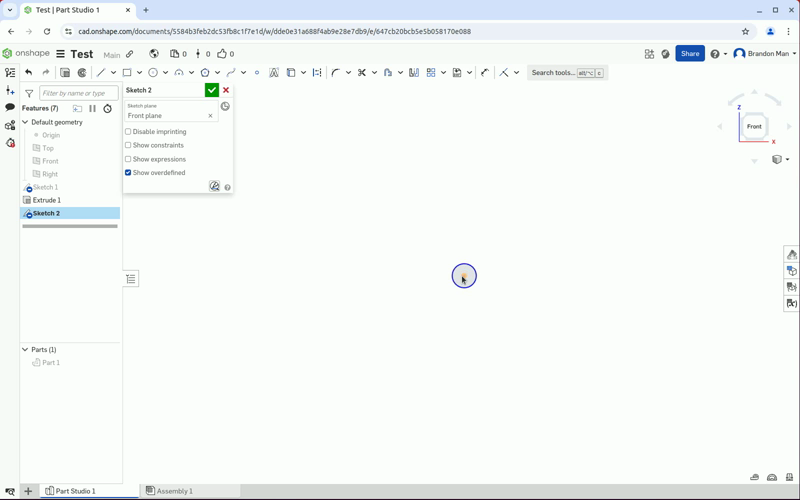
scroll(6)
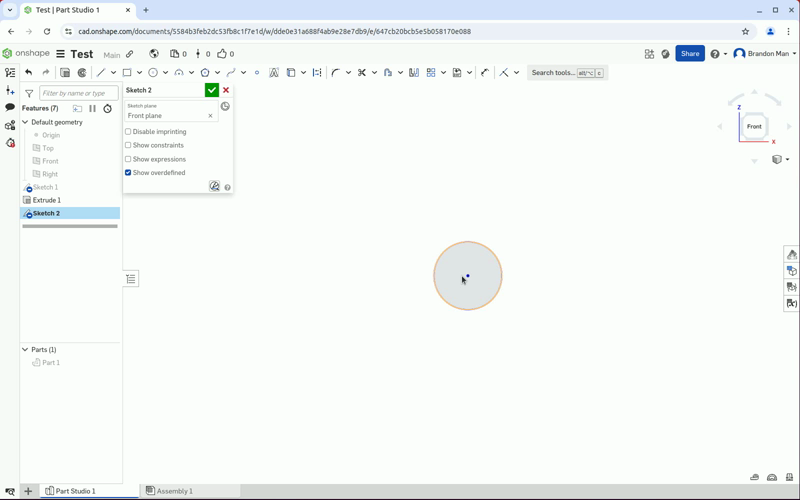
click(462, 275)
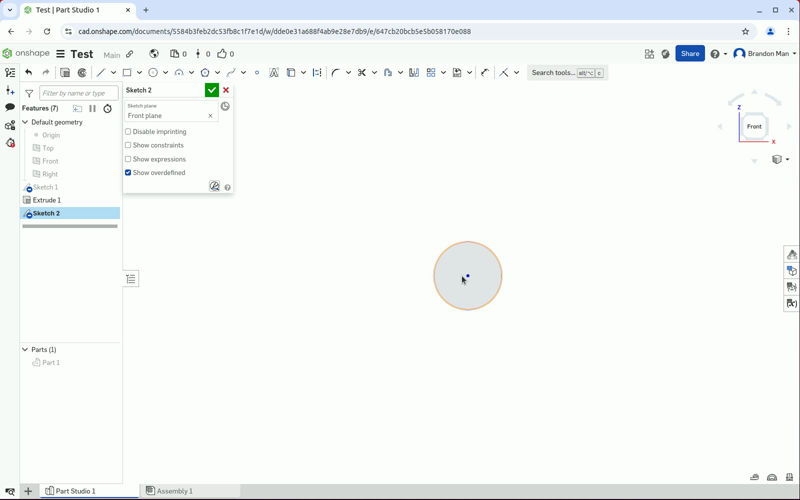
scroll(-6)
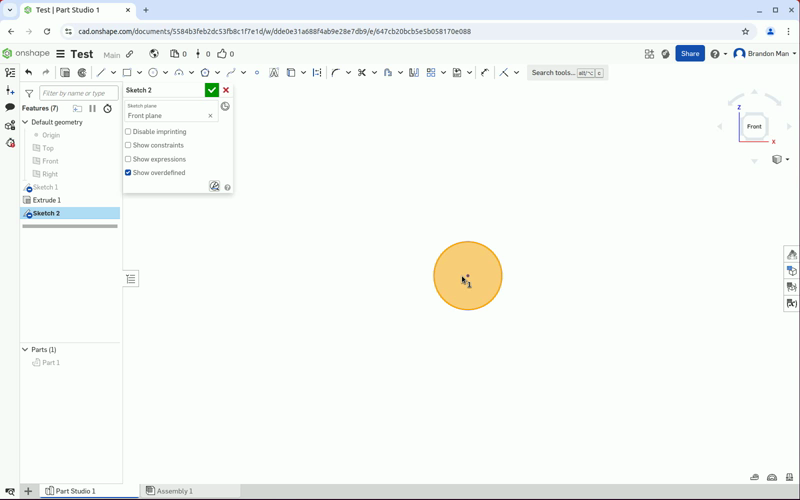
scroll(-6)
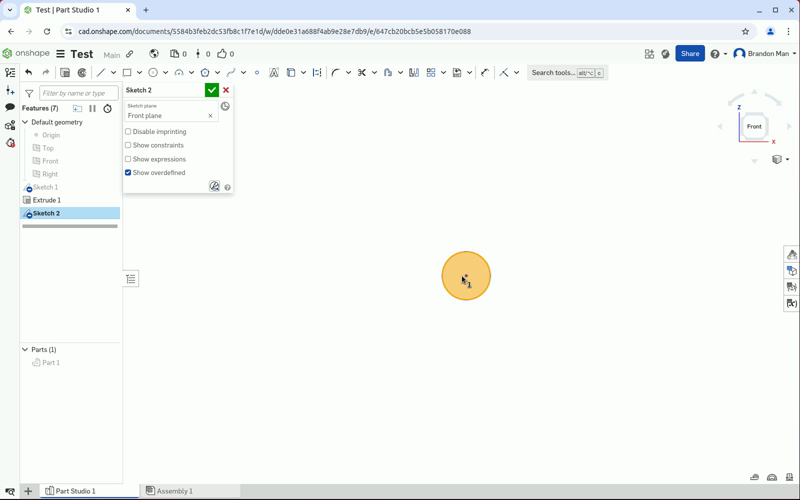
scroll(-6)
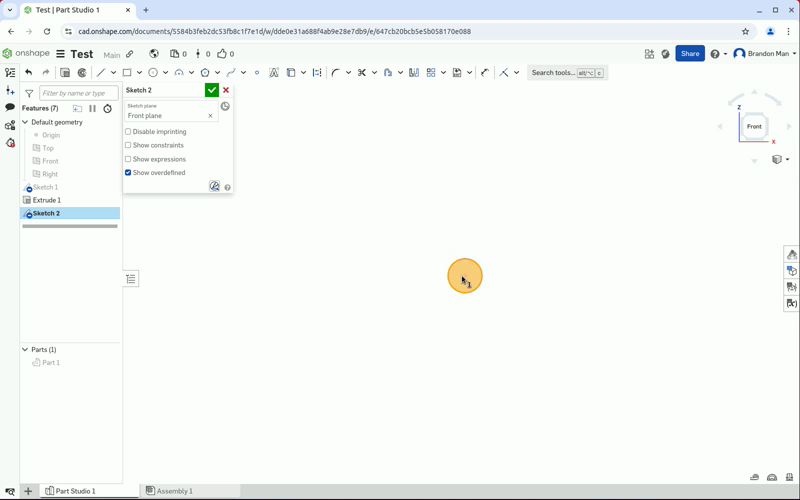
scroll(-6)
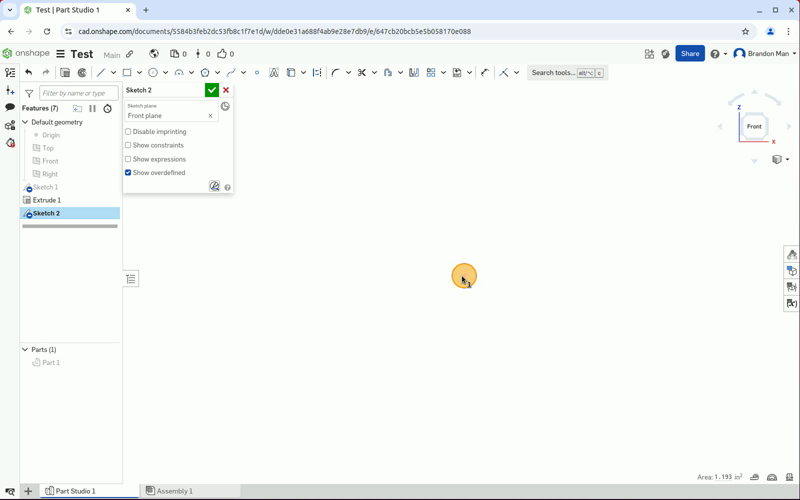
scroll(-6)
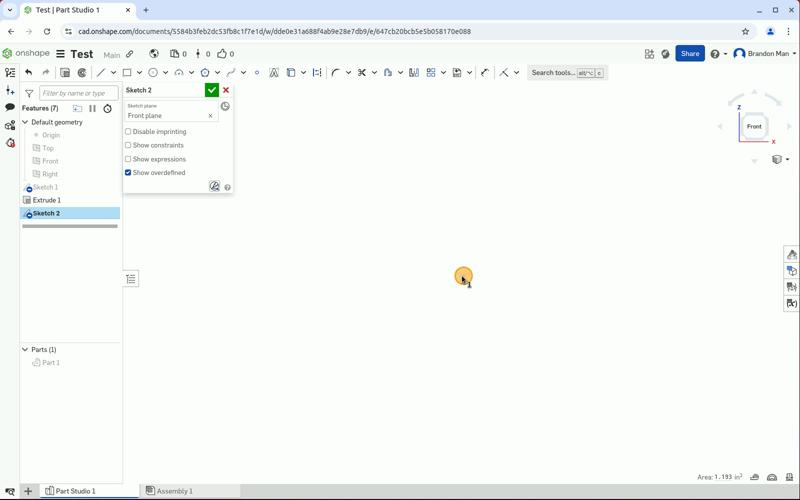
scroll(-6)
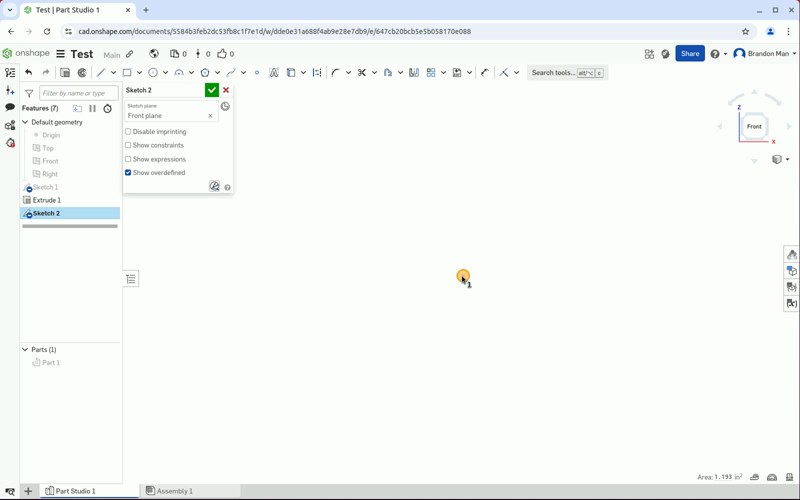
scroll(-6)
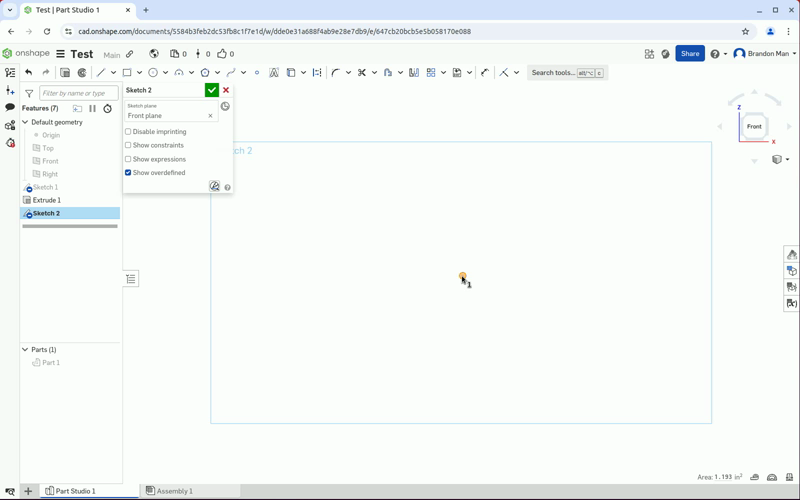
mouse_move(73, 352)
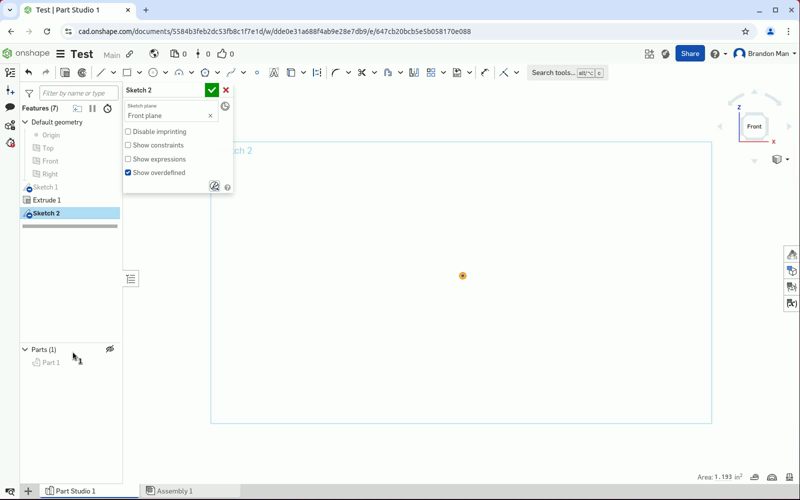
key(shift+y)
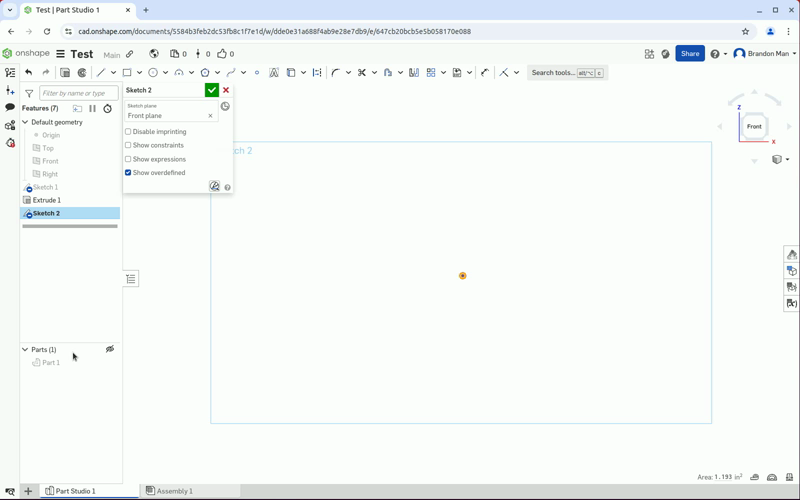
key(shift+e)
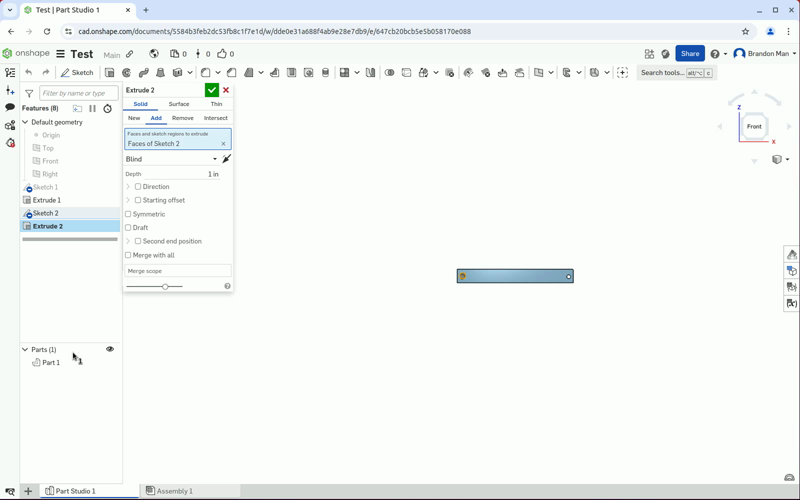
mouse_move(143, 106)
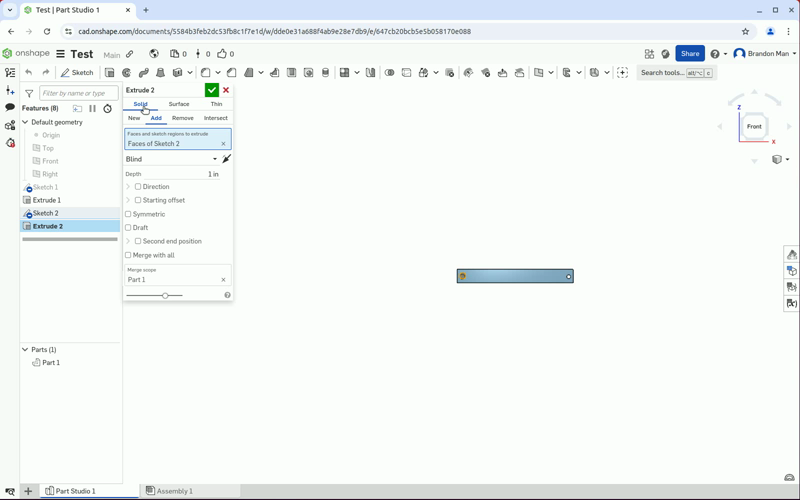
click(143, 106)
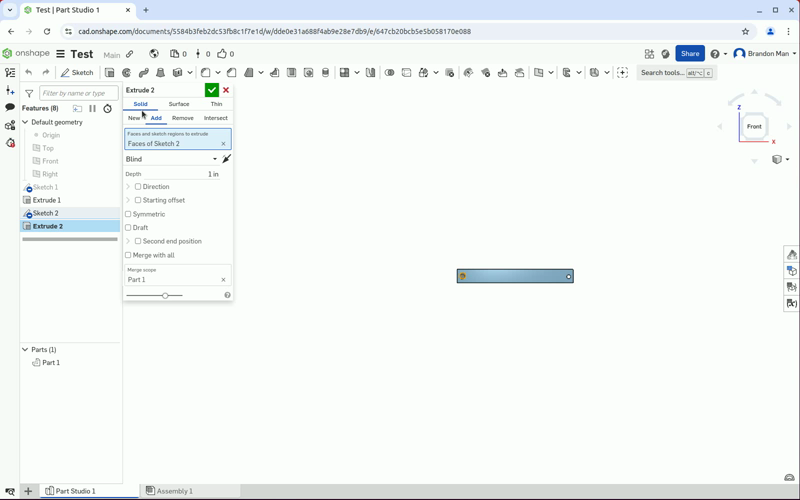
mouse_move(137, 120)
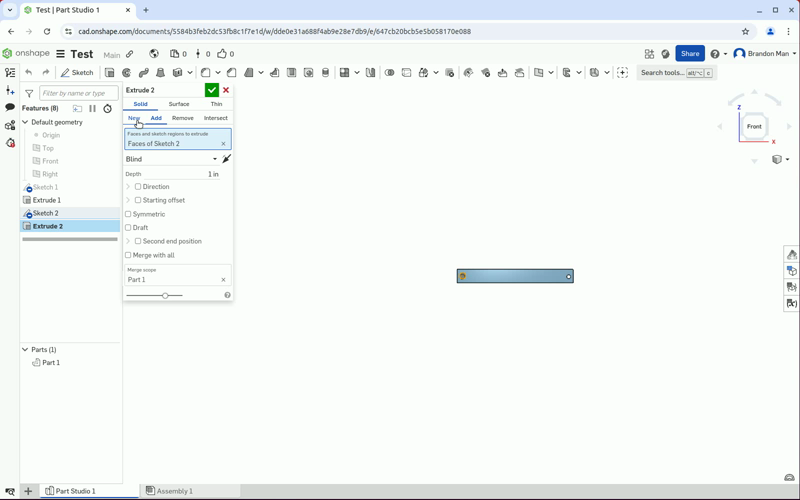
click(137, 120)
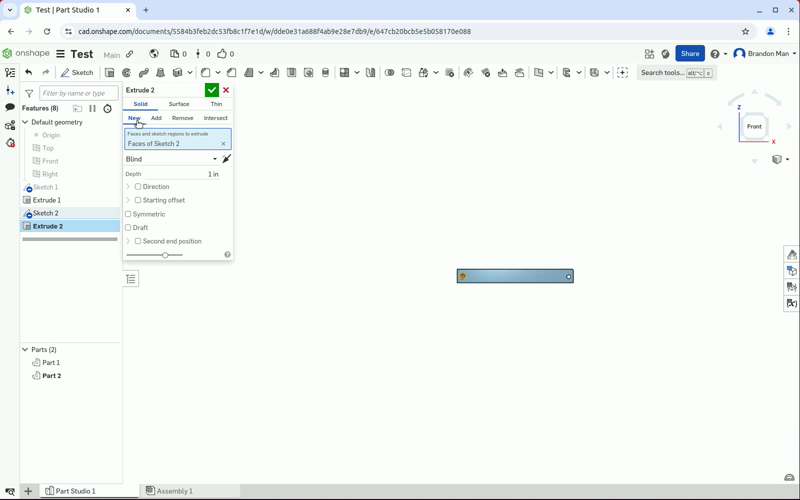
key(tab, 4)
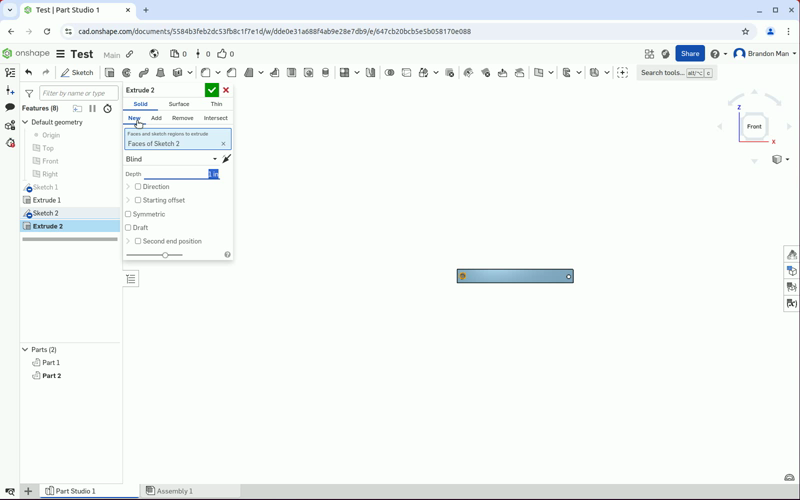
text(2.648)
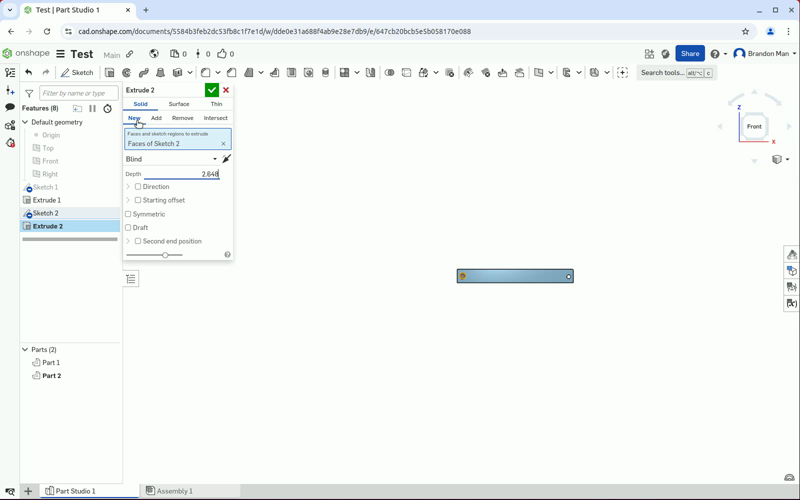
key(enter)
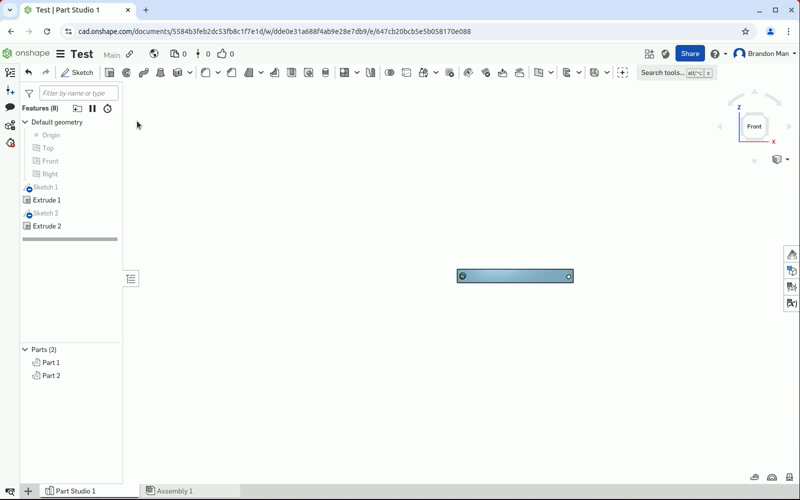
key(shift+h)
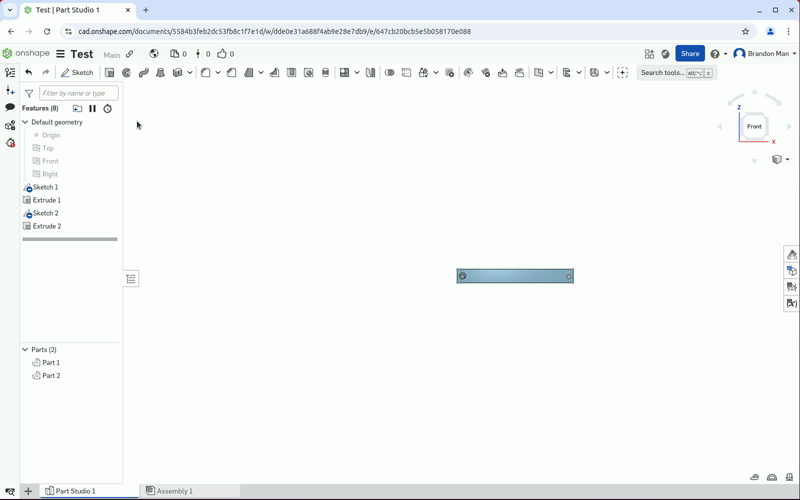
key(shift+h)
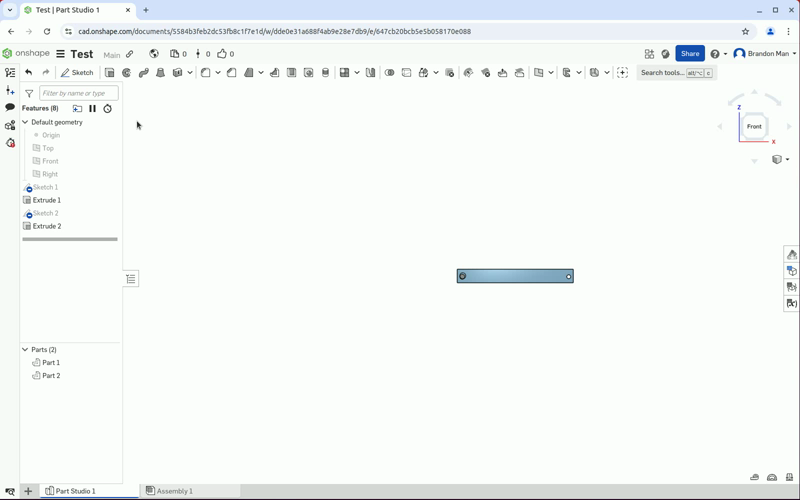
mouse_move(73, 189)
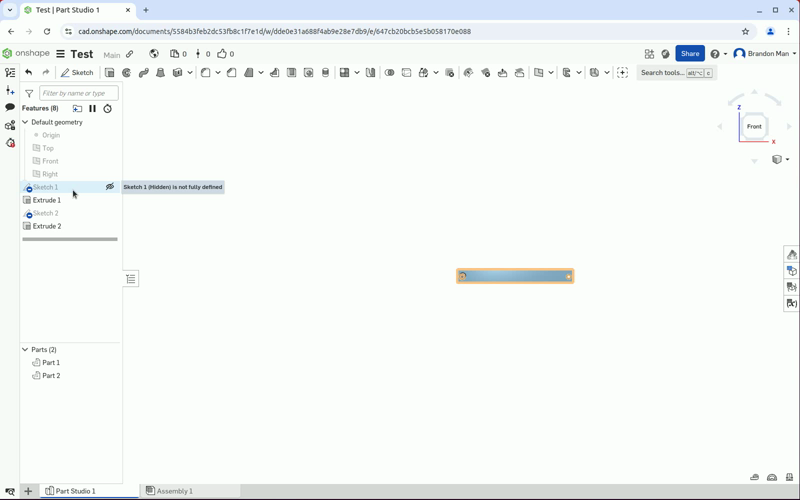
click(73, 189)
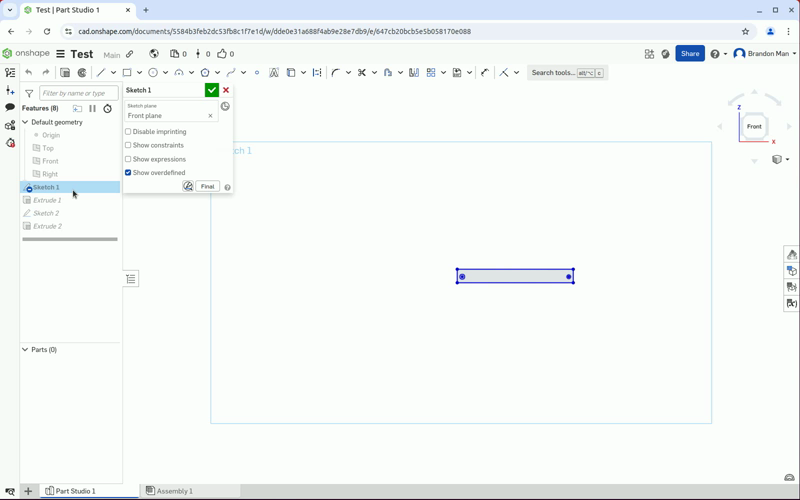
mouse_move(229, 92)
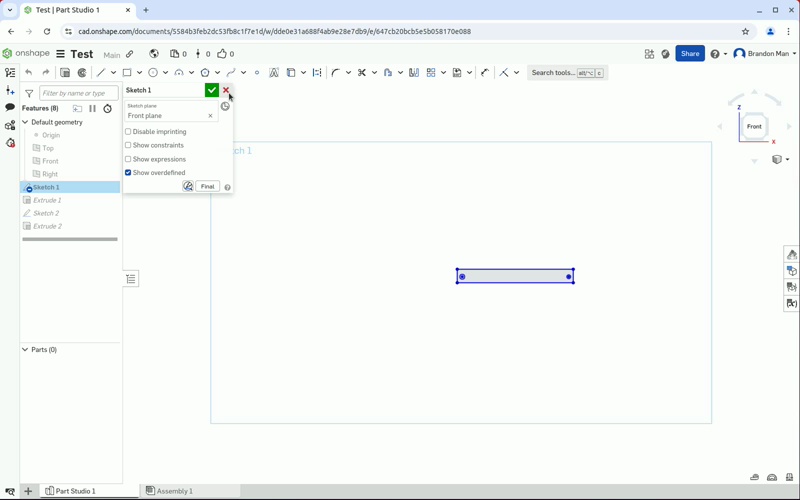
click(229, 92)
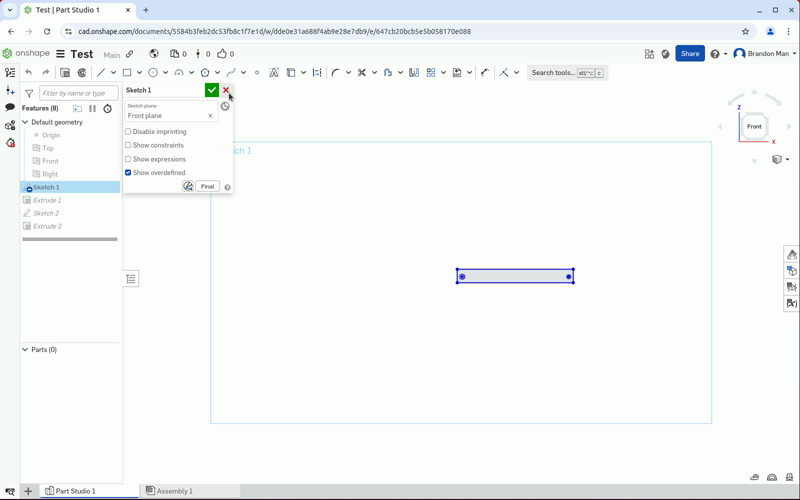
key(shift+s)
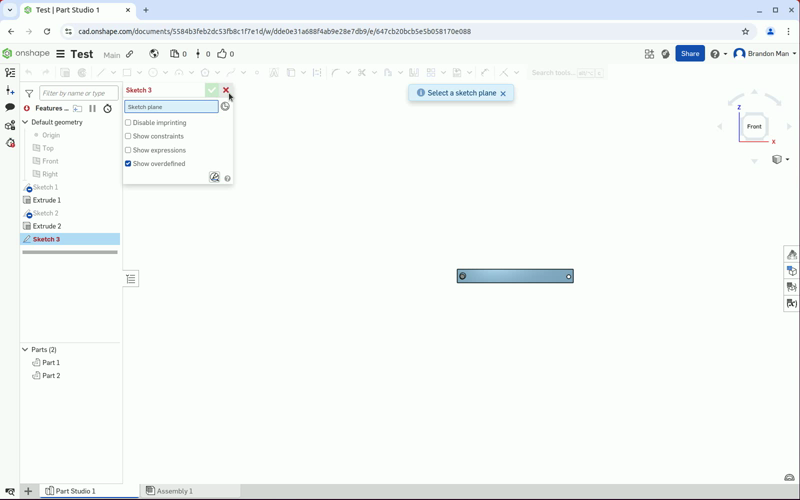
mouse_move(73, 163)
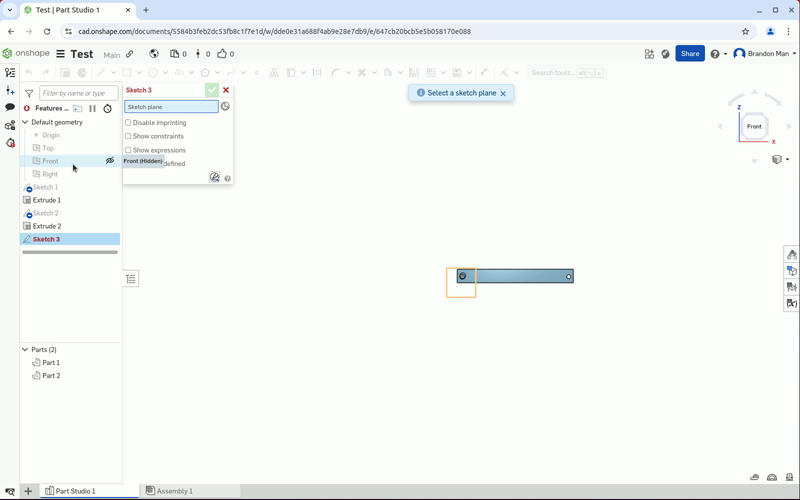
click(73, 163)
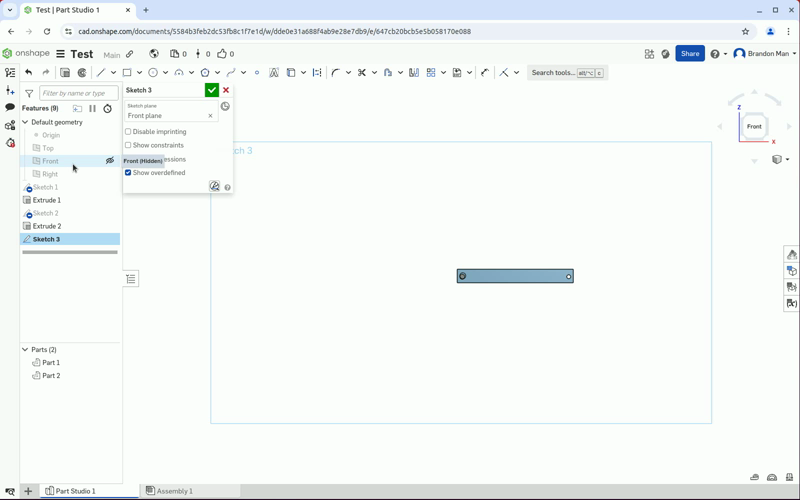
mouse_move(73, 352)
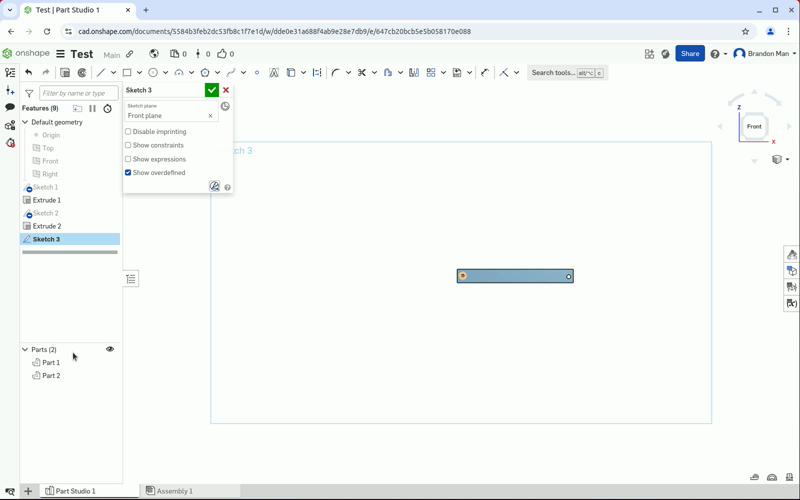
key(y)
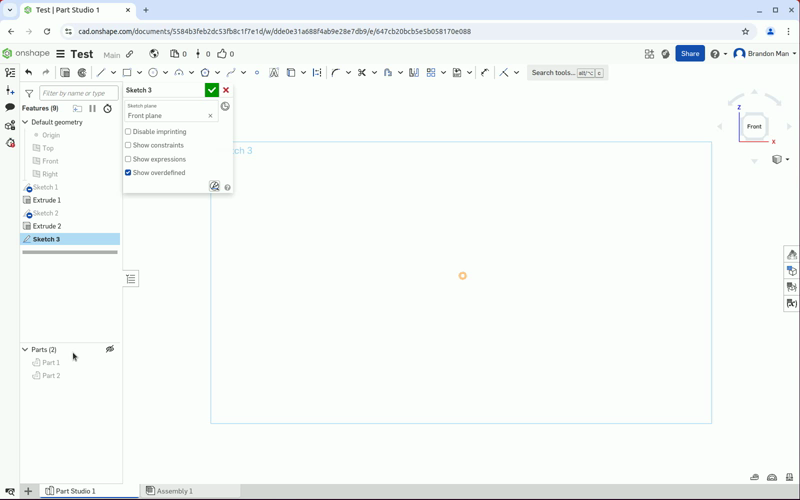
key(c)
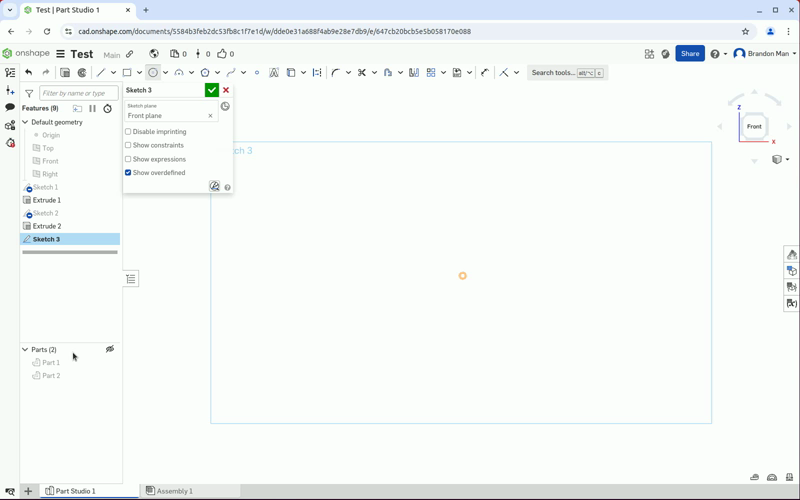
key_down(shift)
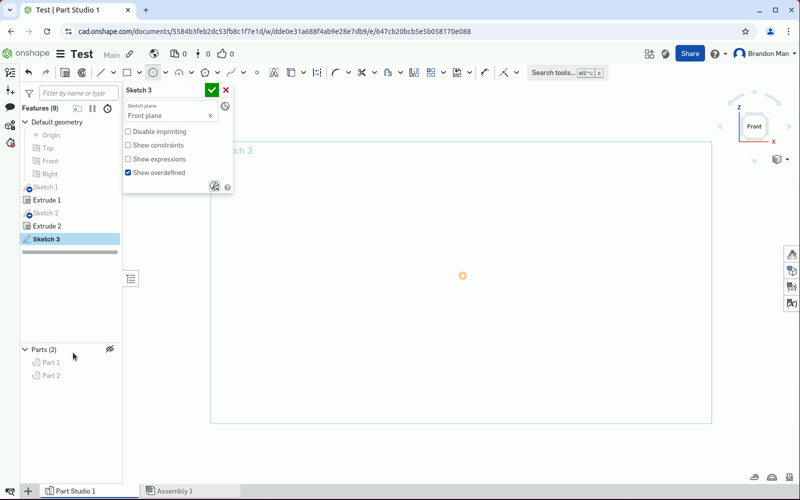
mouse_move(567, 275)
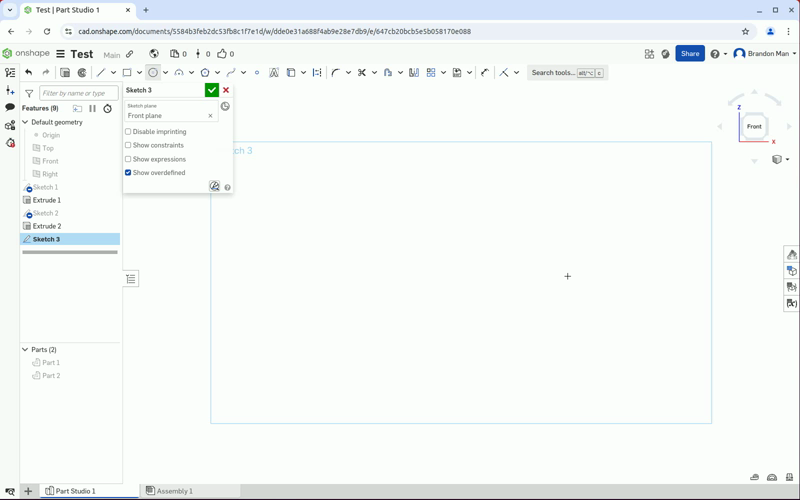
click(567, 275)
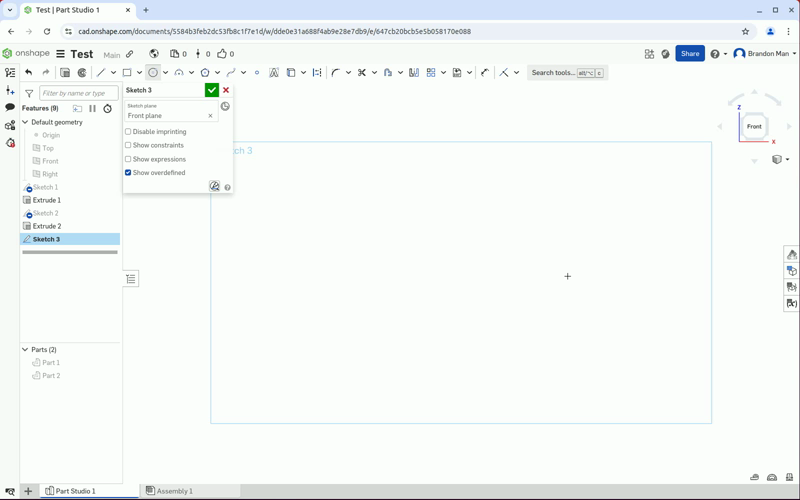
key_up(shift)
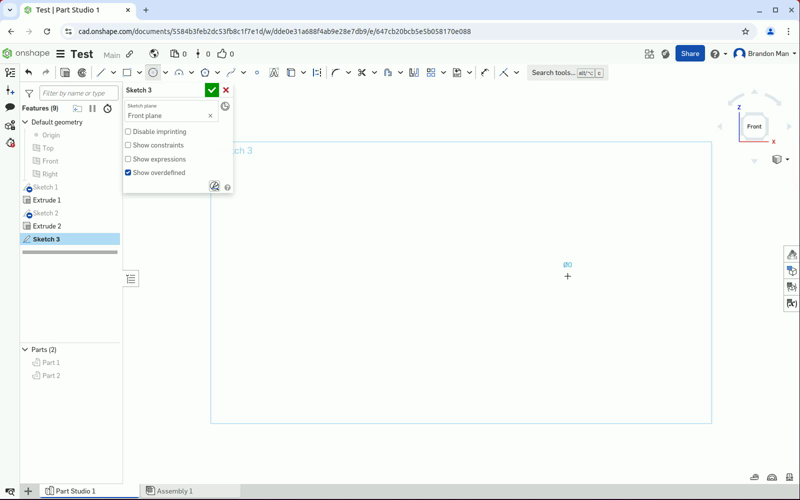
mouse_move(570, 275)
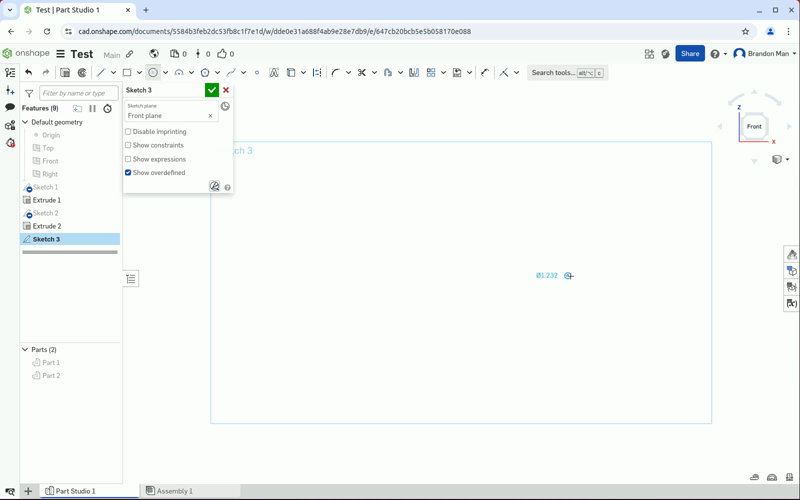
click(570, 275)
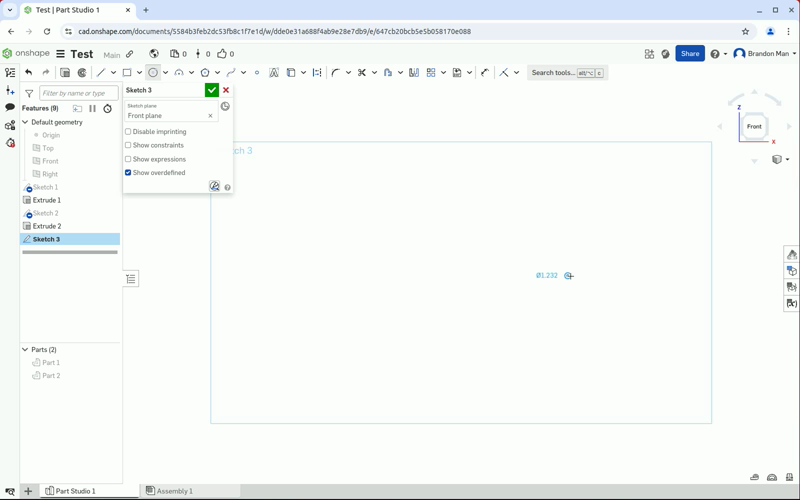
key(esc)
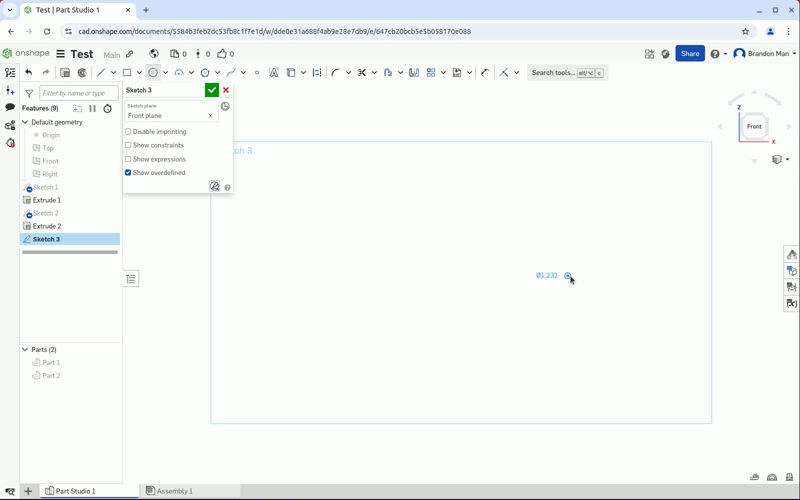
mouse_move(570, 276)
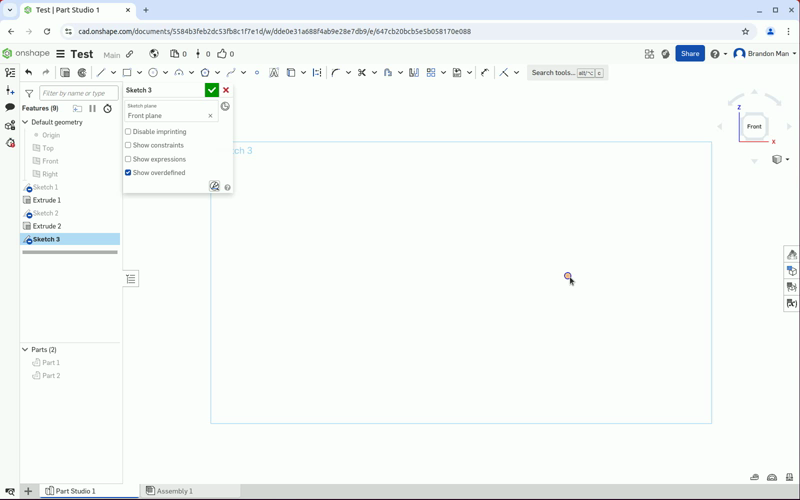
scroll(6)
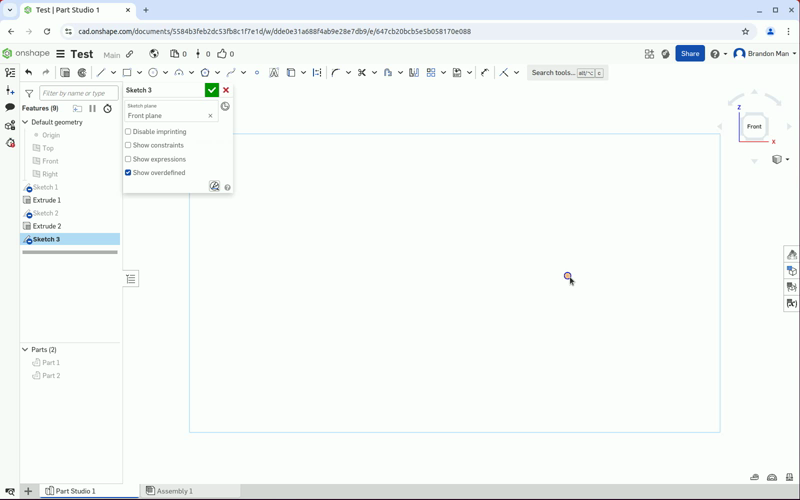
scroll(6)
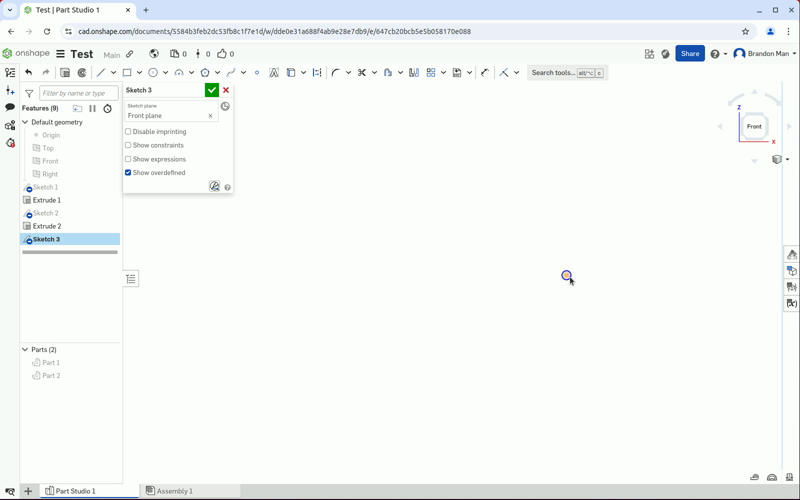
scroll(6)
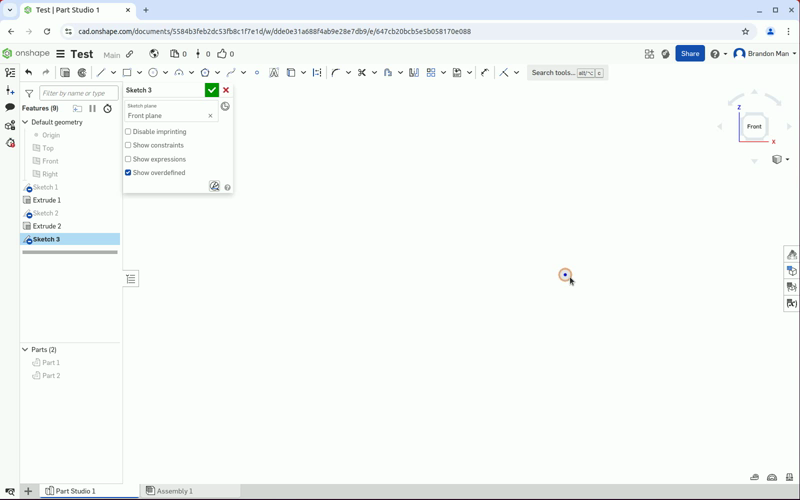
scroll(6)
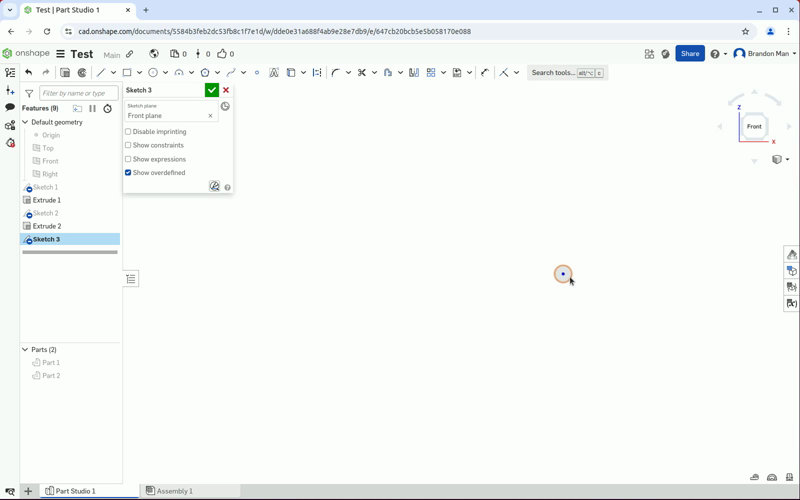
scroll(6)
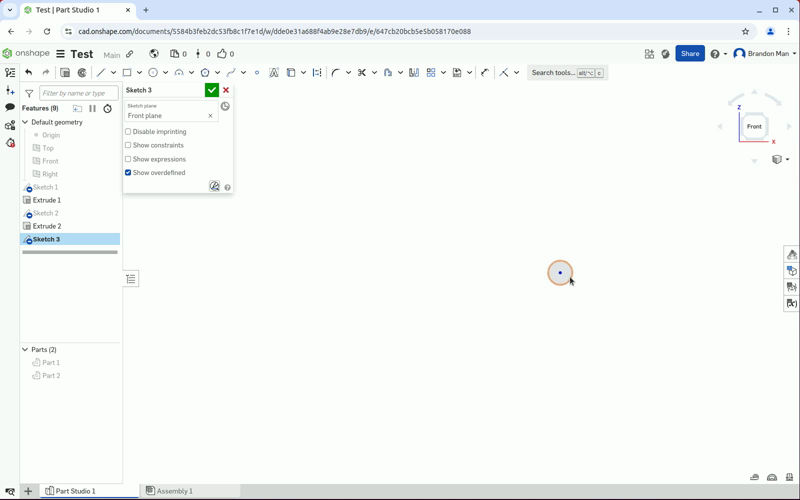
scroll(6)
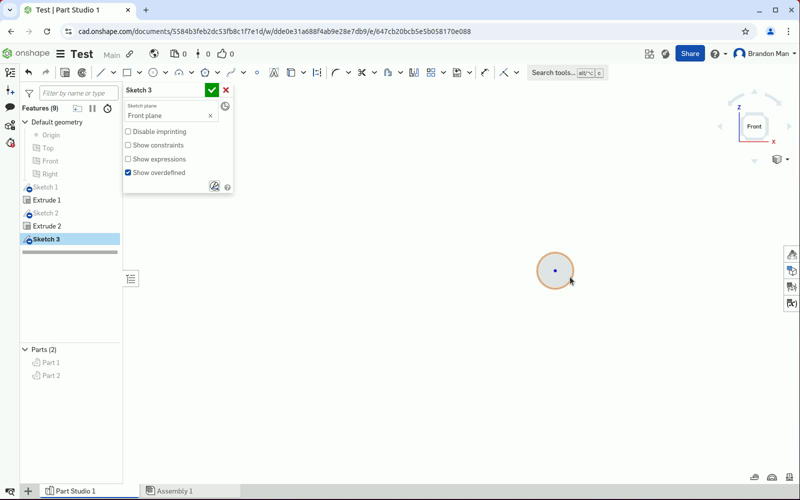
scroll(6)
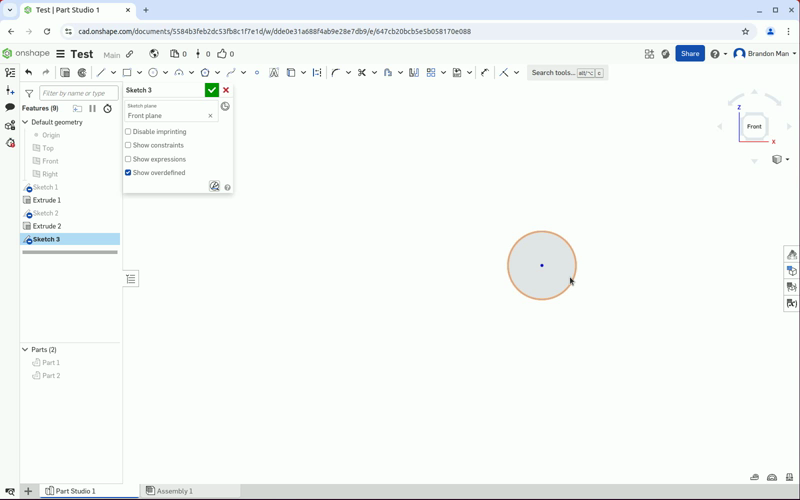
click(570, 276)
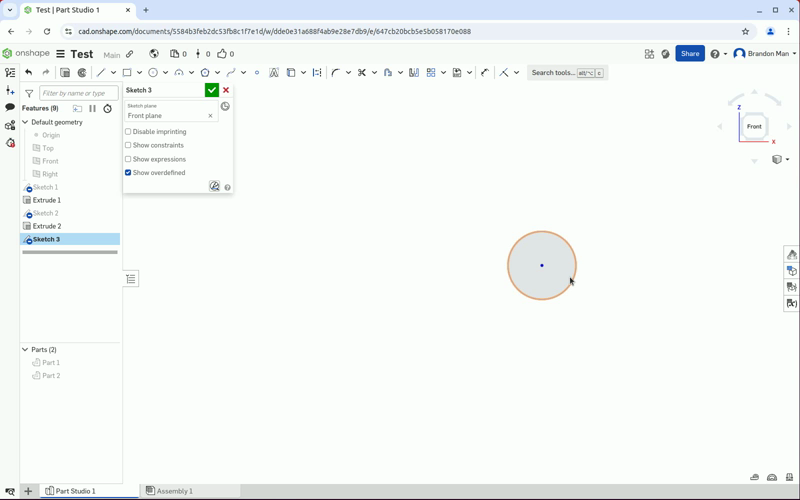
scroll(-6)
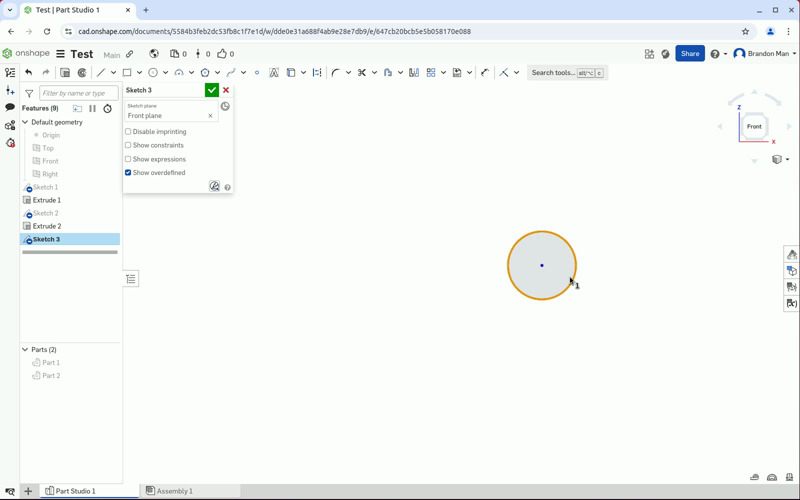
scroll(-6)
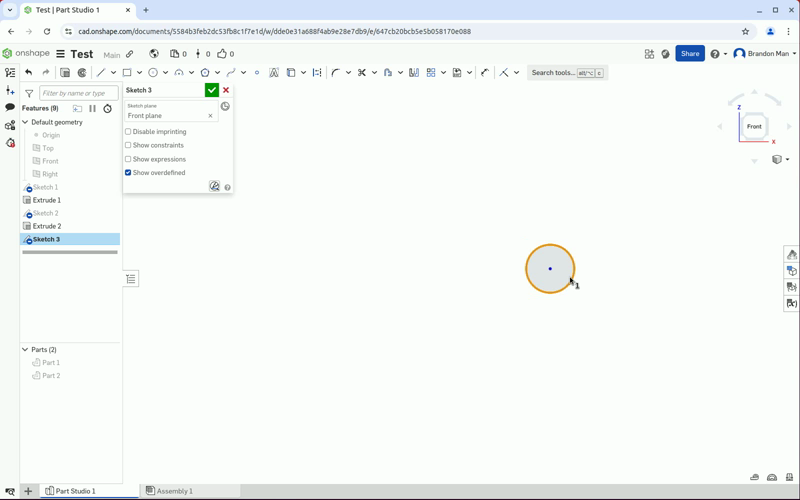
scroll(-6)
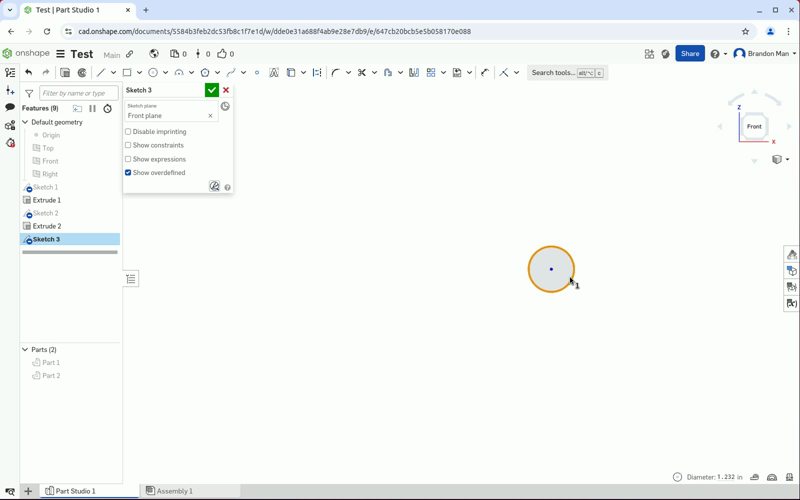
scroll(-6)
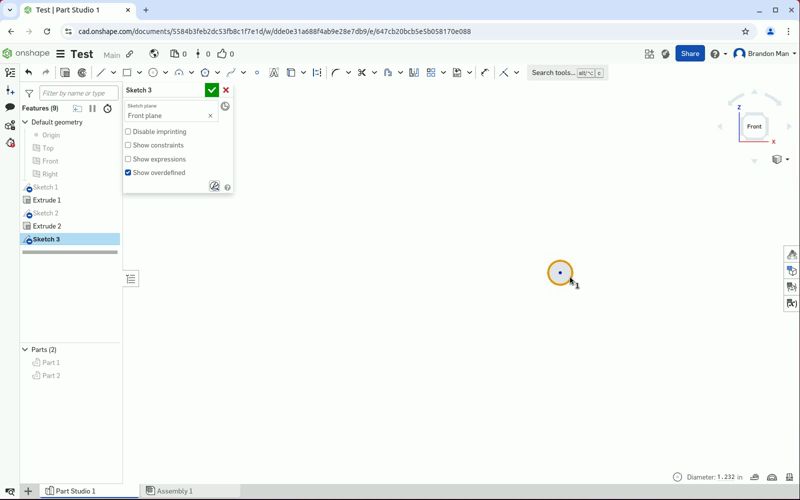
scroll(-6)
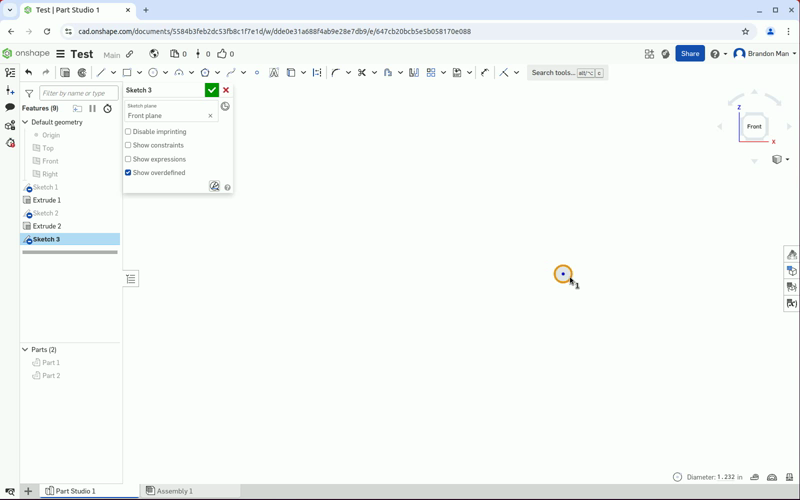
scroll(-6)
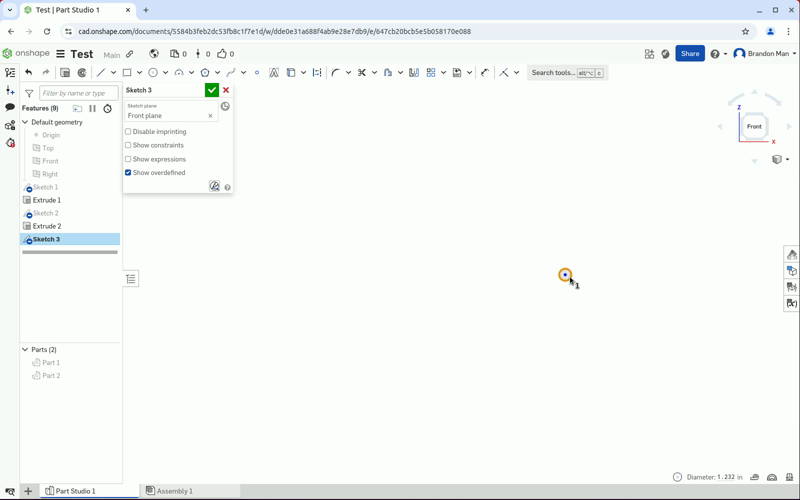
scroll(-6)
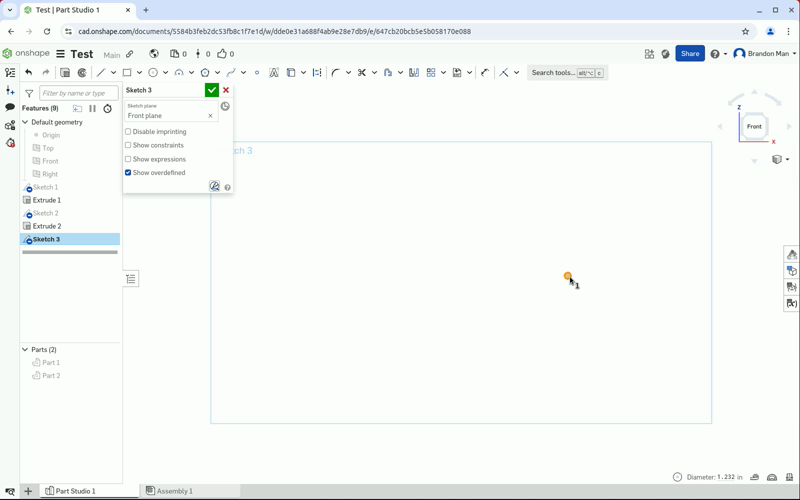
mouse_move(73, 352)
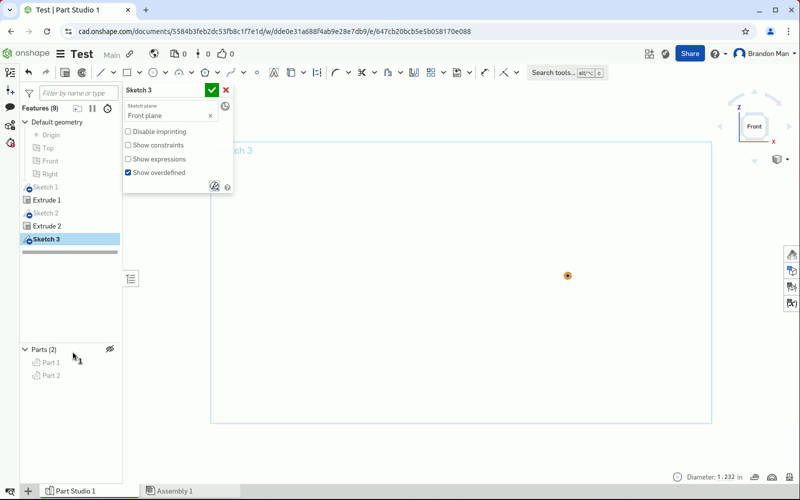
key(shift+y)
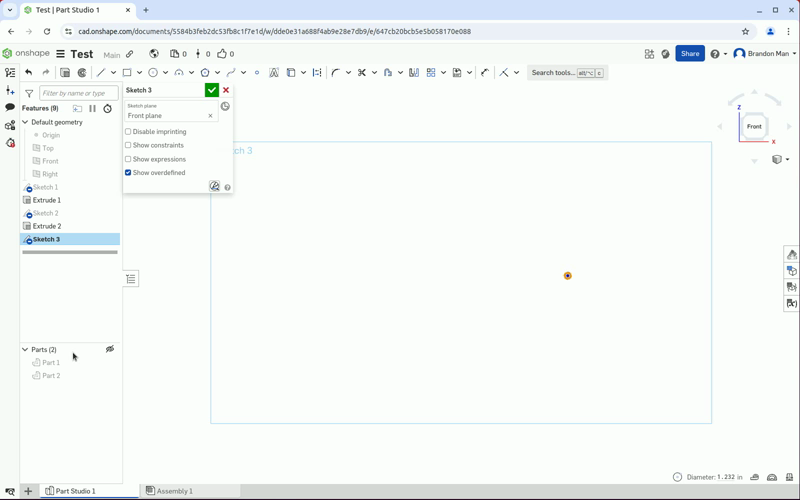
key(shift+e)
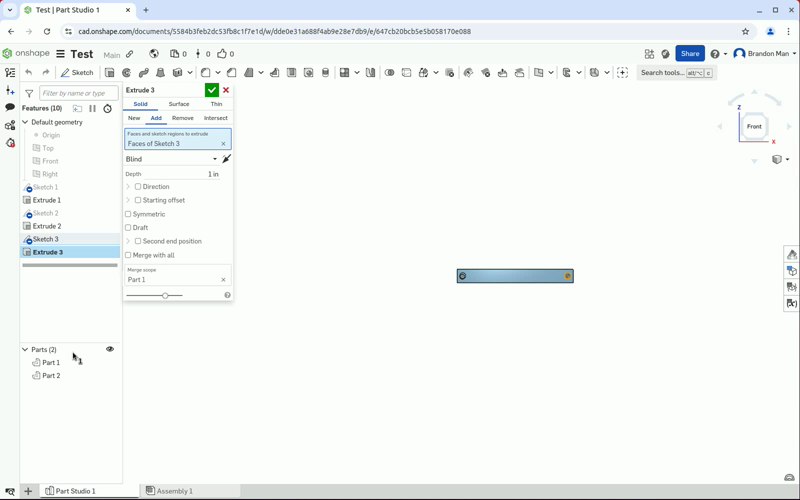
mouse_move(143, 106)
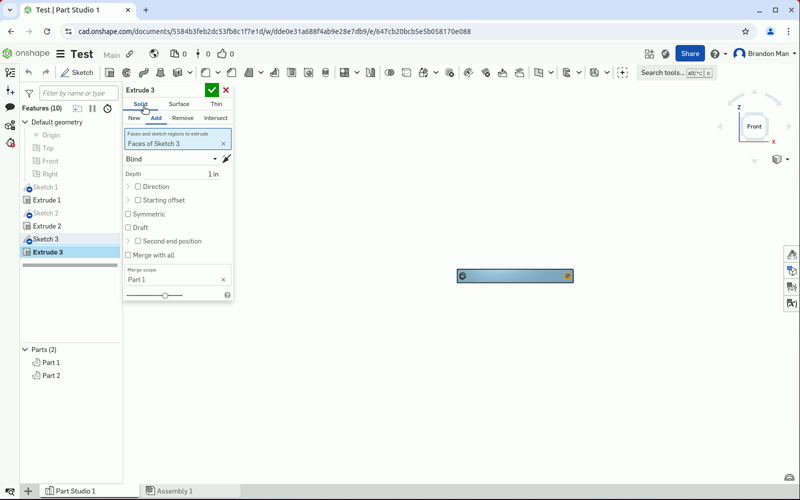
click(143, 106)
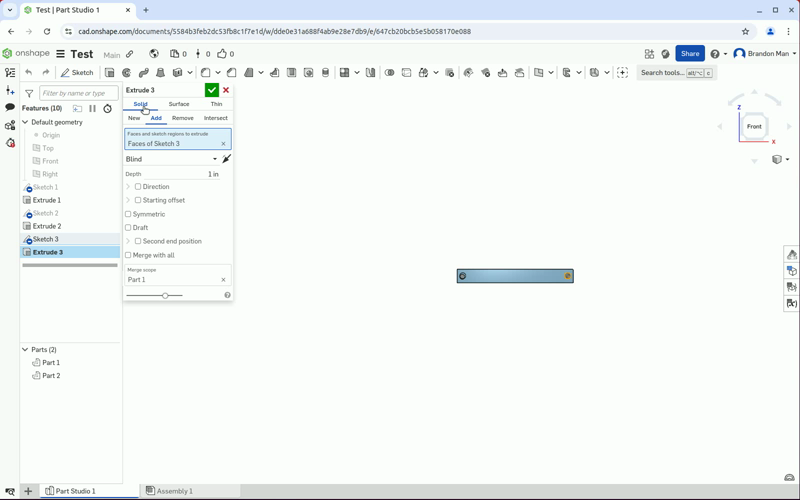
mouse_move(137, 120)
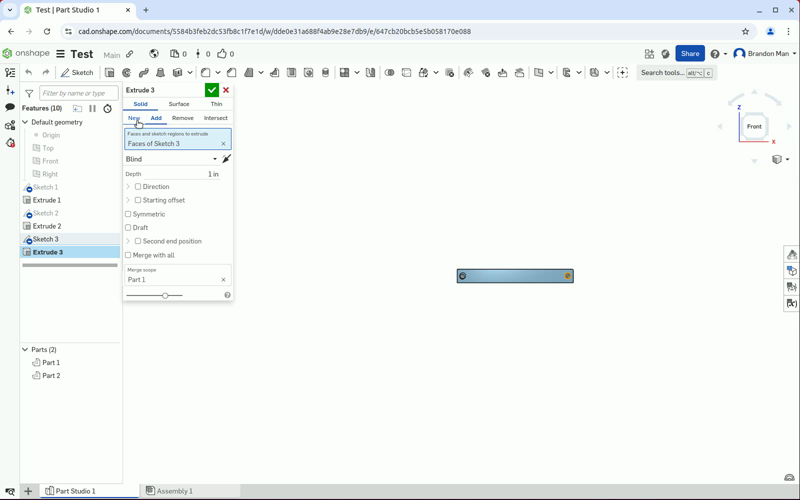
click(137, 120)
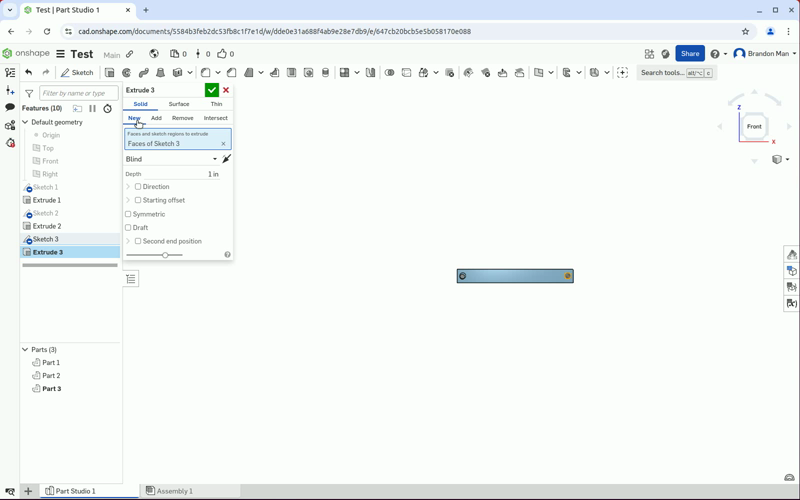
key(tab, 4)
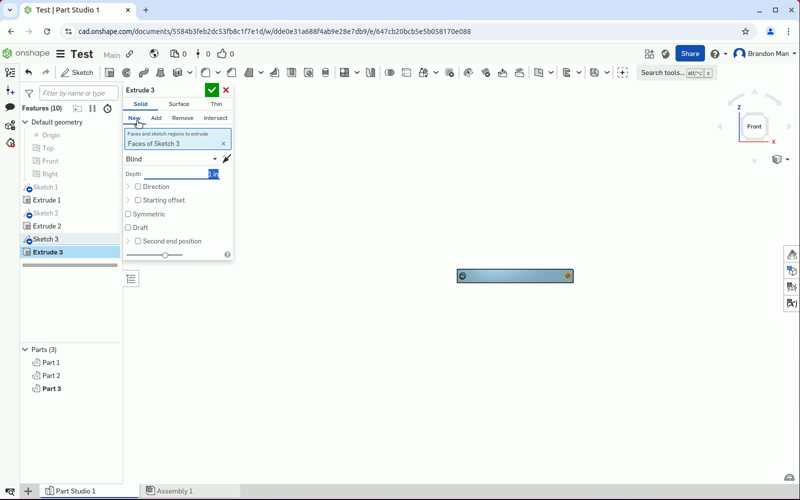
text(2.648)
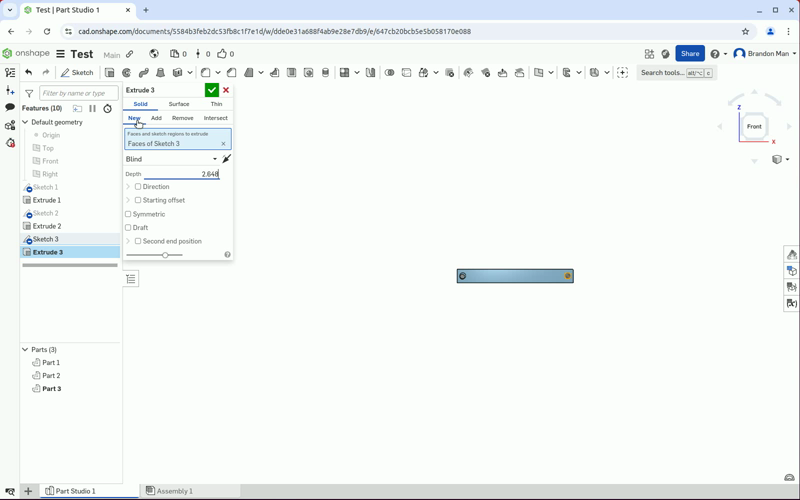
key(enter)
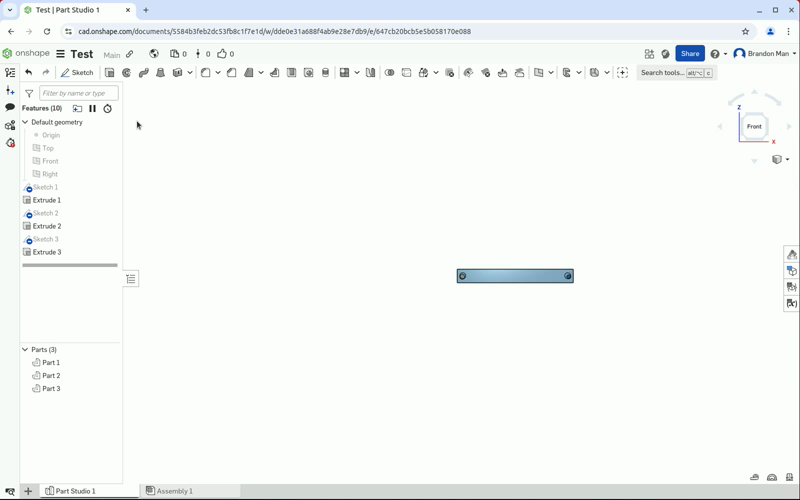
key(shift+h)
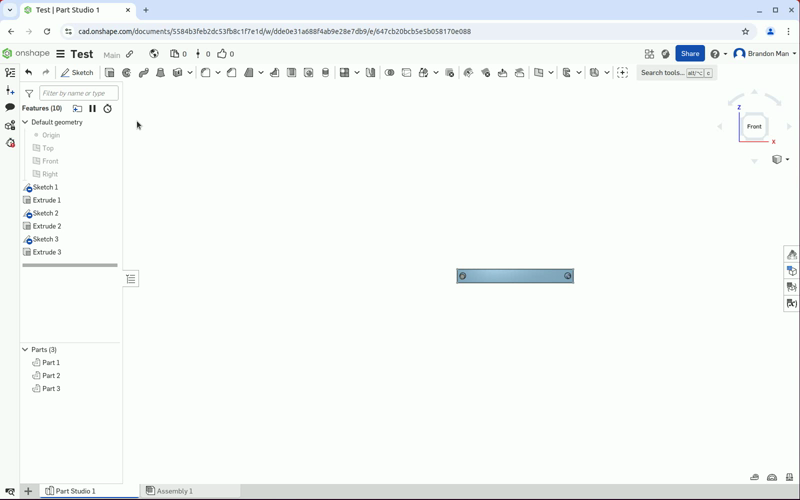
key(shift+h)
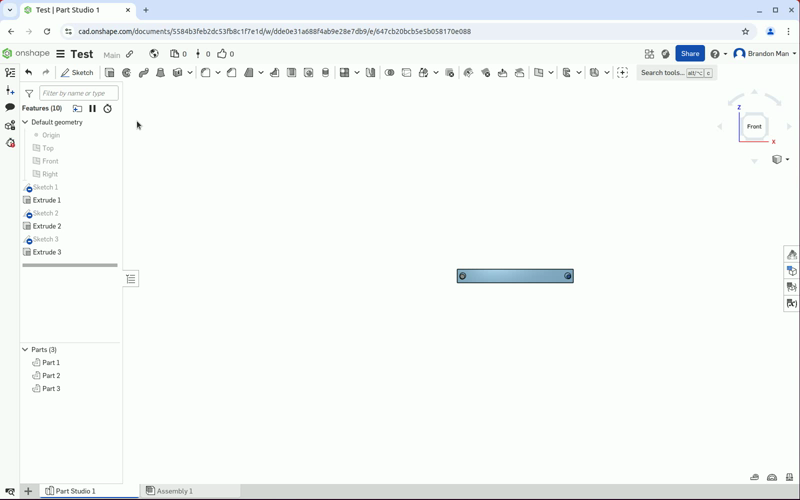
mouse_move(73, 189)
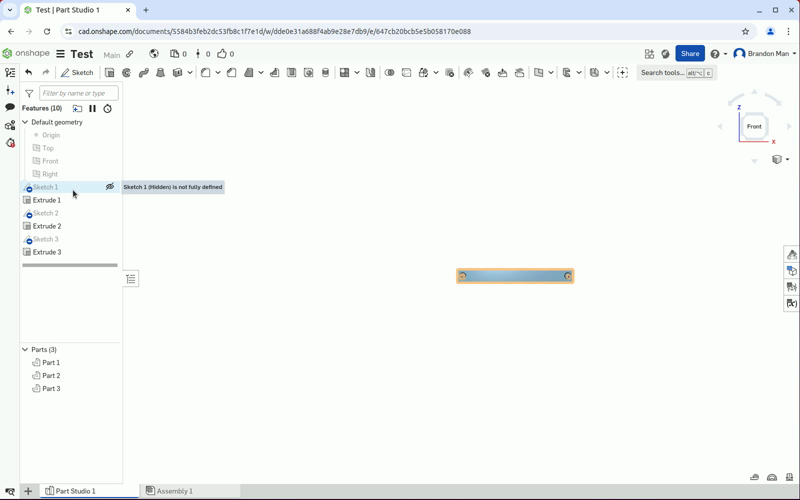
click(73, 189)
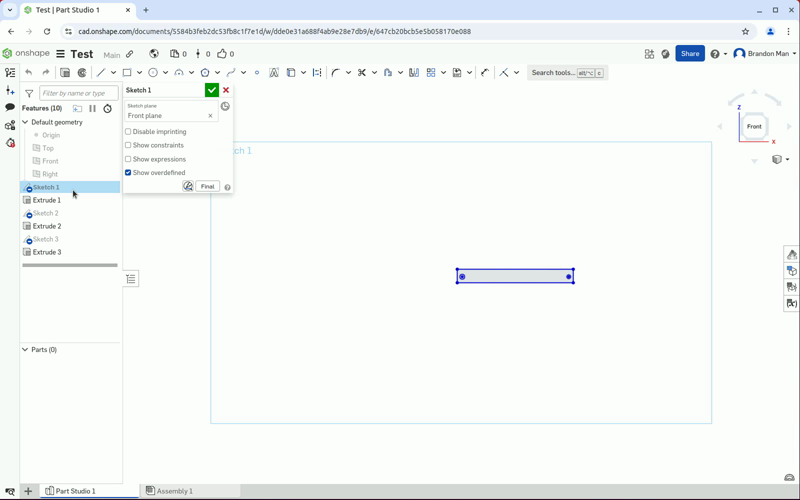
mouse_move(229, 92)
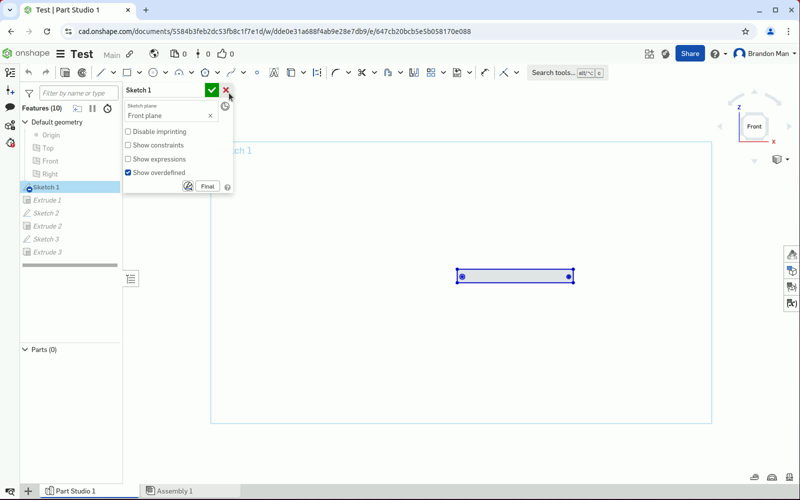
click(229, 92)
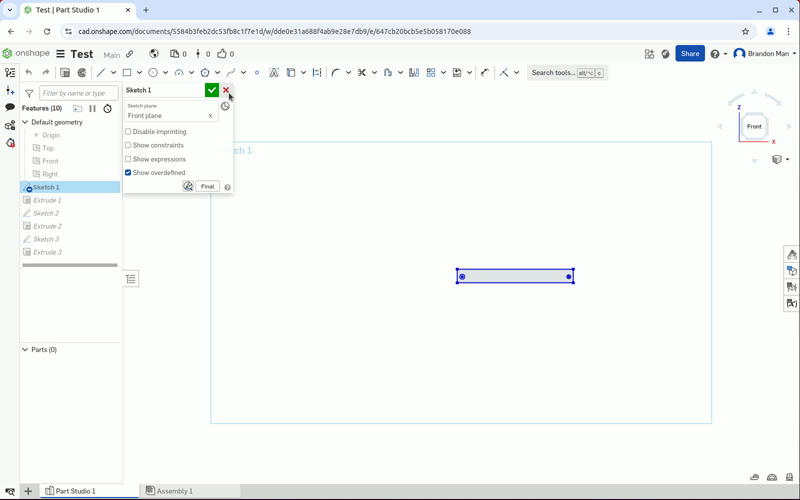
key(shift+s)
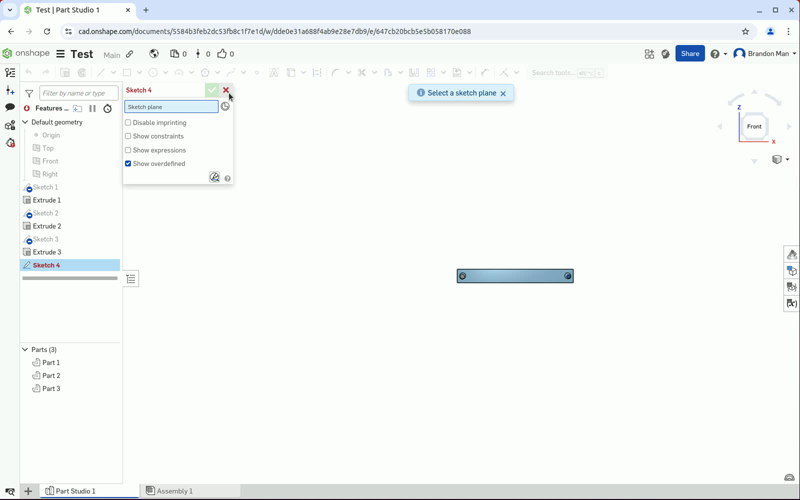
mouse_move(73, 163)
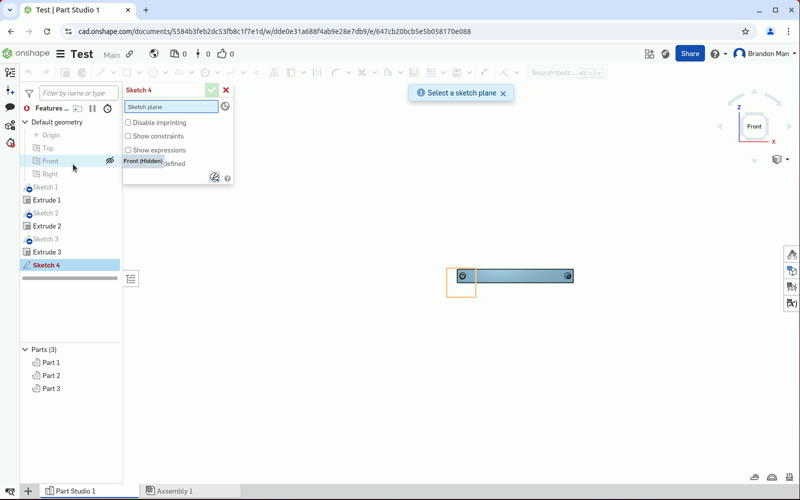
click(73, 163)
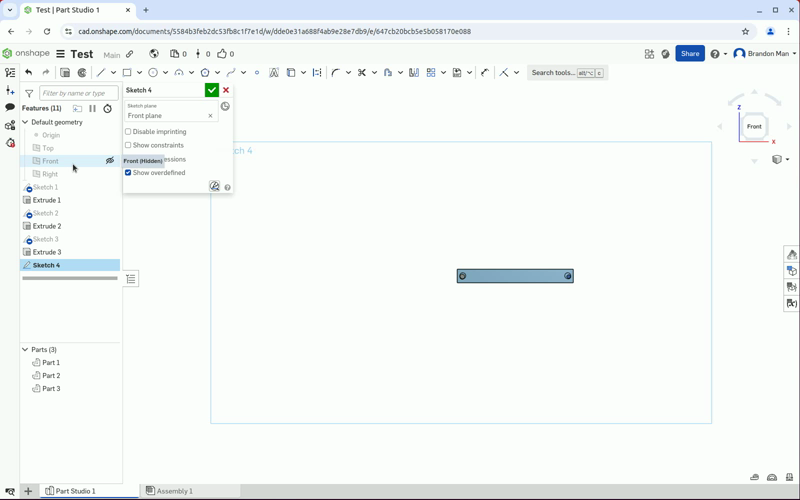
mouse_move(73, 352)
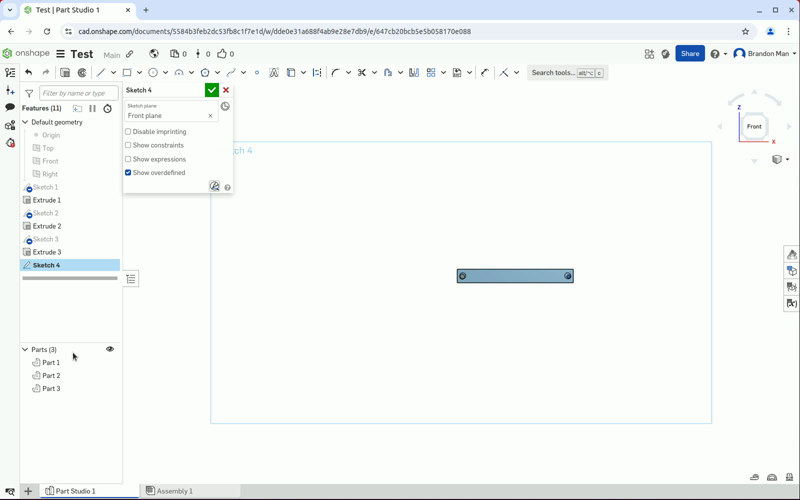
key(y)
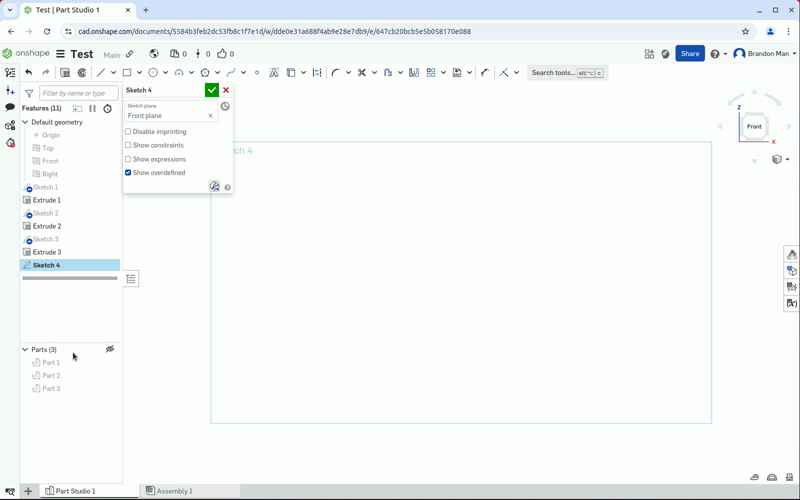
key(c)
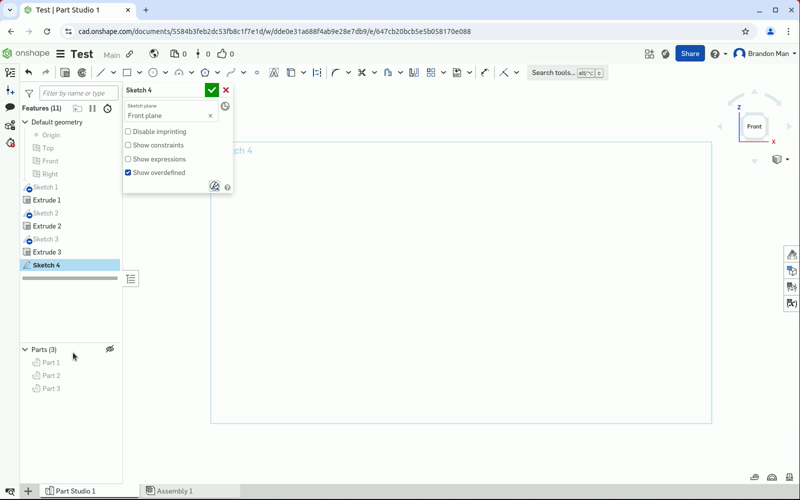
key_down(shift)
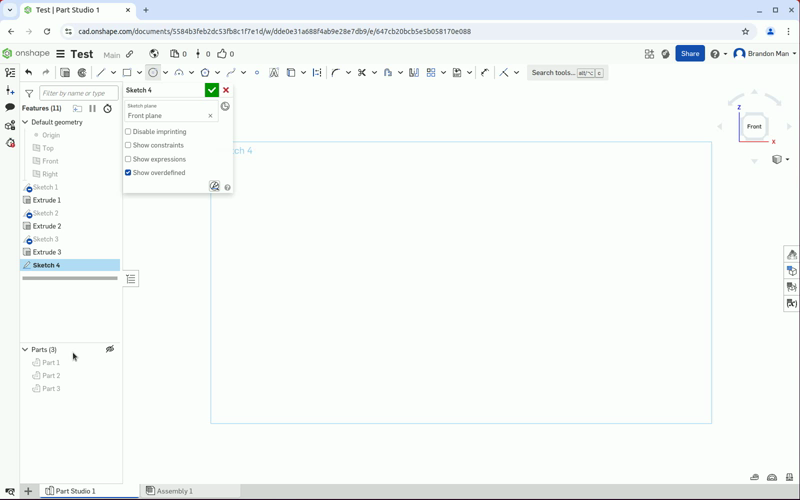
mouse_move(462, 275)
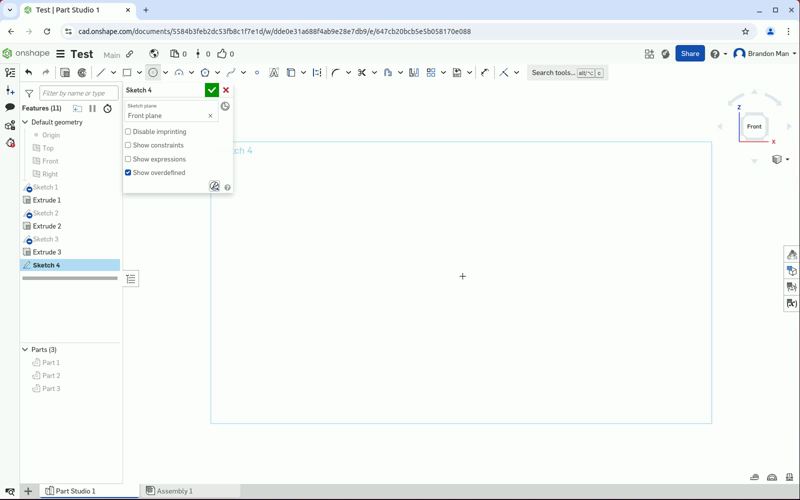
click(462, 275)
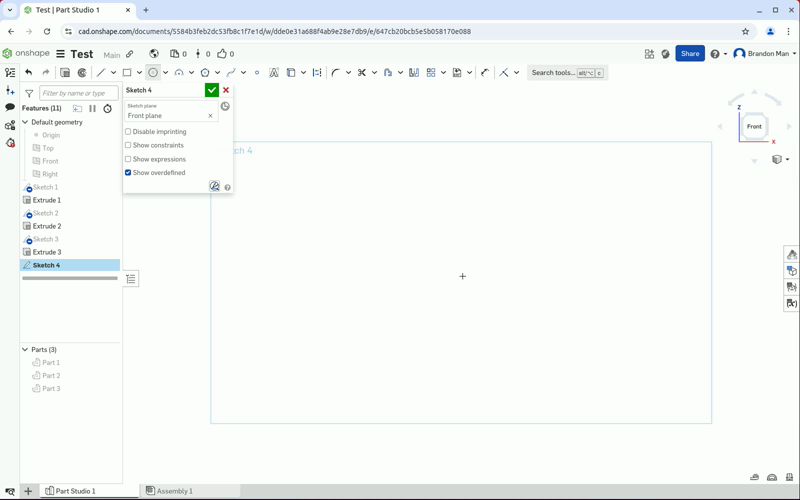
key_up(shift)
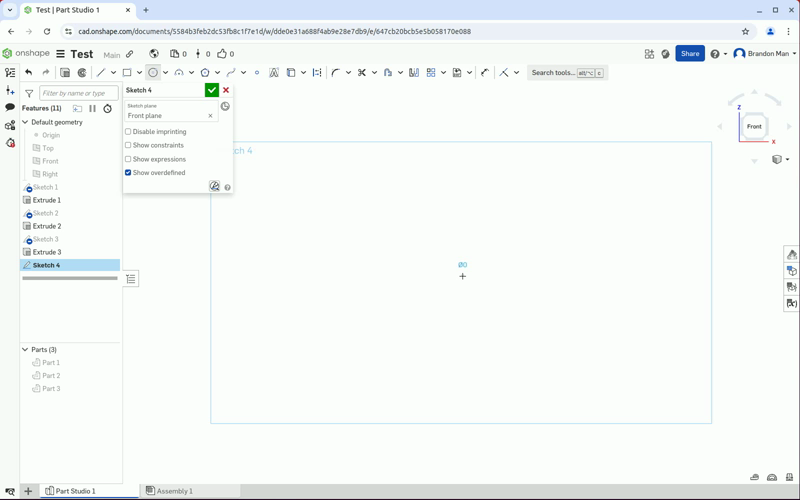
mouse_move(465, 275)
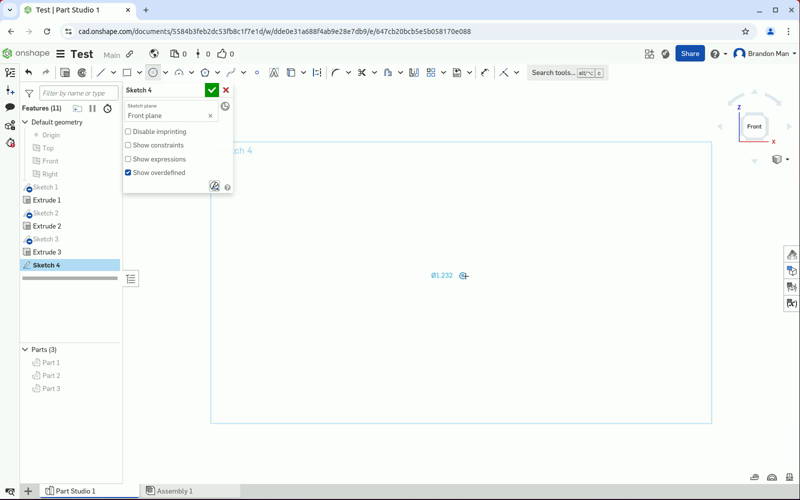
click(465, 275)
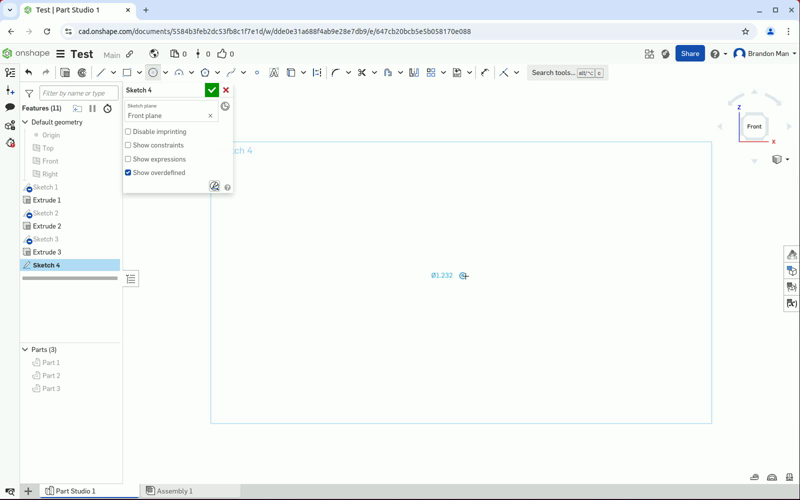
key(esc)
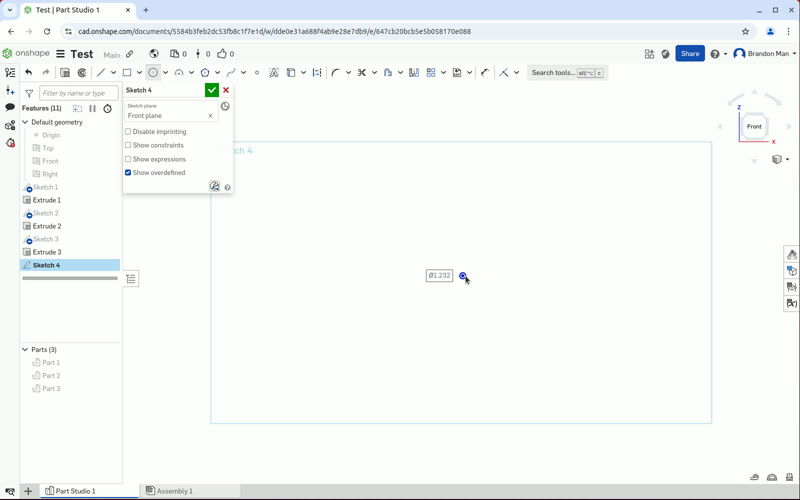
mouse_move(463, 276)
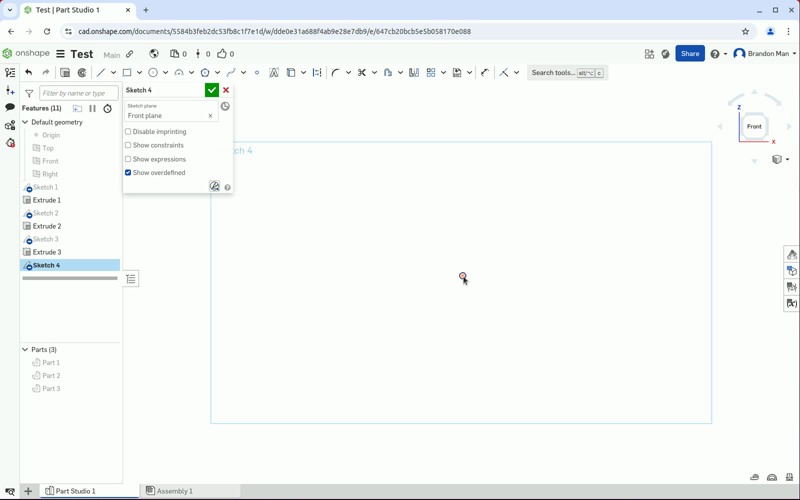
scroll(6)
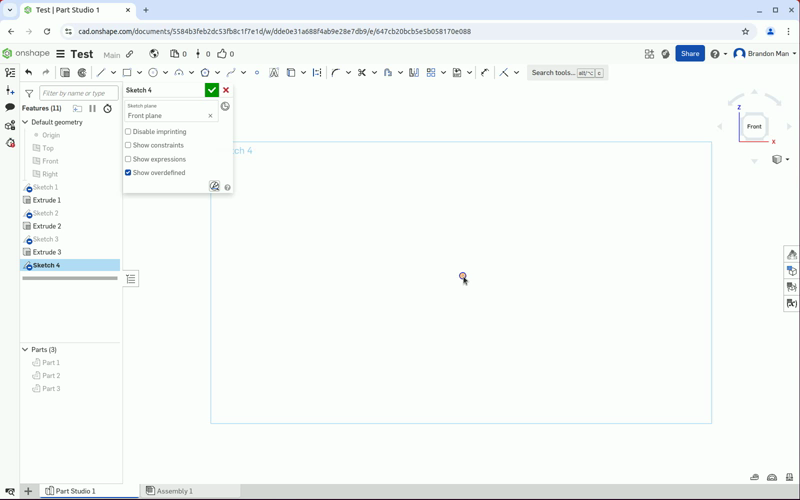
scroll(6)
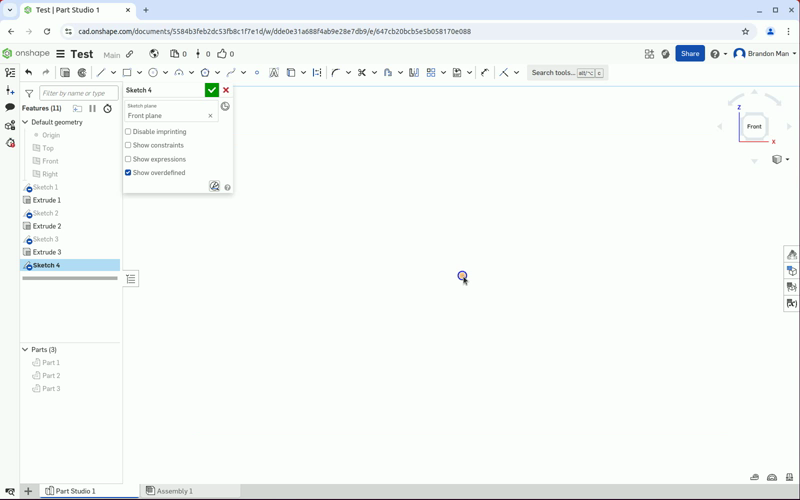
scroll(6)
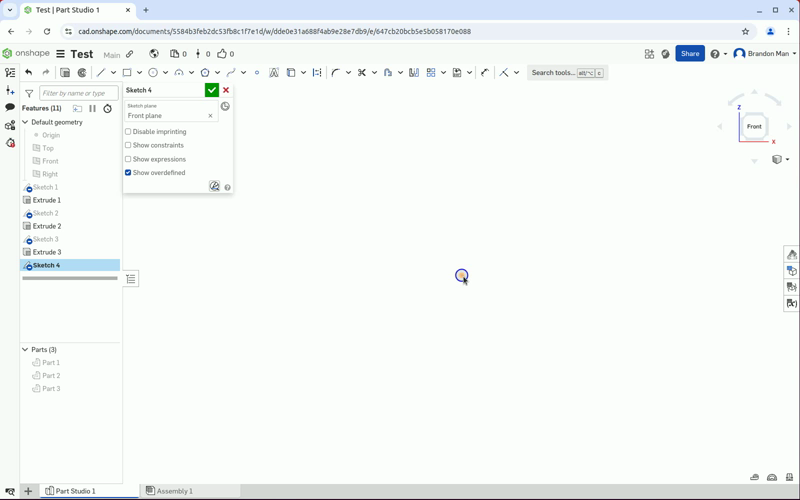
scroll(6)
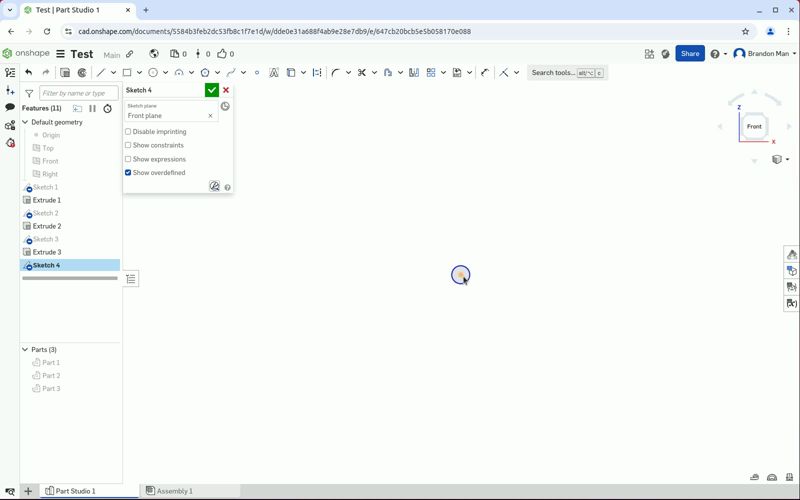
scroll(6)
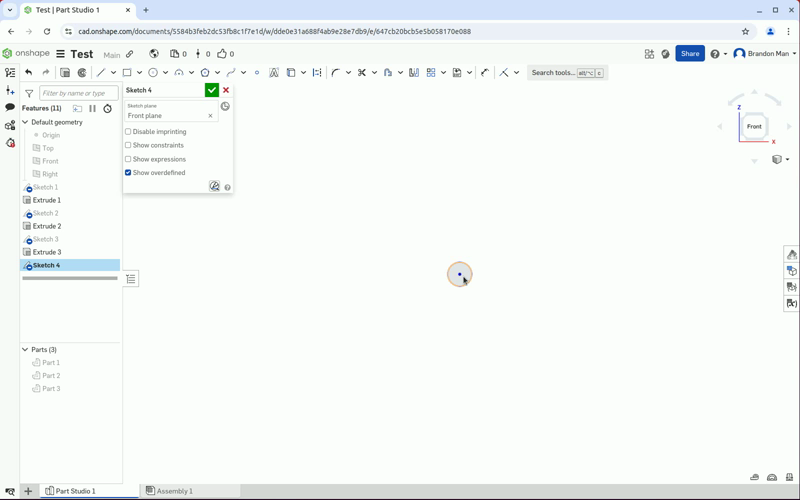
scroll(6)
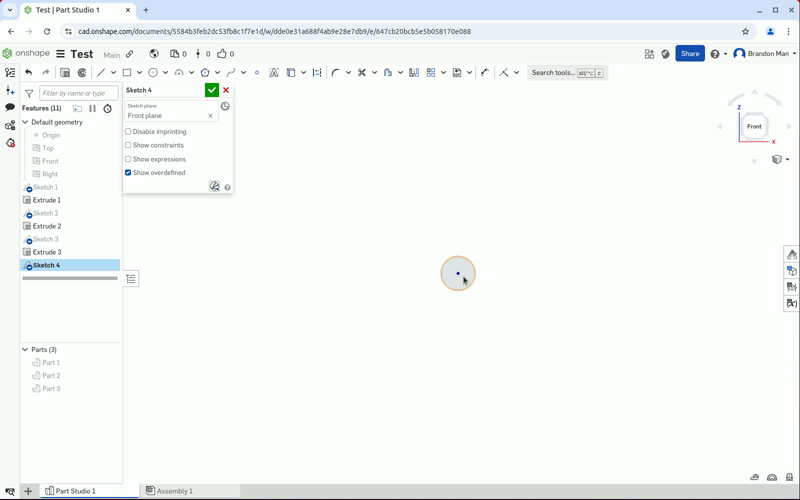
scroll(6)
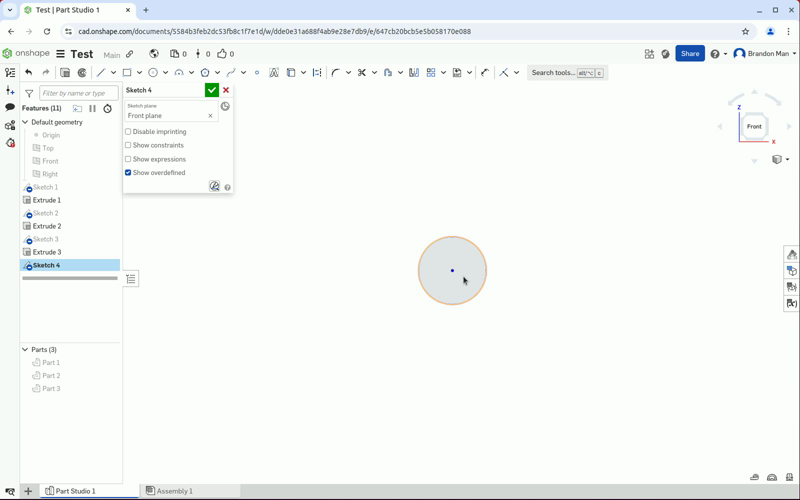
click(463, 276)
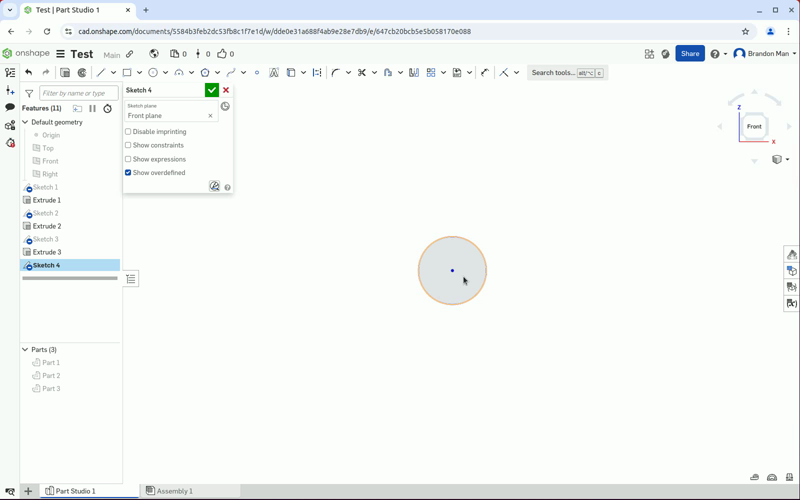
scroll(-6)
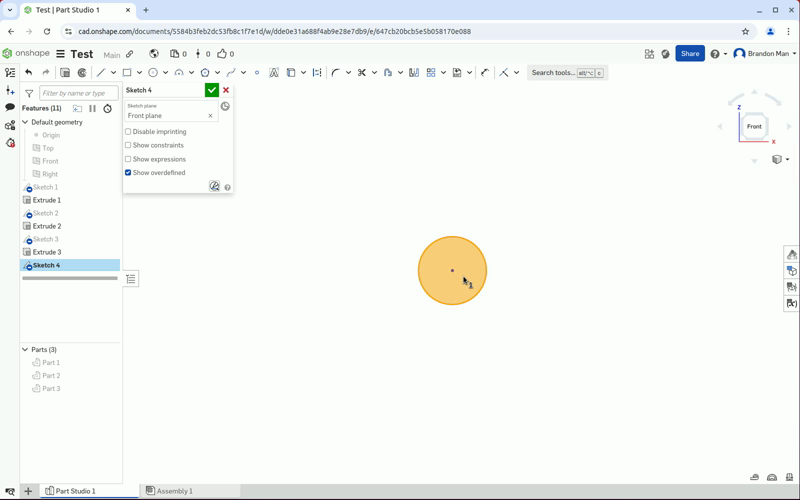
scroll(-6)
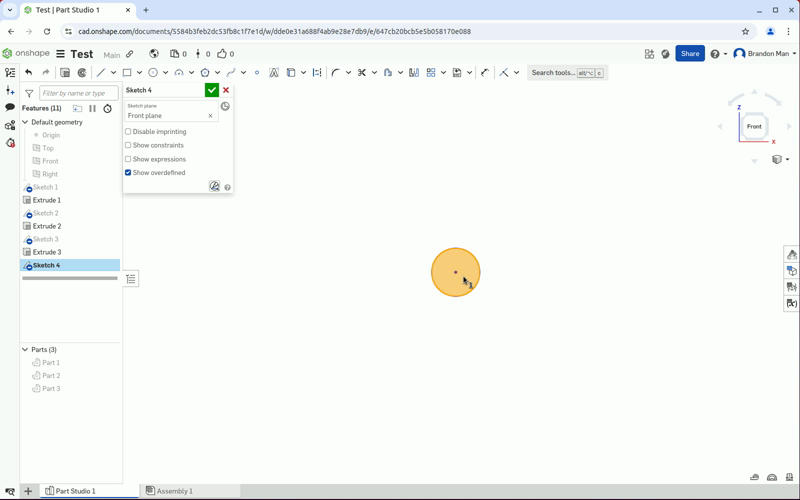
scroll(-6)
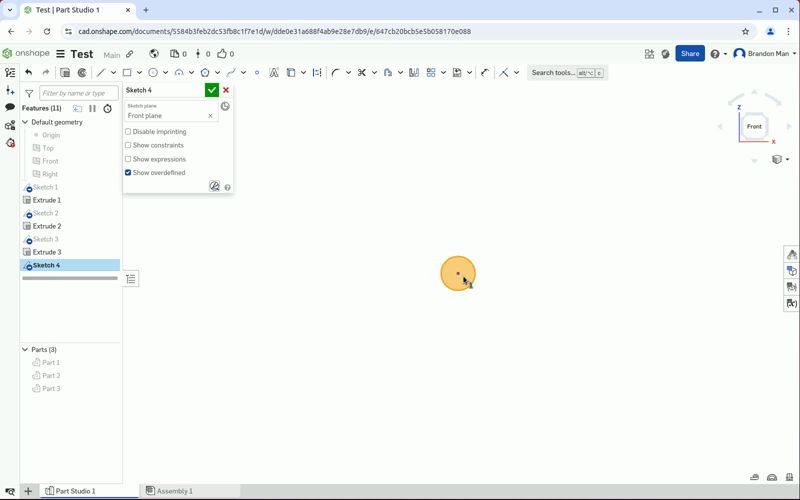
scroll(-6)
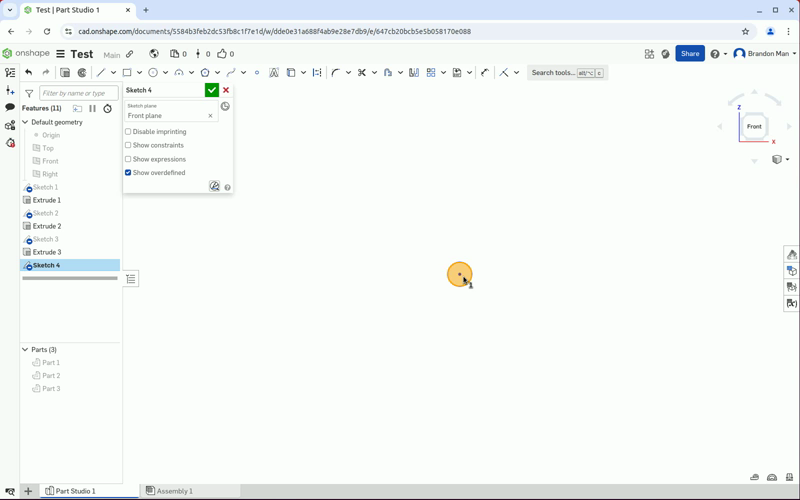
scroll(-6)
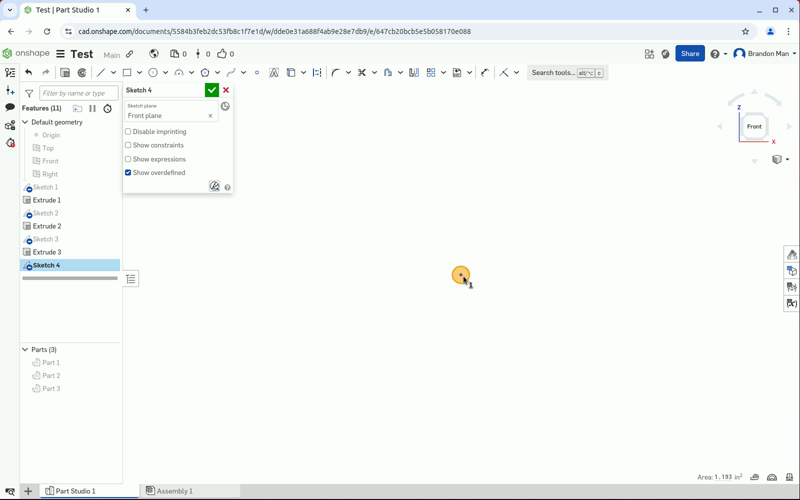
scroll(-6)
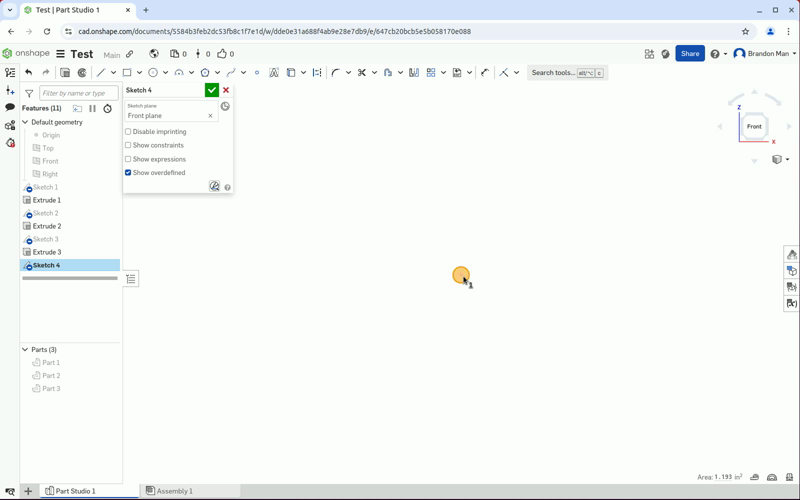
scroll(-6)
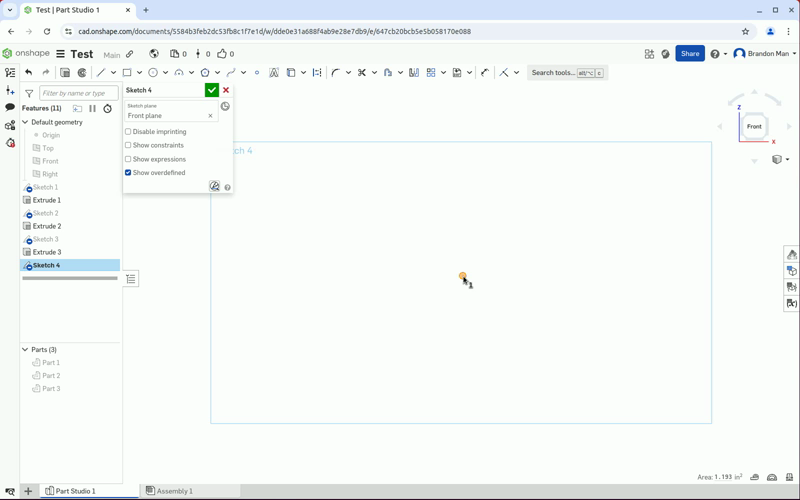
mouse_move(73, 352)
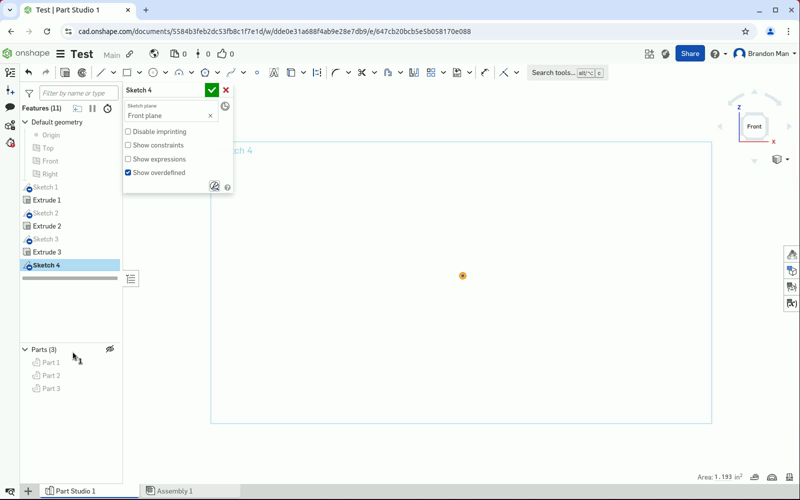
key(shift+y)
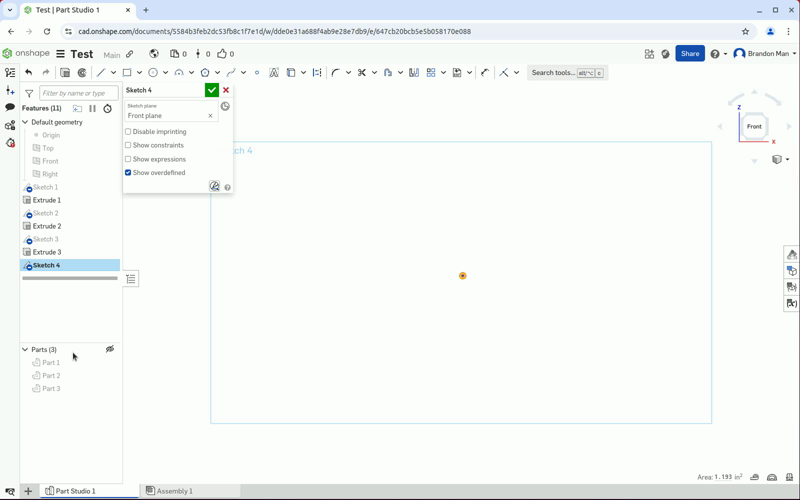
key(shift+e)
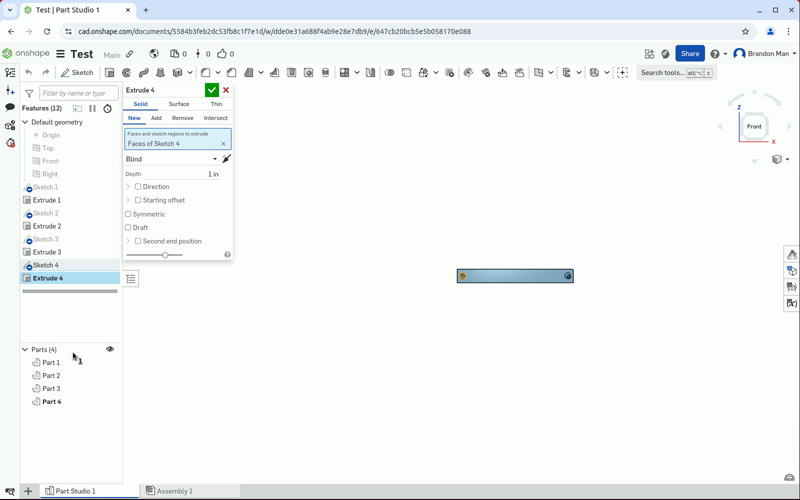
mouse_move(143, 106)
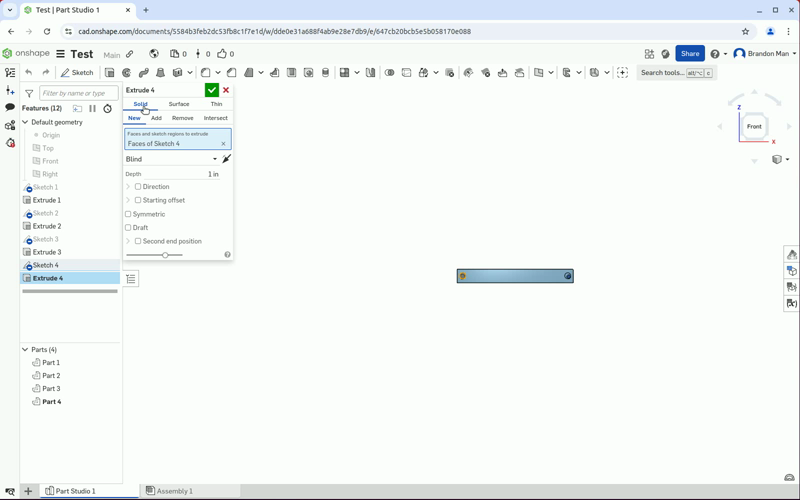
click(143, 106)
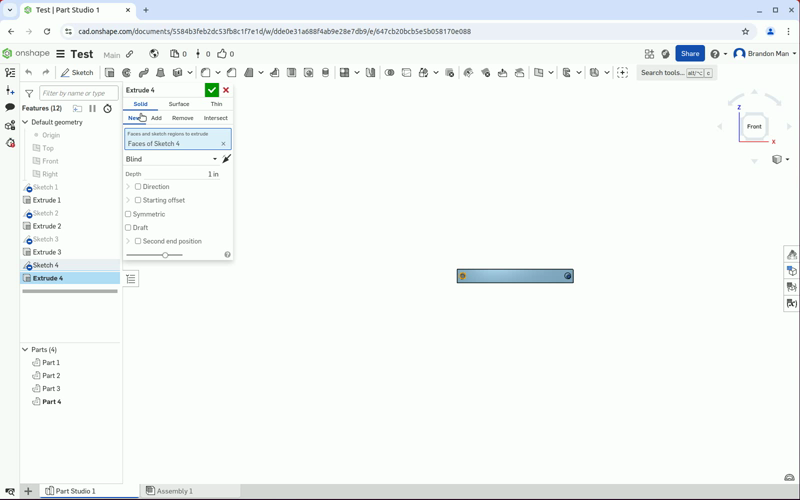
mouse_move(137, 120)
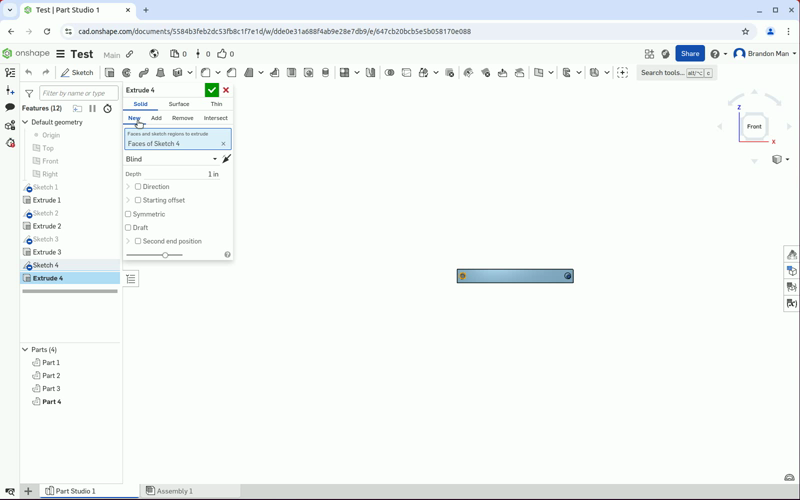
click(137, 120)
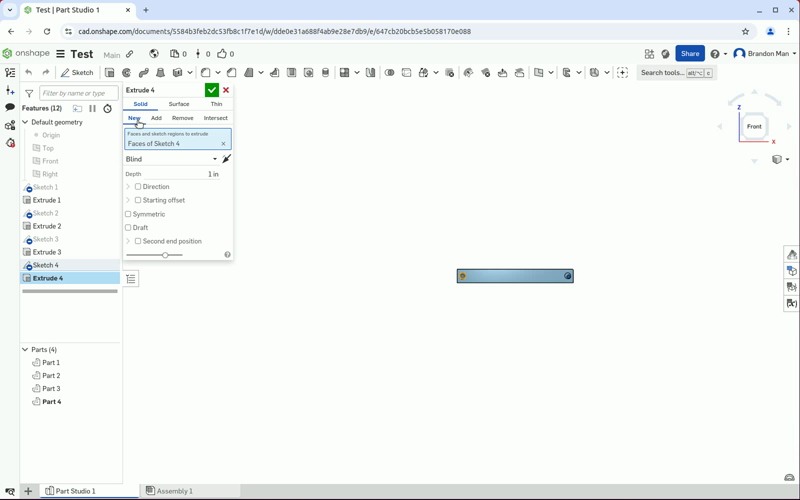
key(tab, 4)
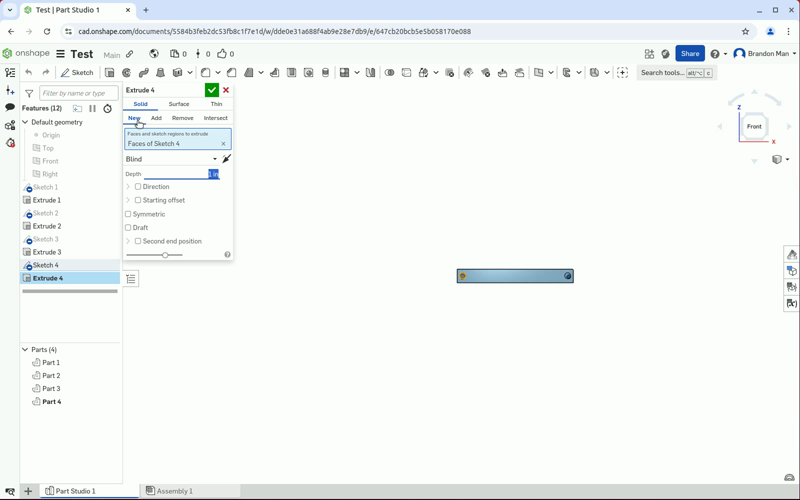
text(-2.648)
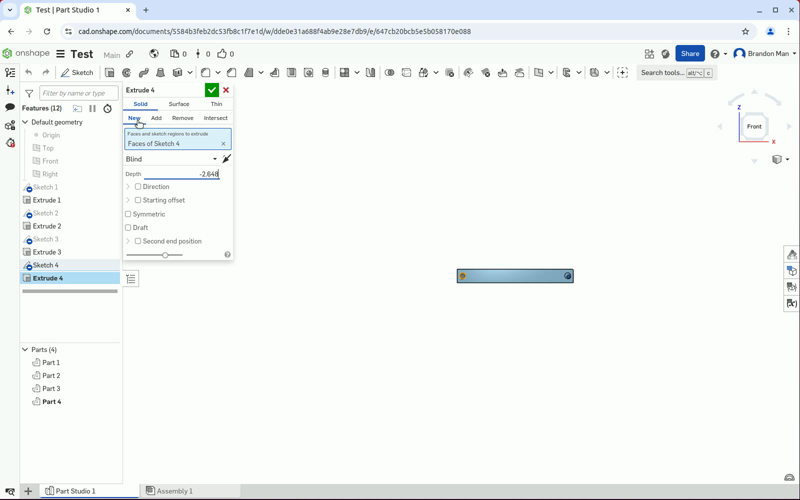
key(enter)
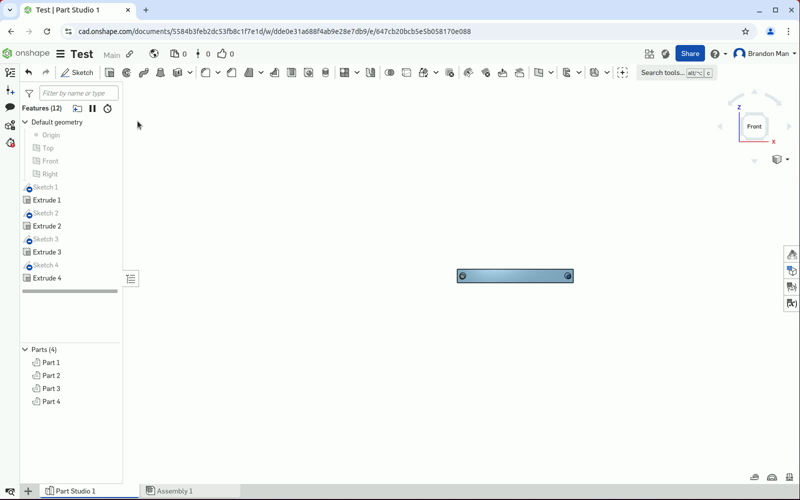
key(shift+h)
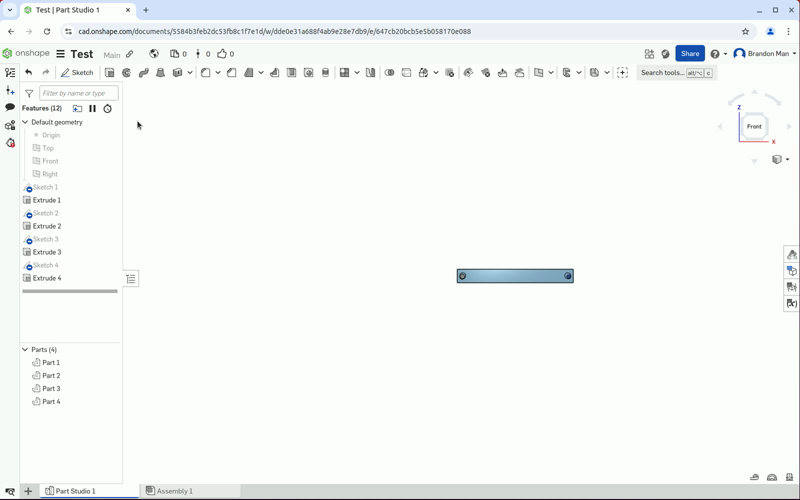
key(shift+h)
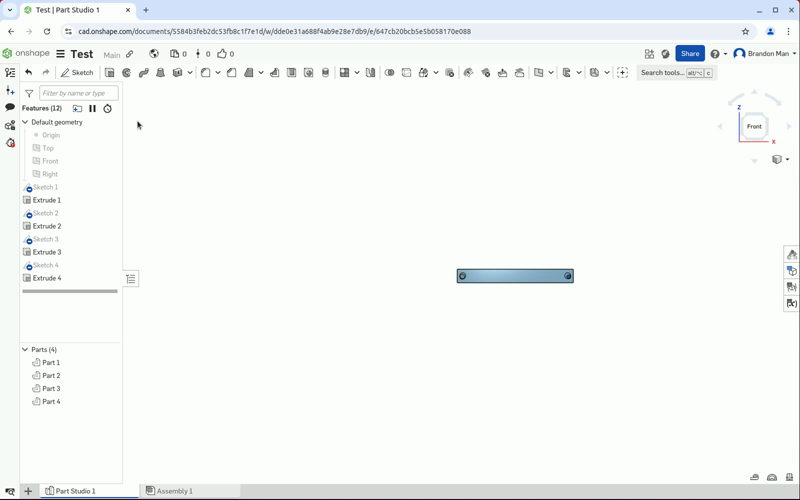
mouse_move(73, 189)
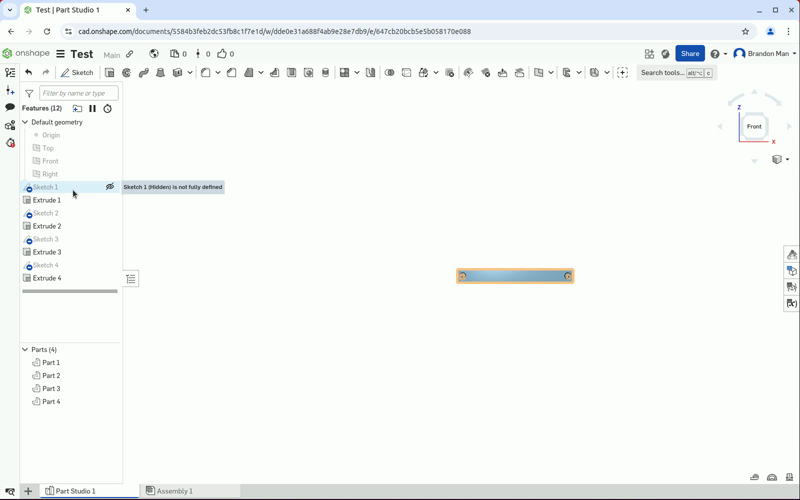
click(73, 189)
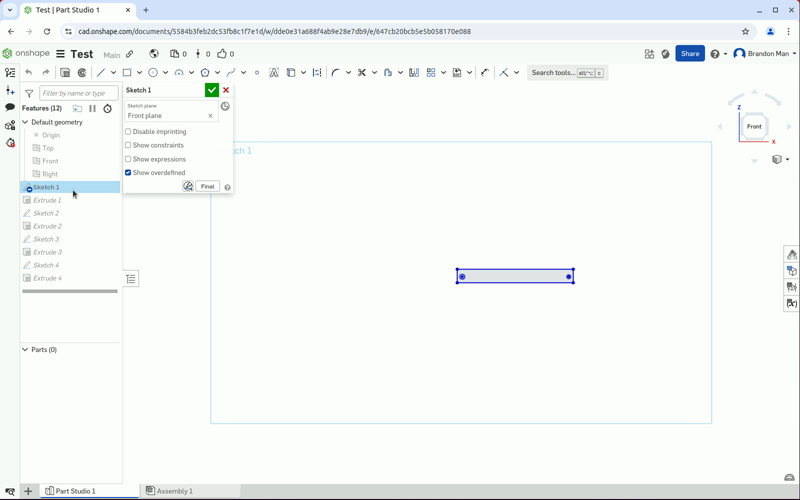
mouse_move(229, 92)
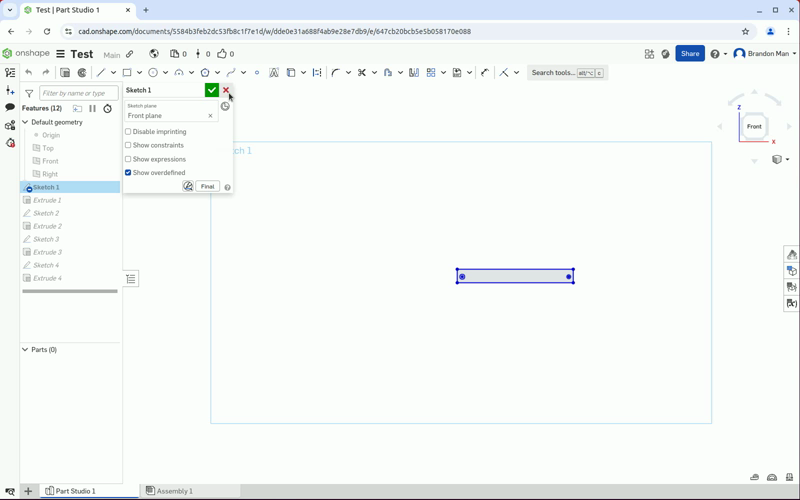
click(229, 92)
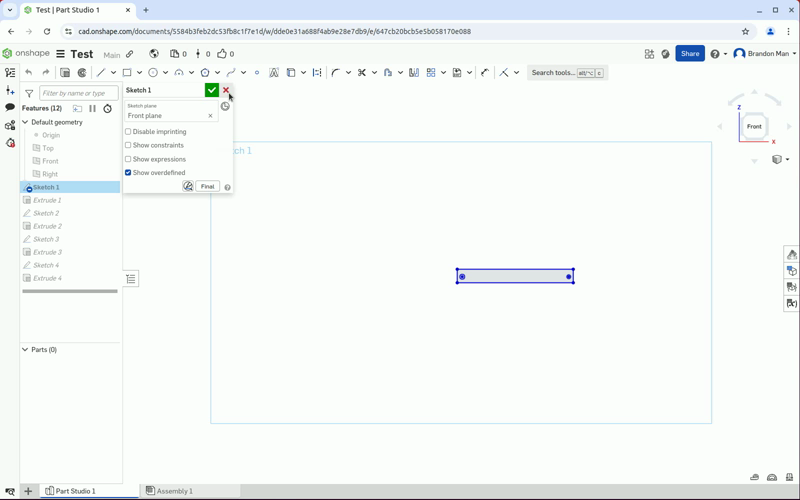
key(shift+s)
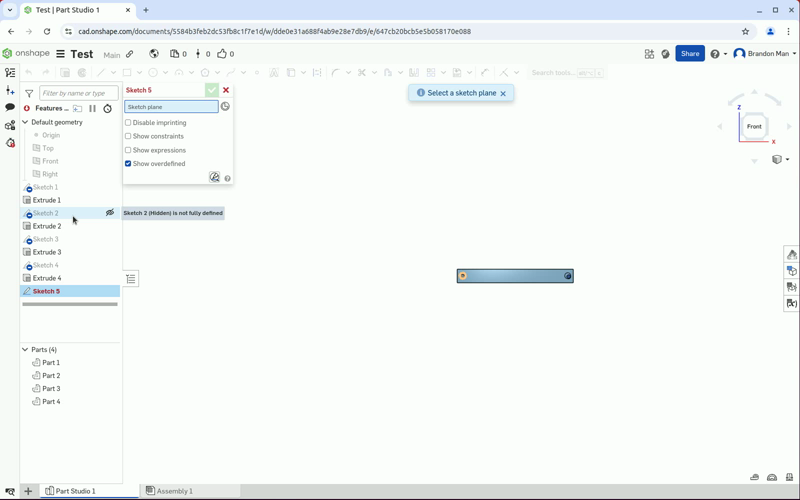
scroll(3)
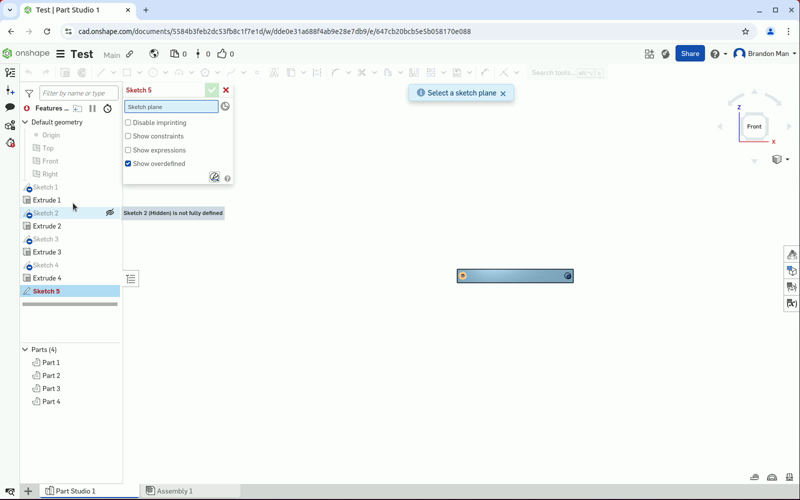
mouse_move(73, 163)
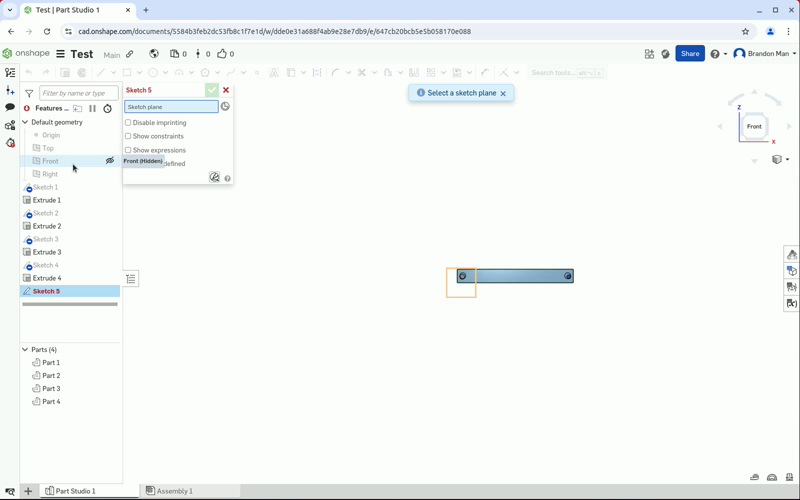
click(73, 163)
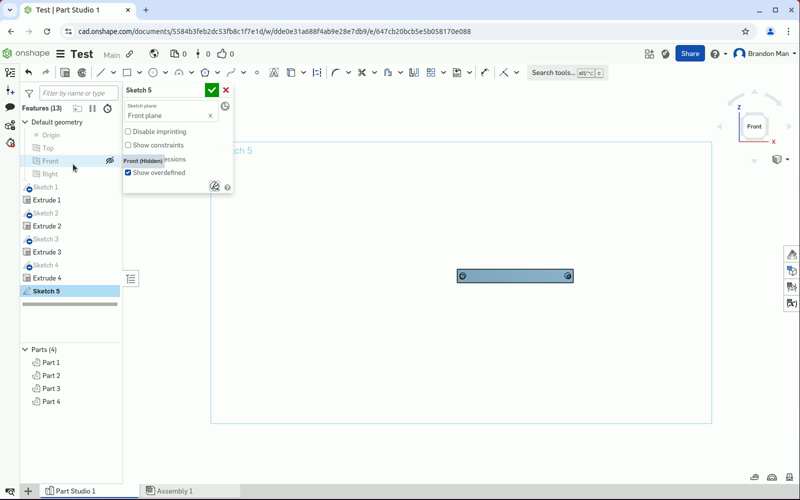
mouse_move(73, 352)
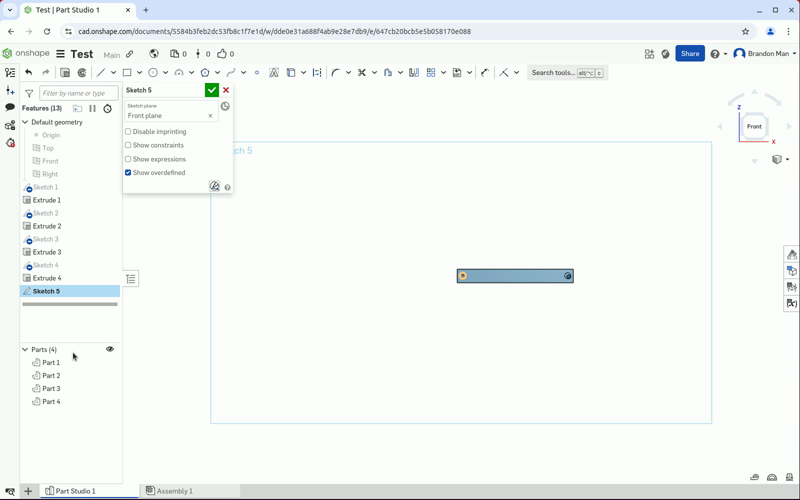
key(y)
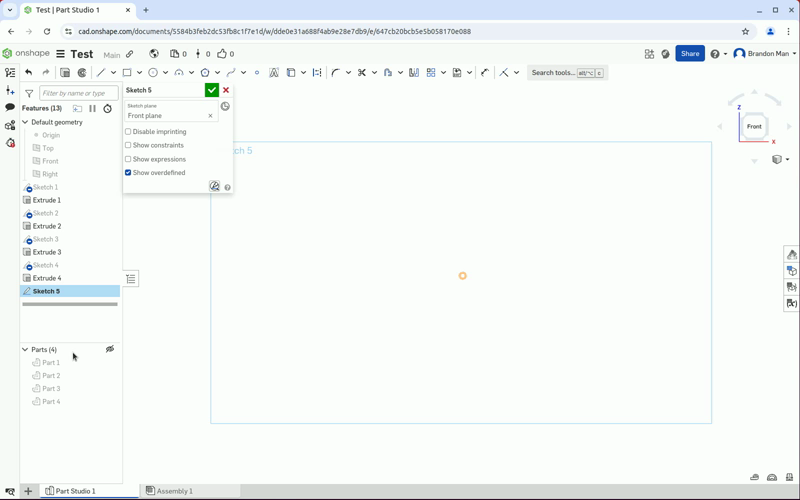
key(c)
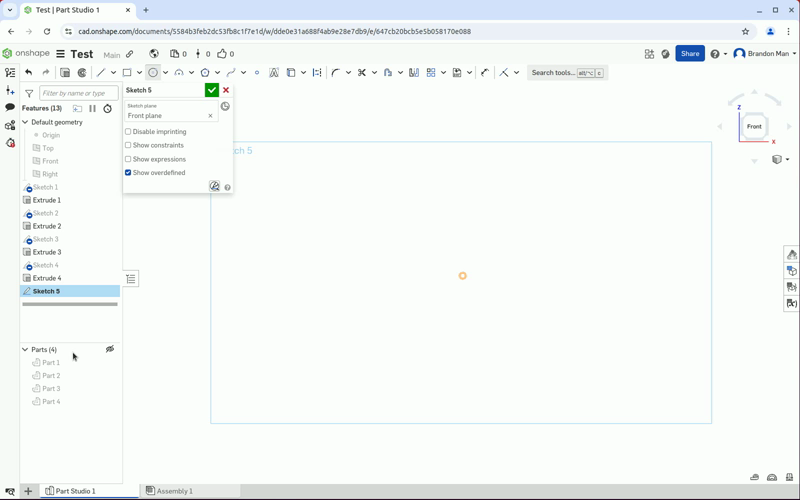
key_down(shift)
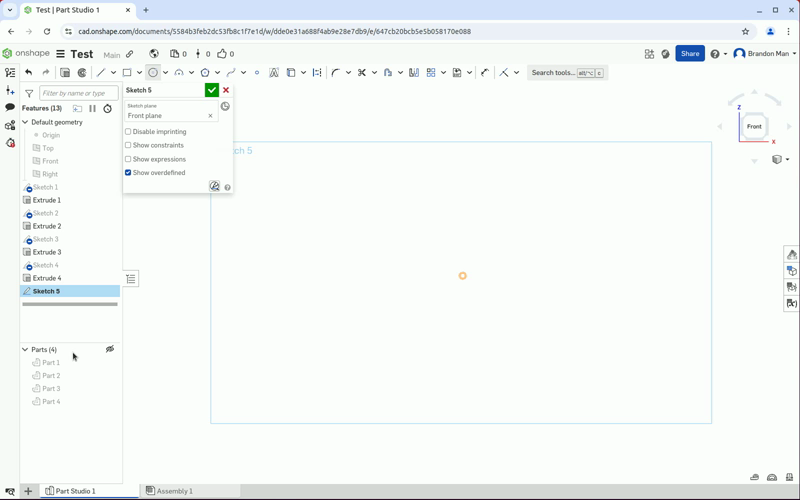
mouse_move(567, 275)
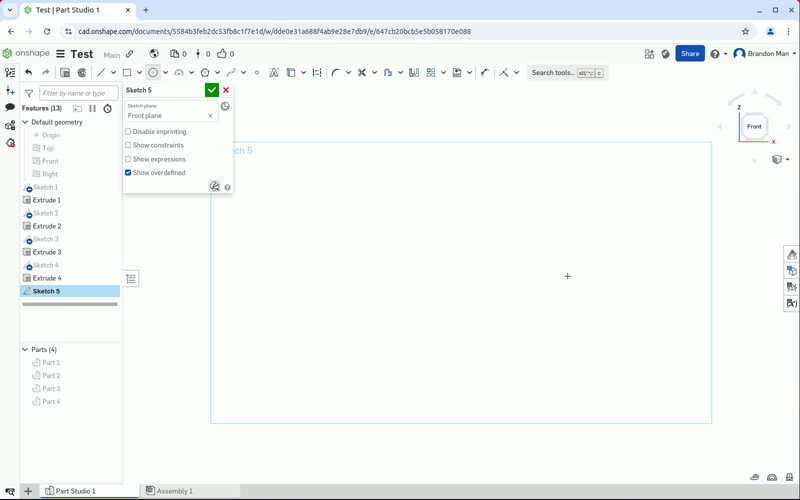
click(567, 275)
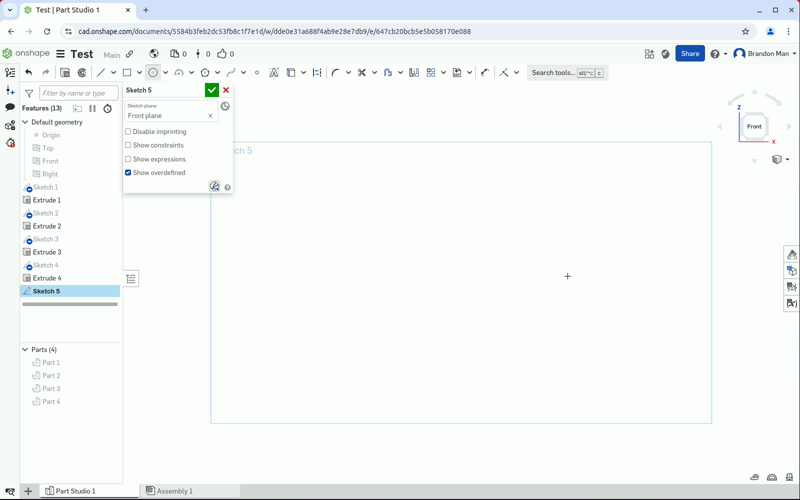
key_up(shift)
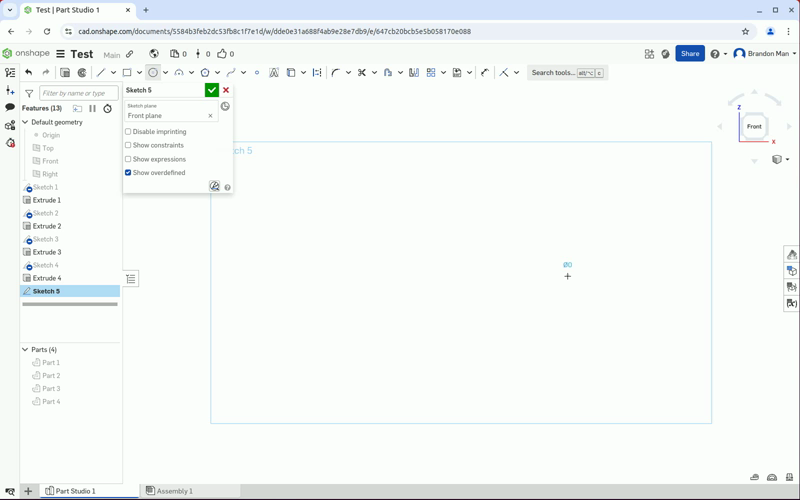
mouse_move(570, 275)
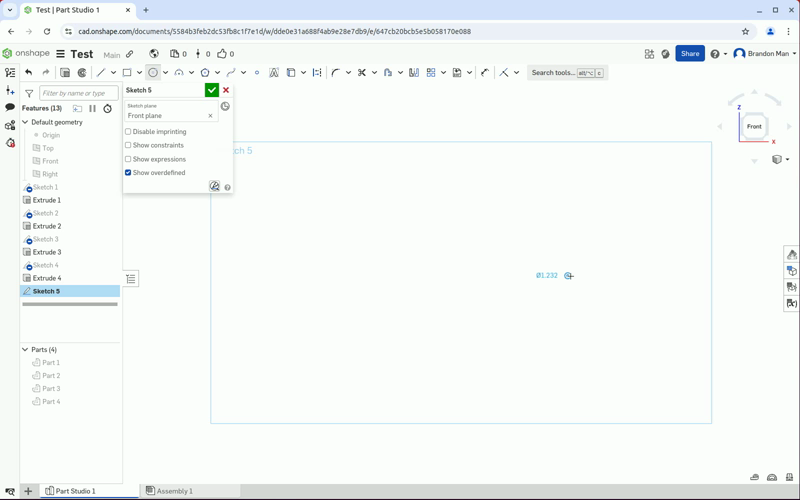
click(570, 275)
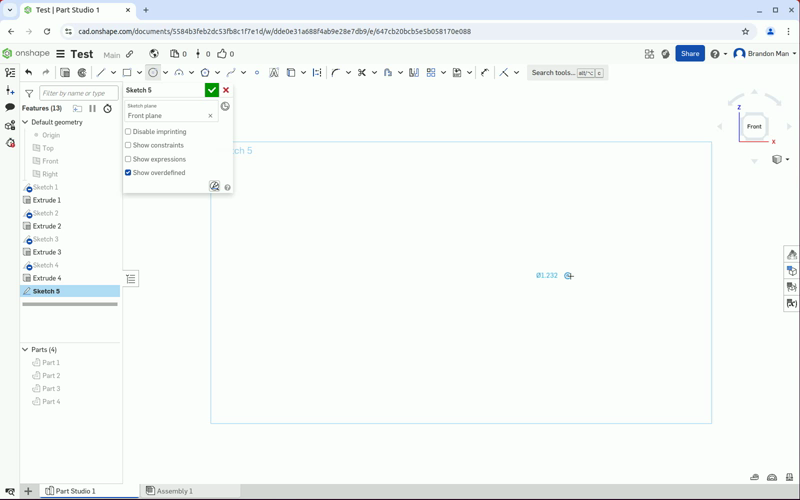
key(esc)
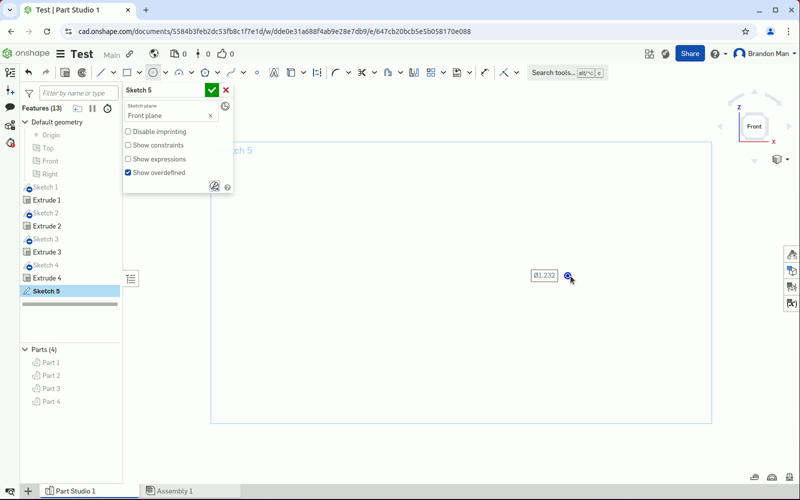
mouse_move(569, 277)
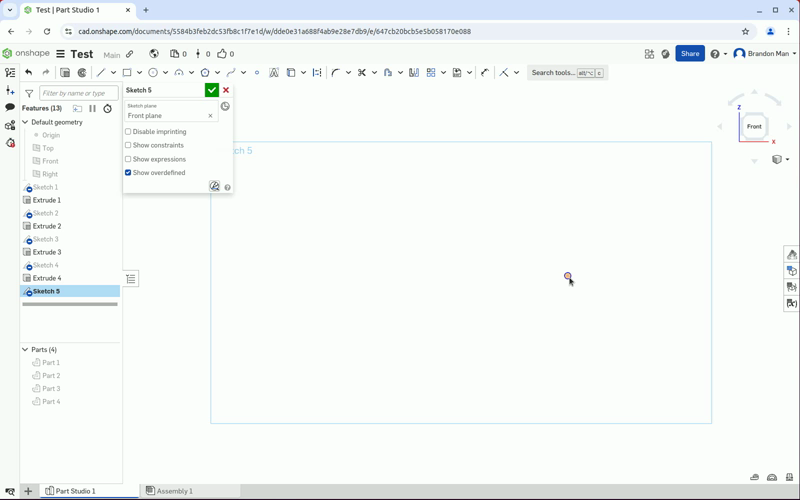
scroll(6)
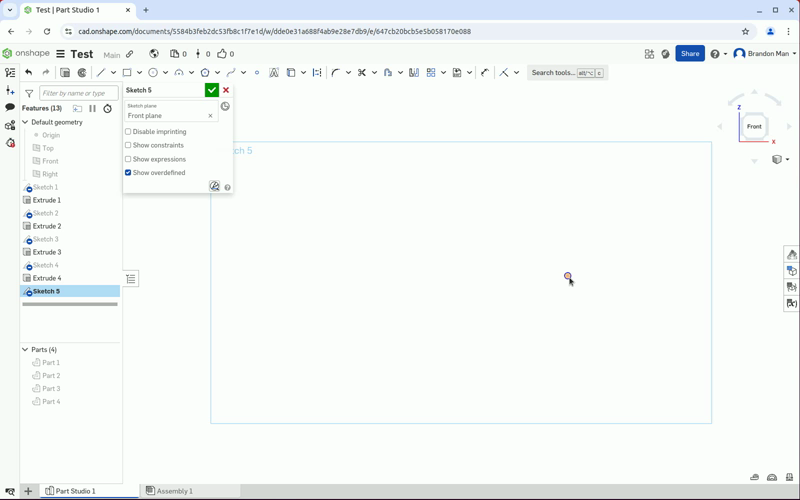
scroll(6)
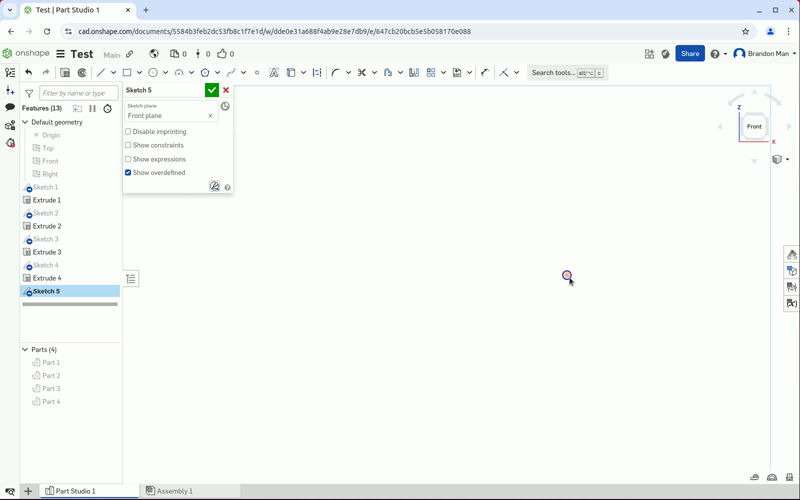
scroll(6)
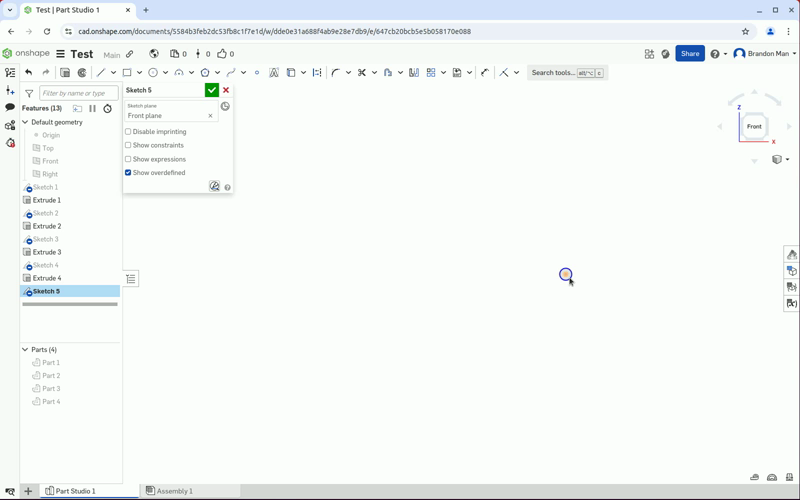
scroll(6)
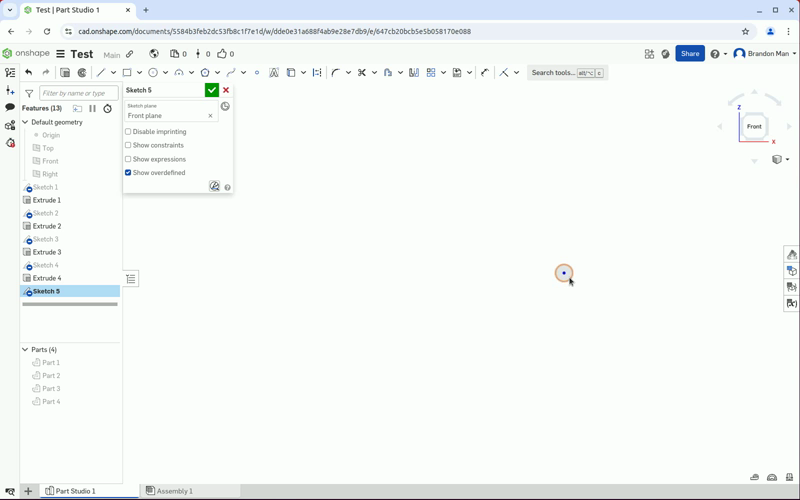
scroll(6)
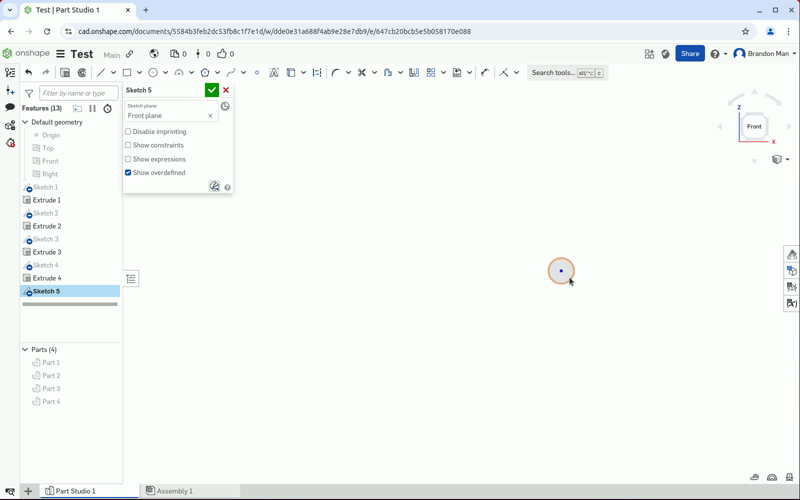
scroll(6)
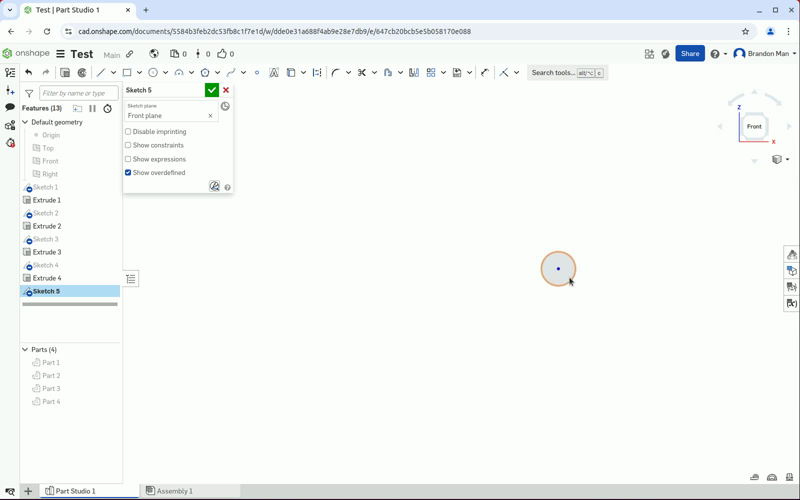
scroll(6)
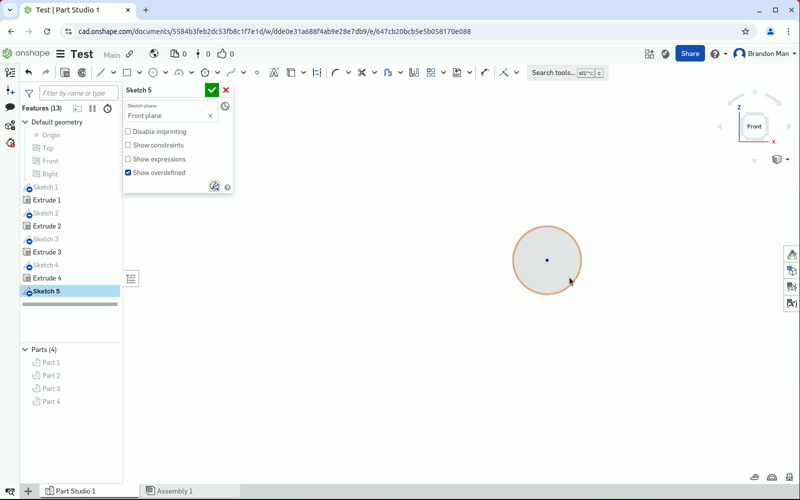
click(569, 277)
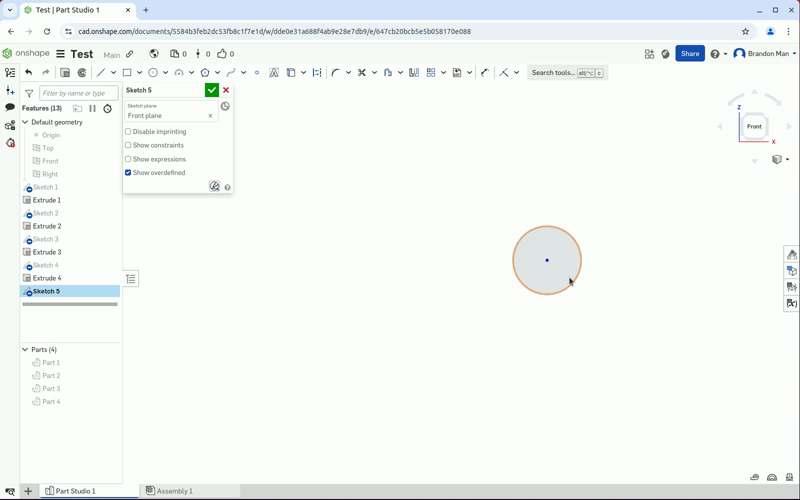
scroll(-6)
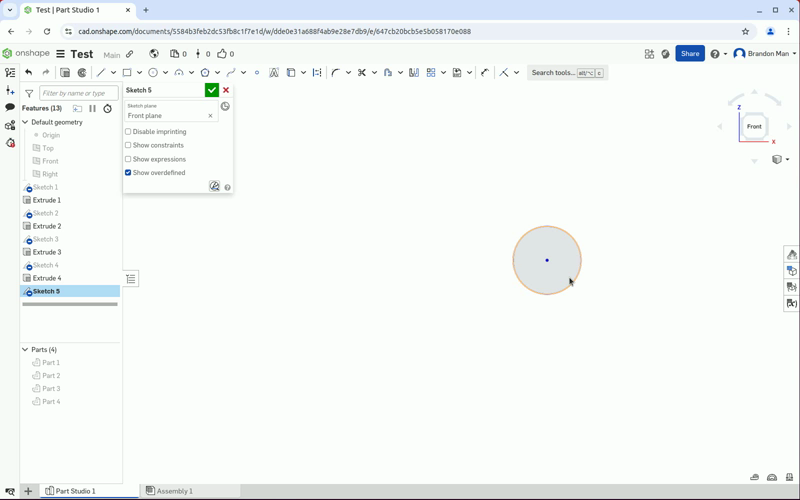
scroll(-6)
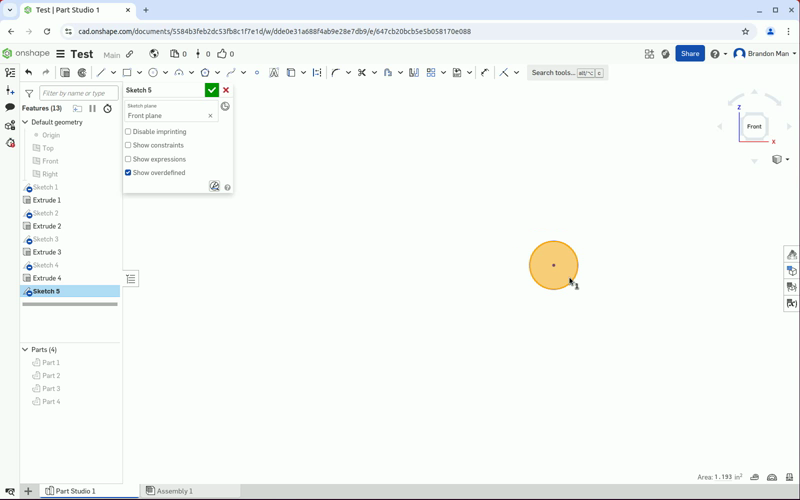
scroll(-6)
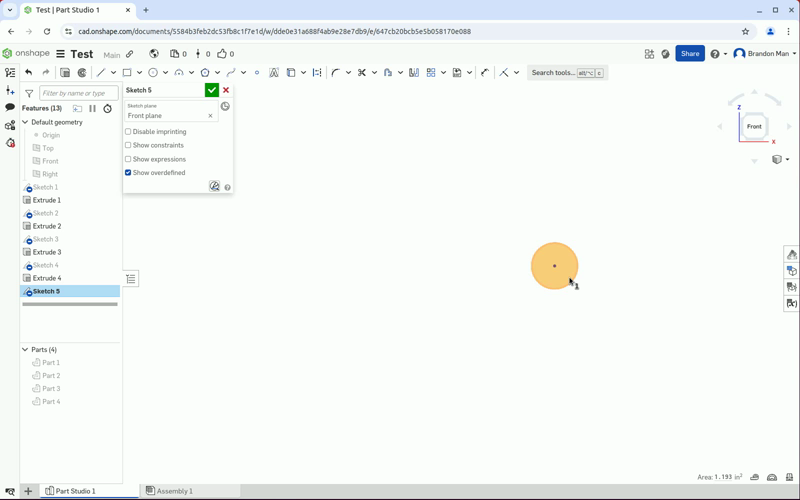
scroll(-6)
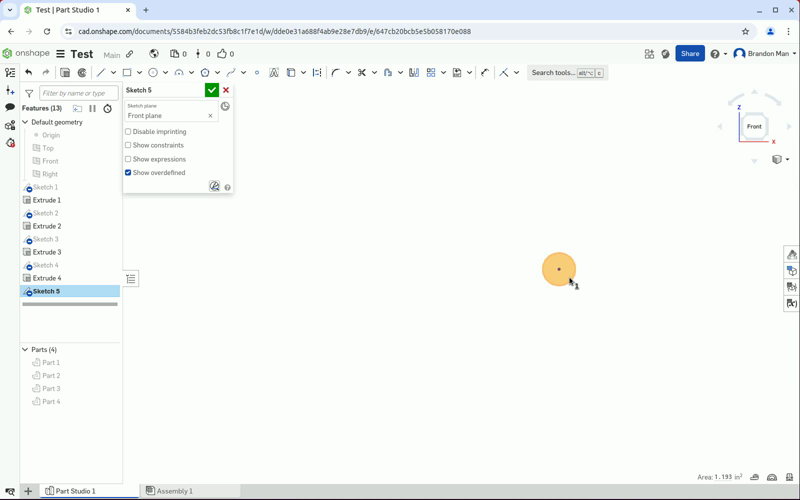
scroll(-6)
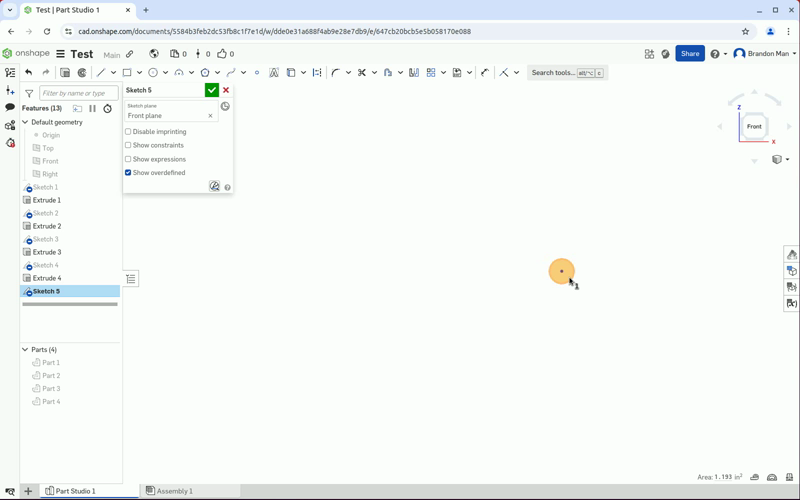
scroll(-6)
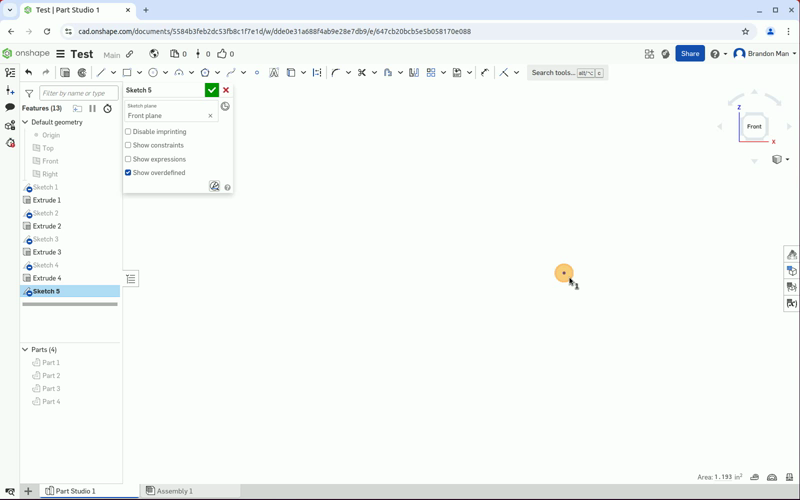
scroll(-6)
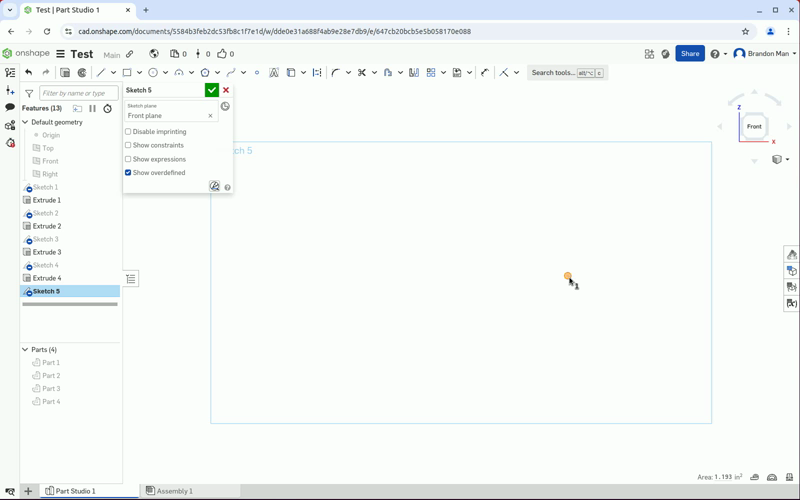
mouse_move(73, 352)
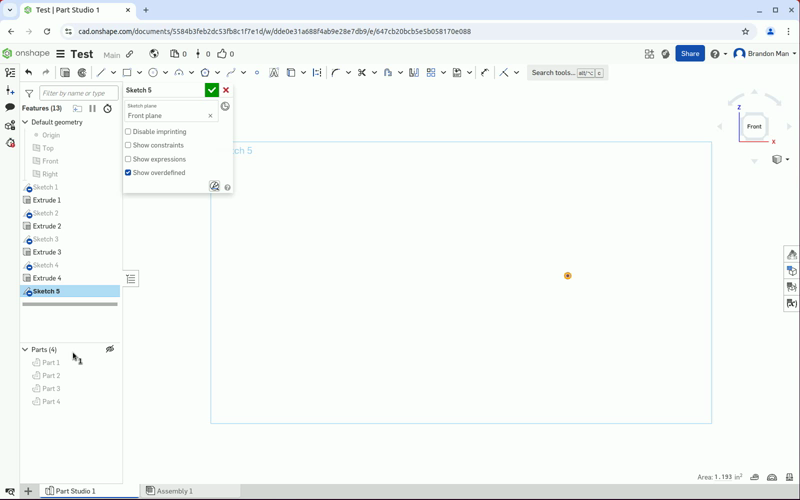
key(shift+y)
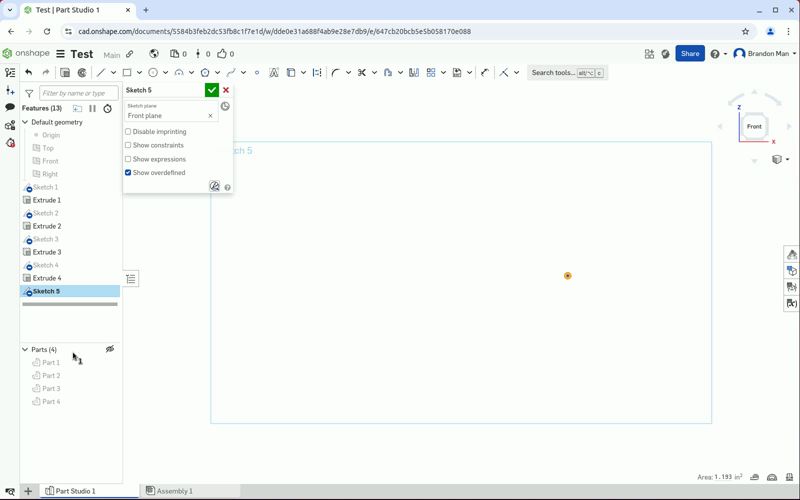
key(shift+e)
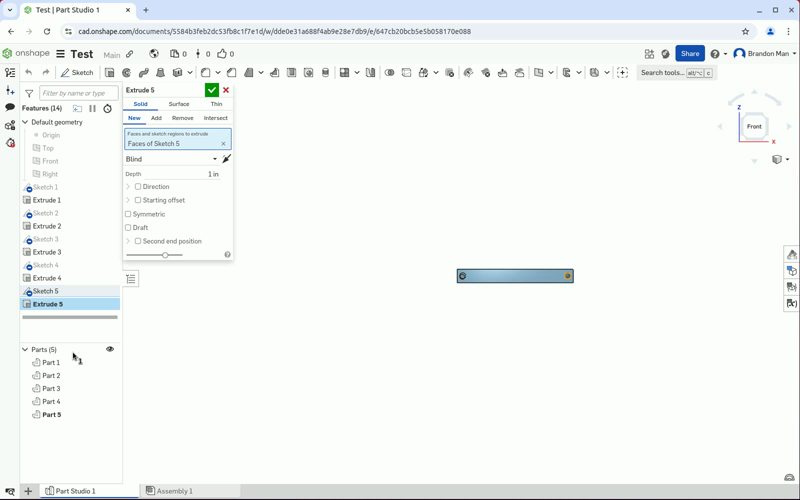
mouse_move(143, 106)
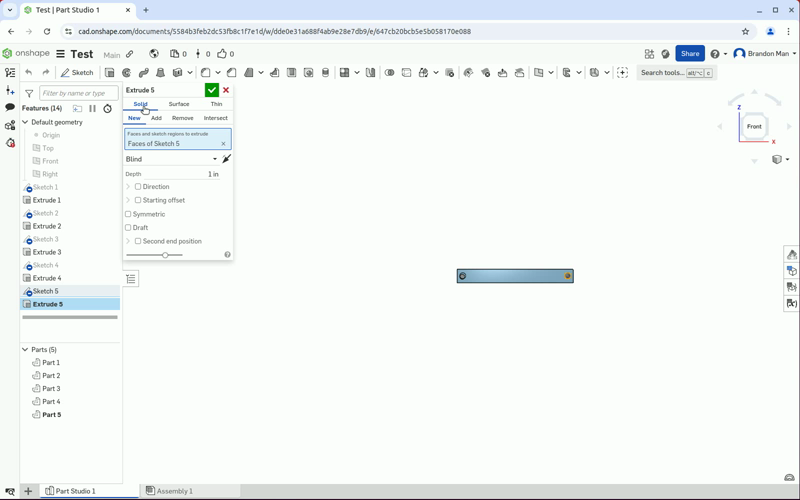
click(143, 106)
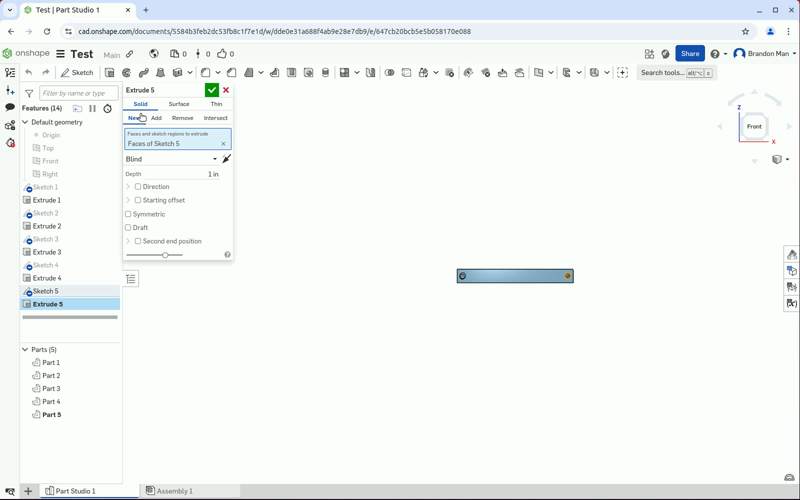
mouse_move(137, 120)
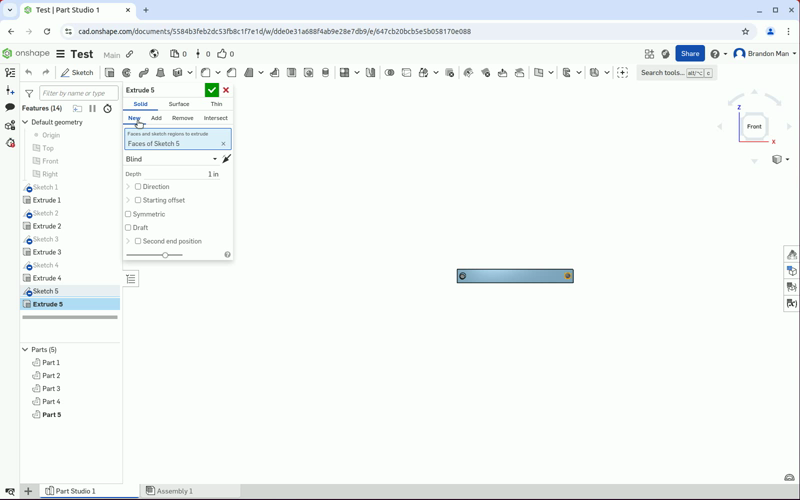
click(137, 120)
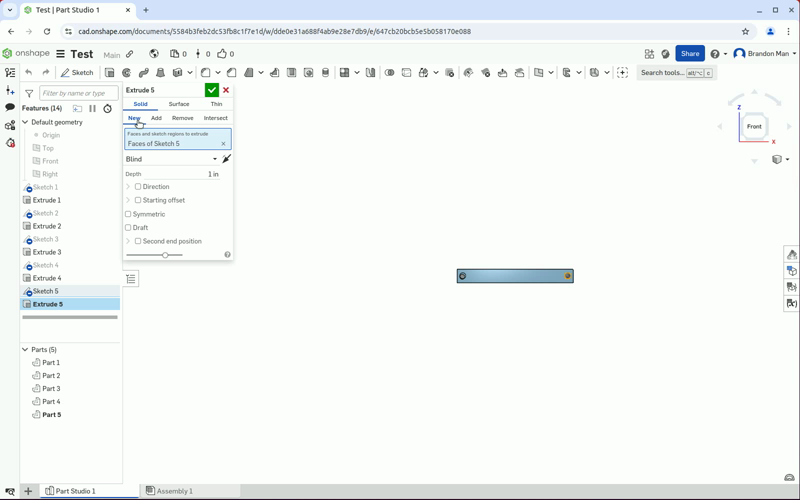
key(tab, 4)
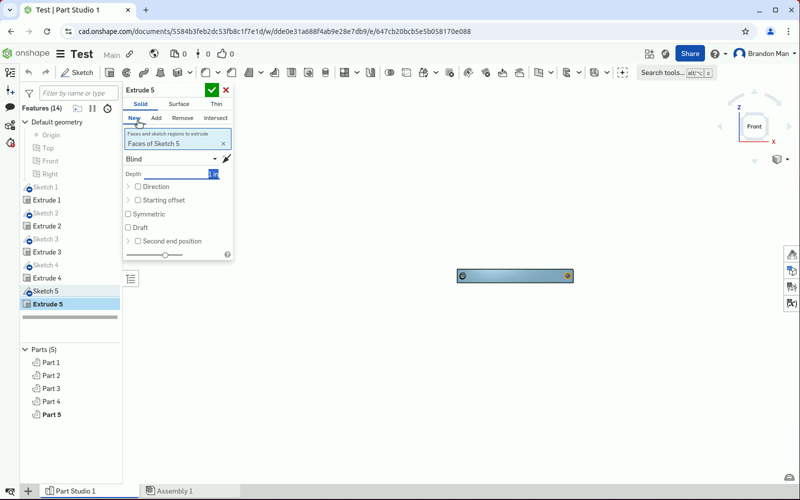
text(-2.648)
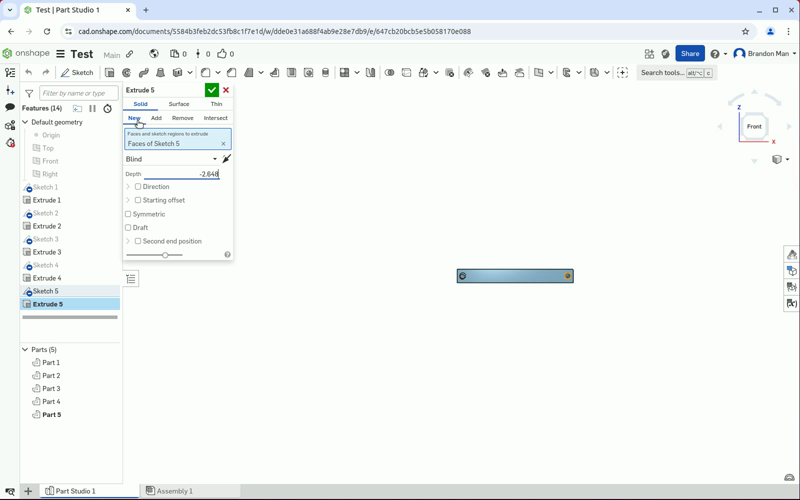
key(enter)
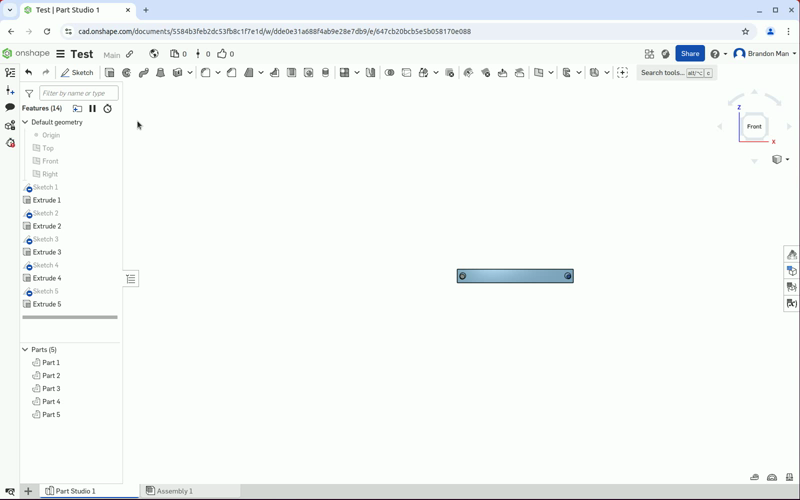
key(shift+h)
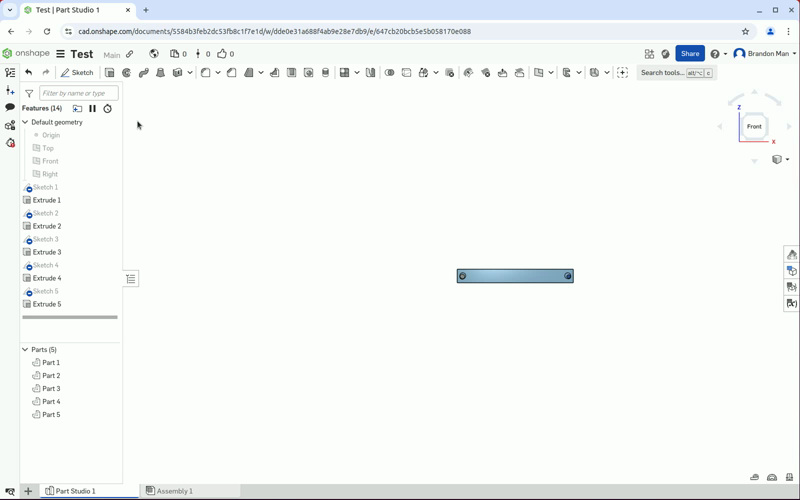
key(shift+h)
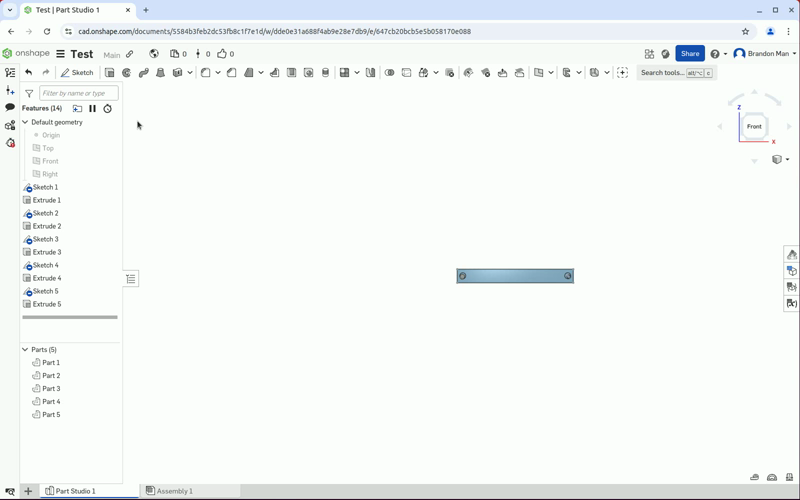
key(shift+7)
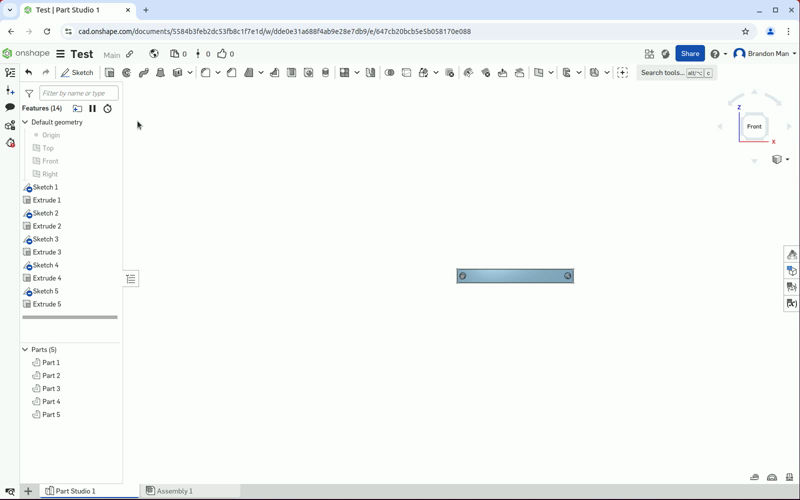
key(left, 2)
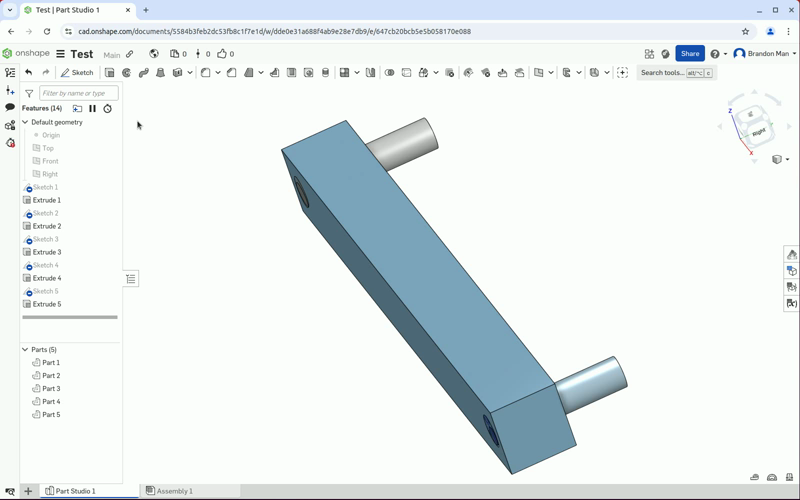
key(down, 2)
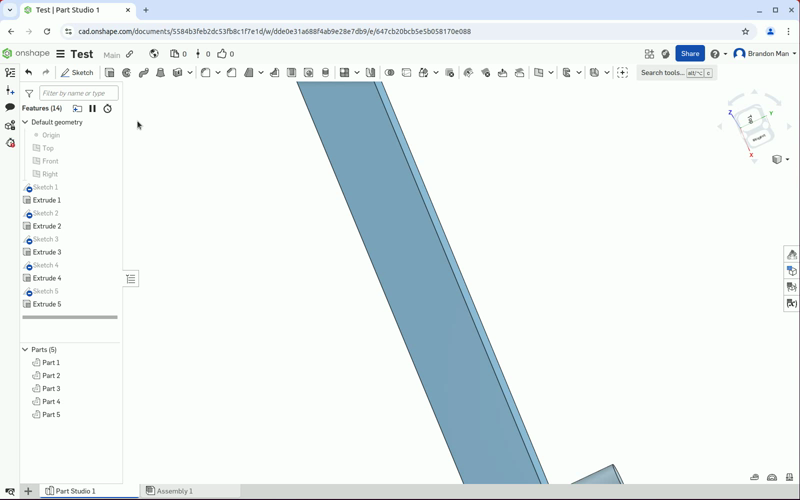
key(up, 2)
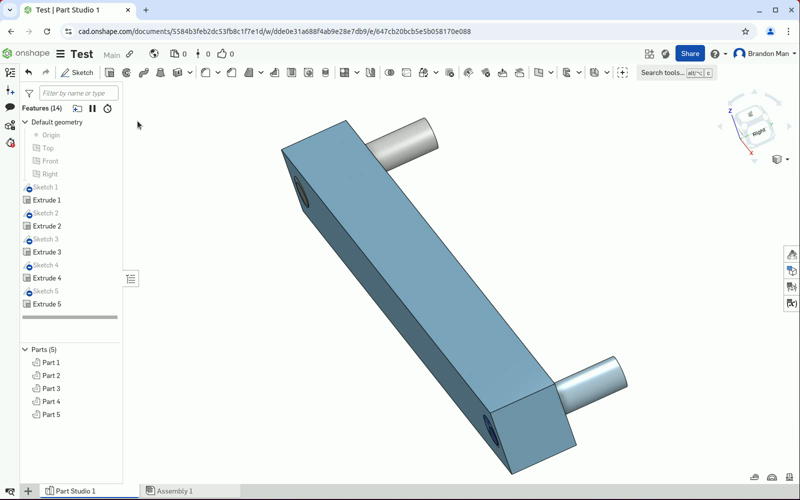
key(right, 2)
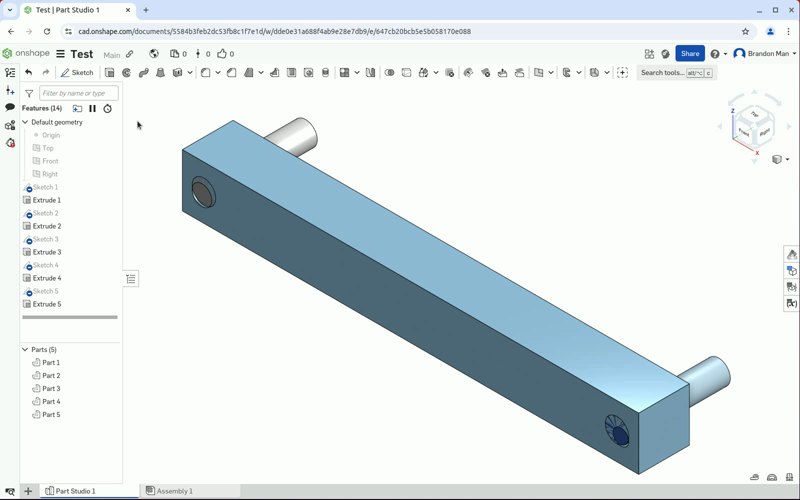
mouse_move(73, 189)
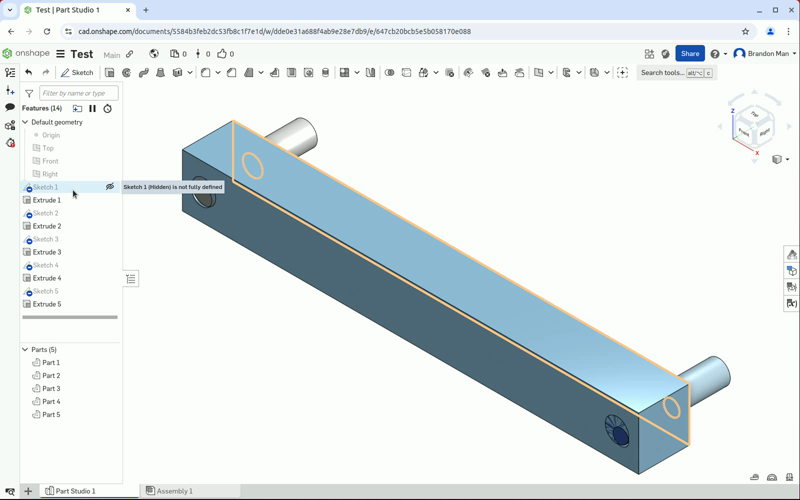
click(73, 189)